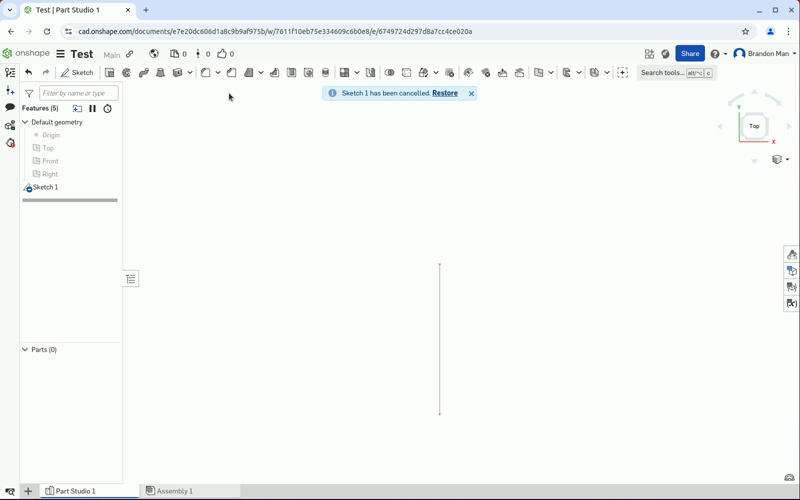
key(shift+h)
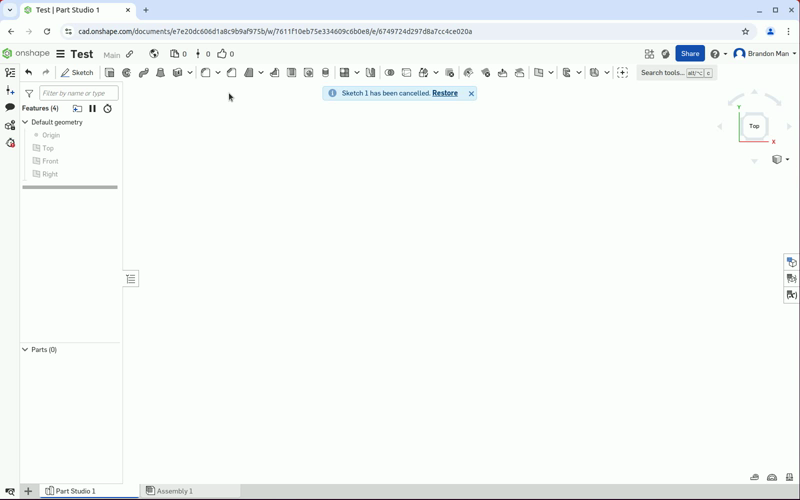
mouse_move(73, 352)
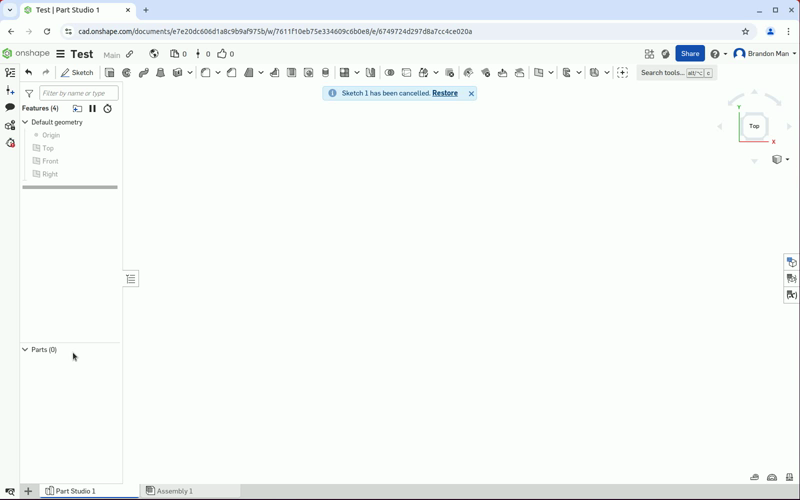
key(y)
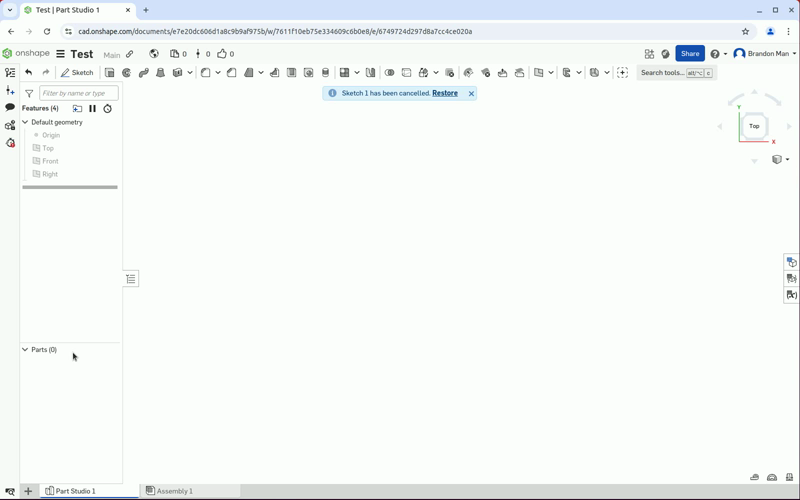
key(shift+p)
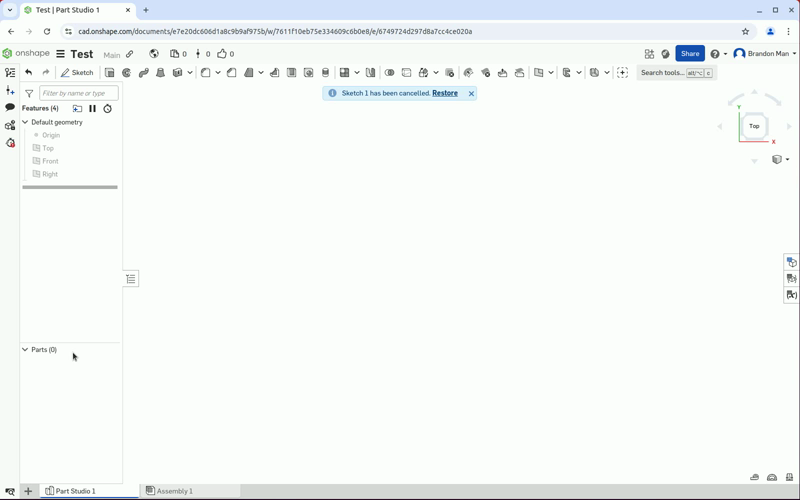
key(space)
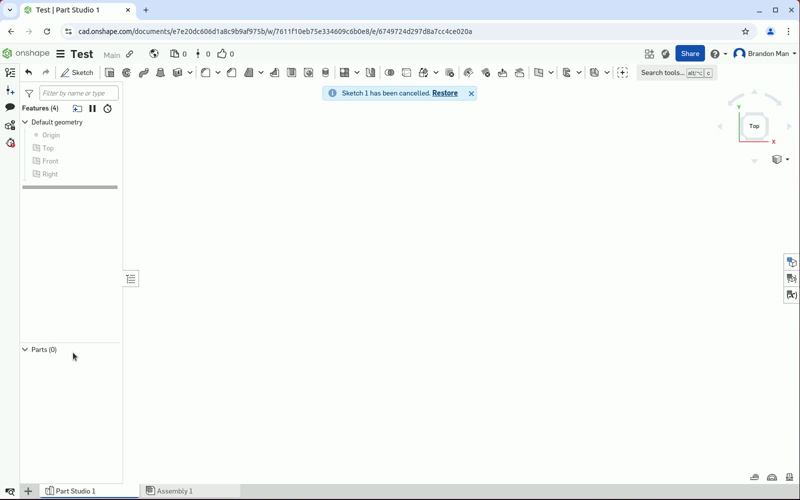
key_down(shift)
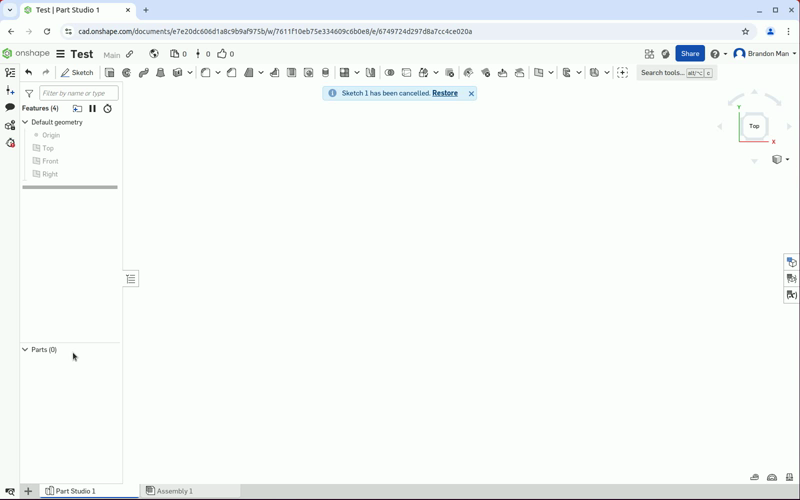
key(up)
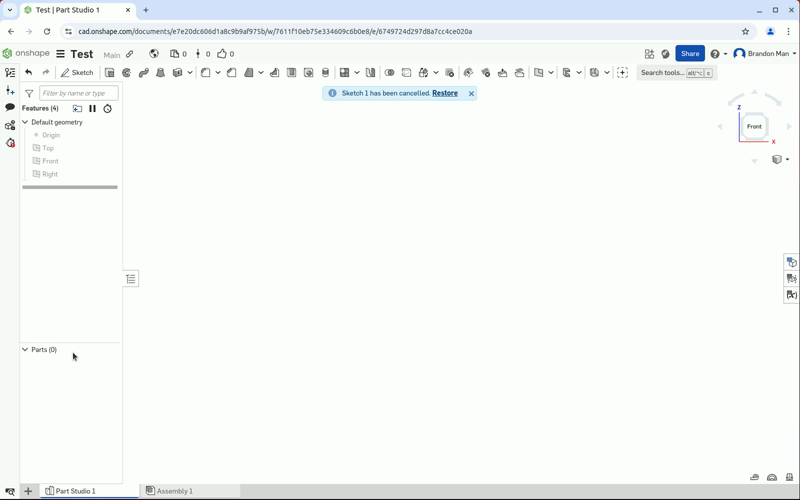
key_up(shift)
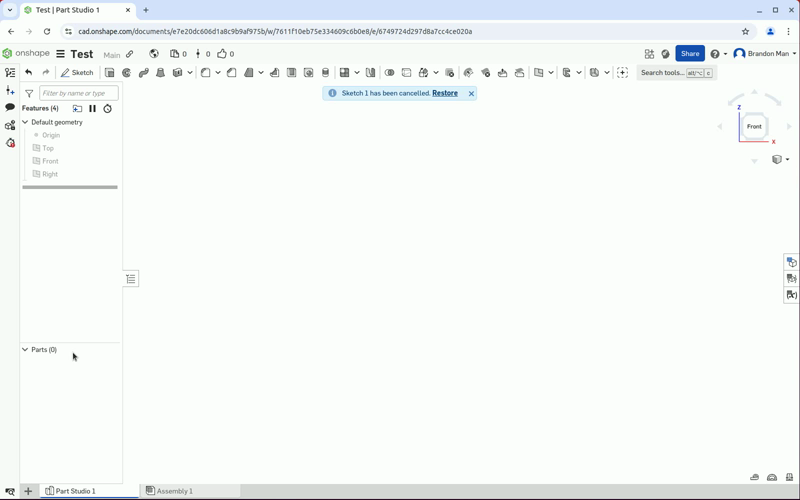
key(space)
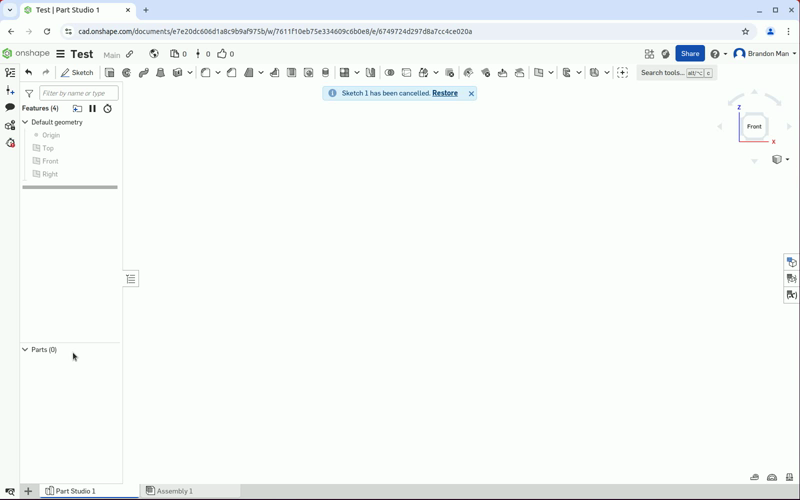
key_down(shift)
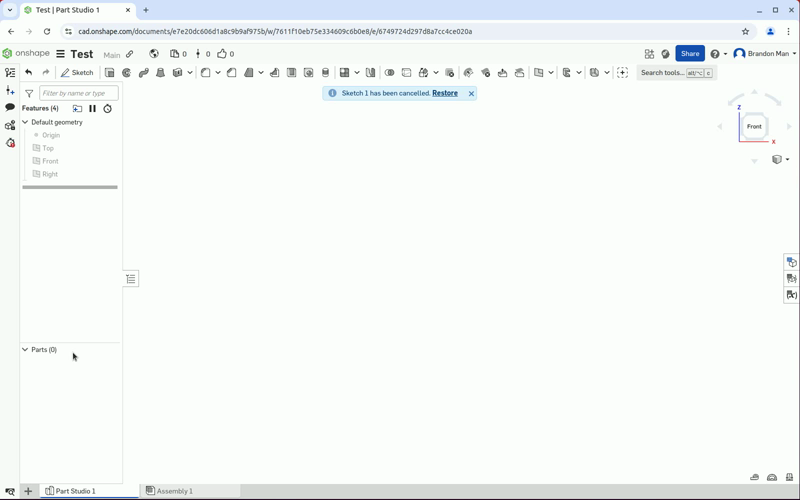
key(left)
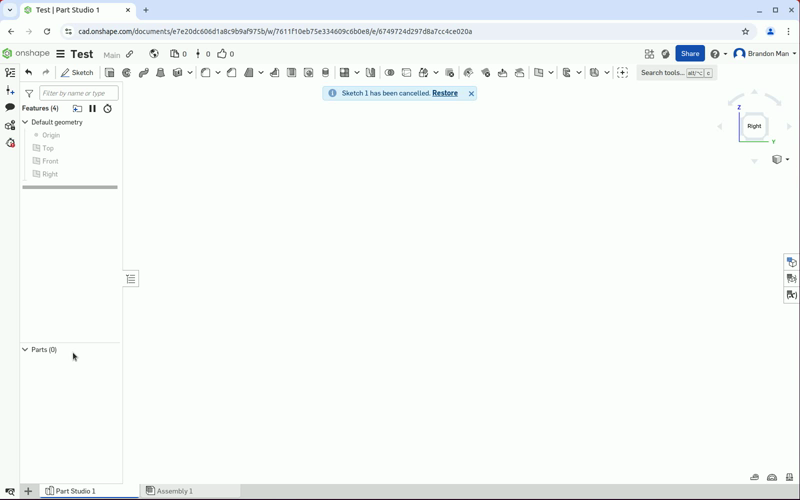
key_up(shift)
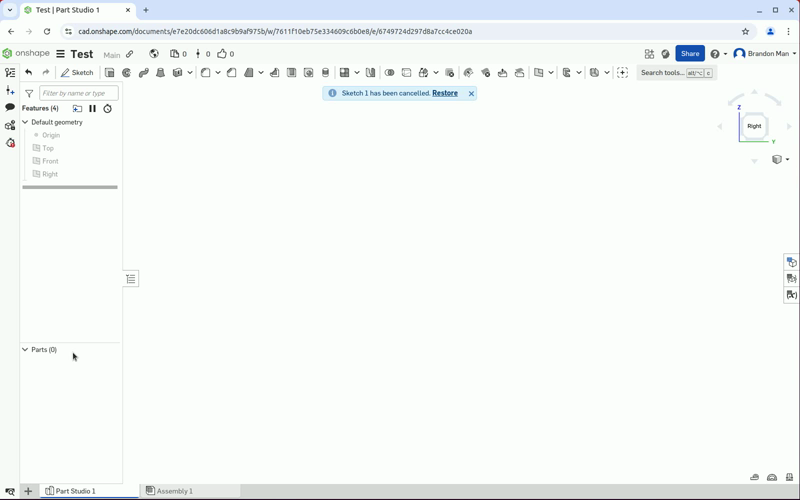
mouse_move(73, 352)
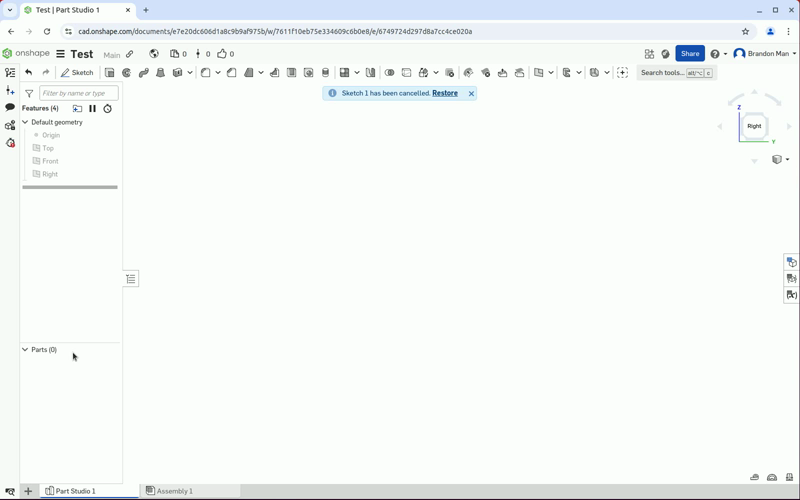
key(shift+y)
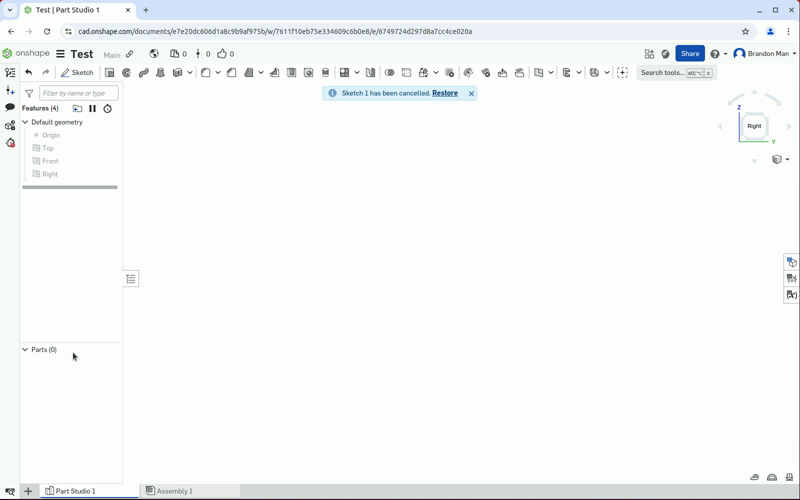
key(shift+s)
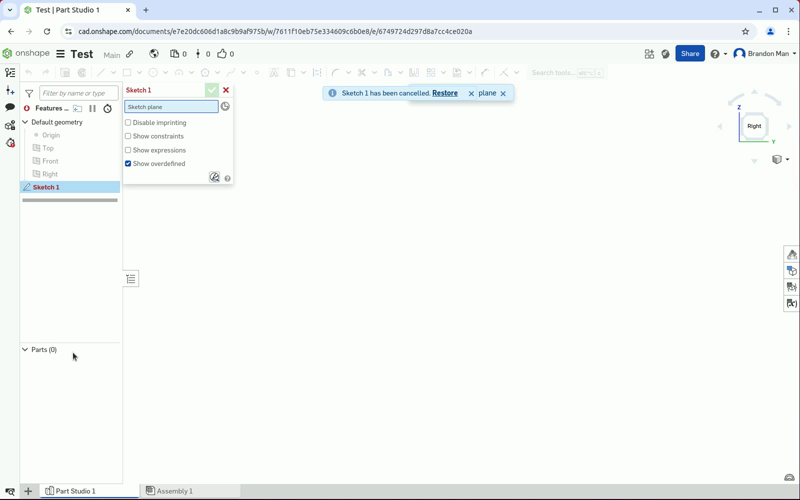
mouse_move(73, 176)
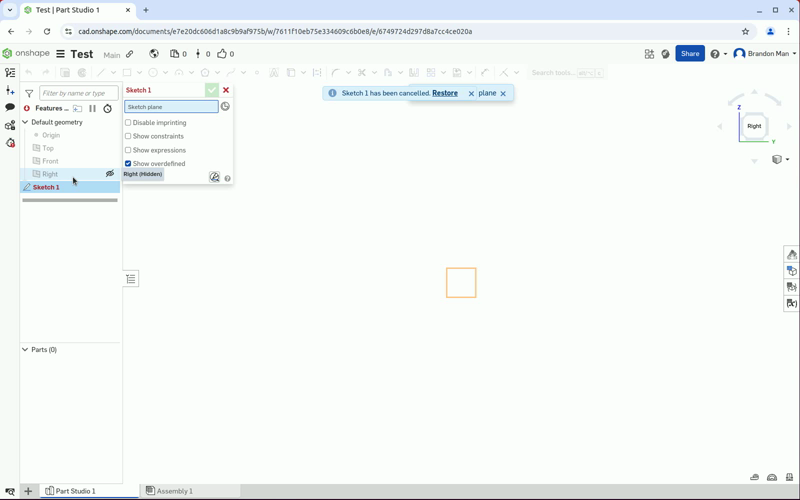
click(73, 176)
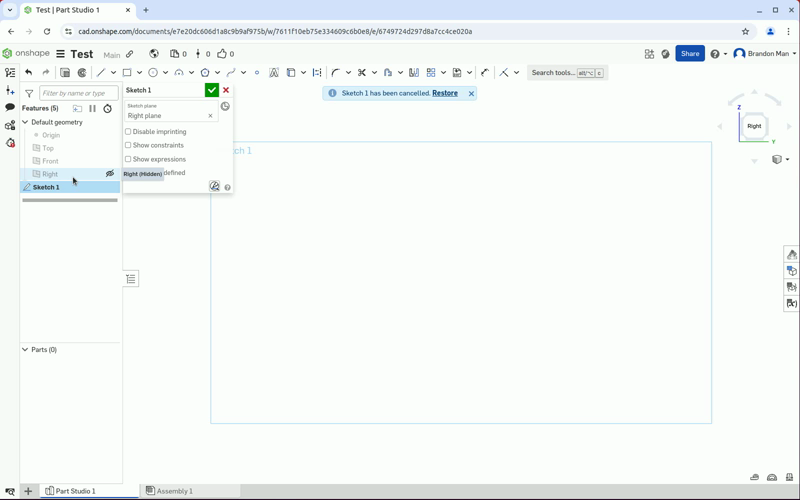
mouse_move(73, 352)
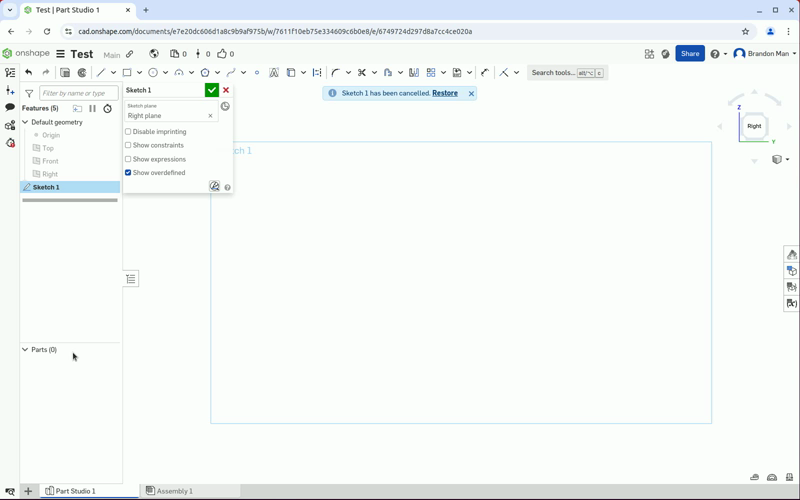
key(y)
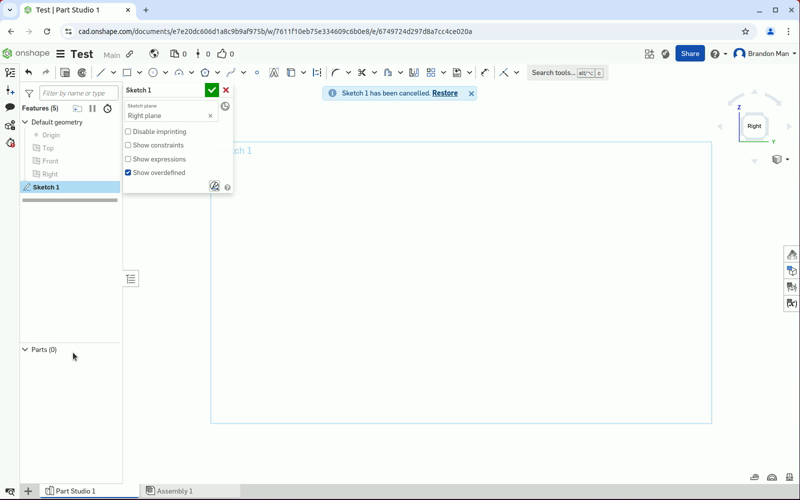
key(l)
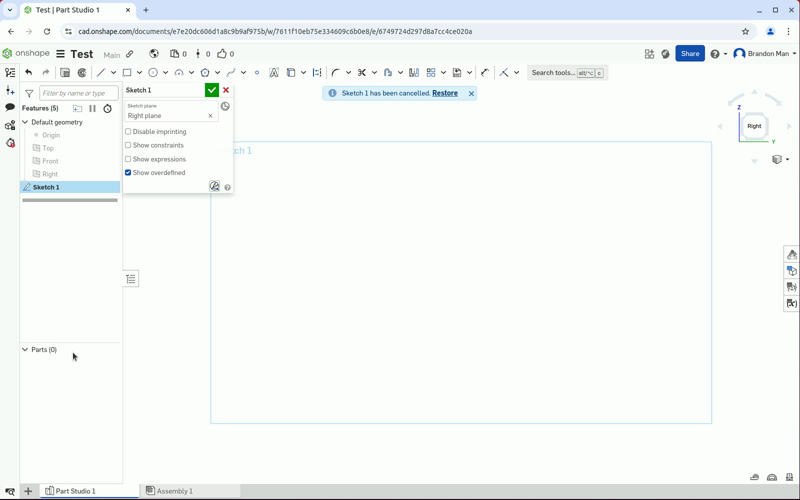
key_down(shift)
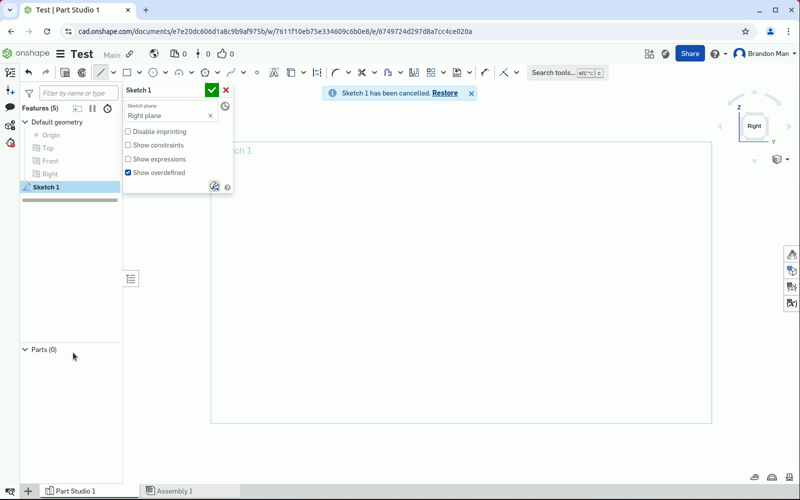
mouse_move(464, 280)
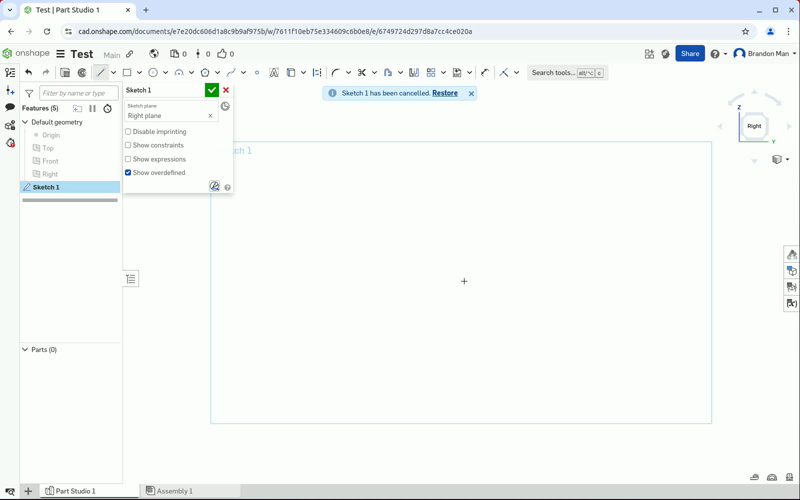
click(464, 280)
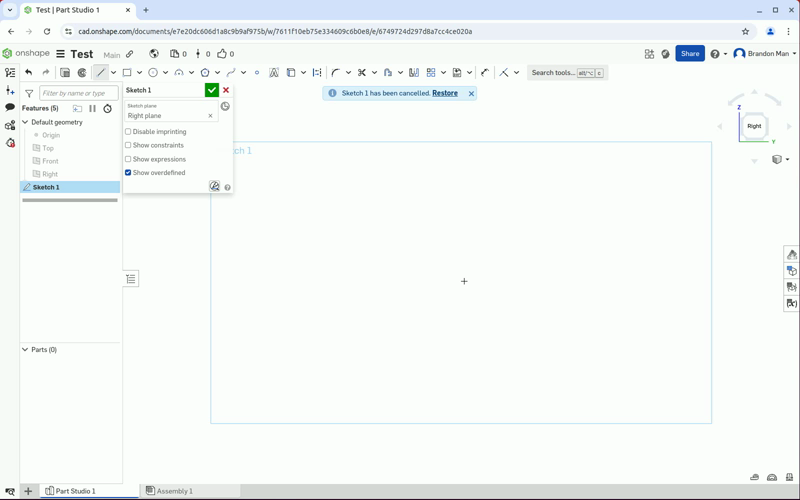
key_up(shift)
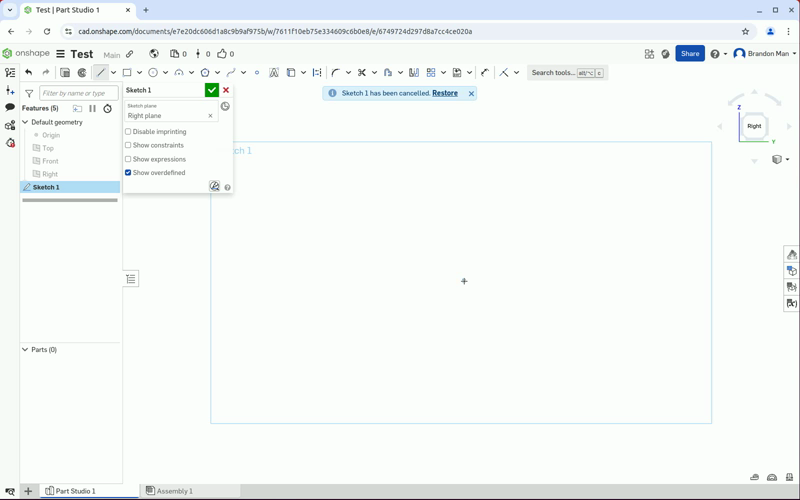
key_down(shift)
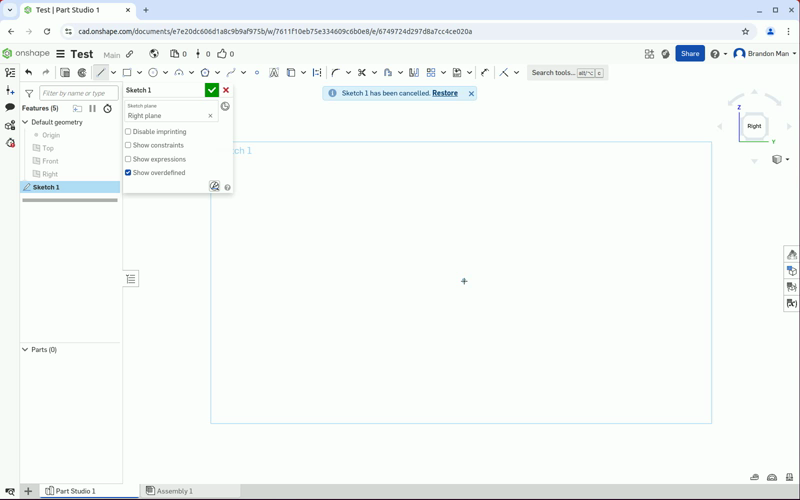
mouse_move(494, 280)
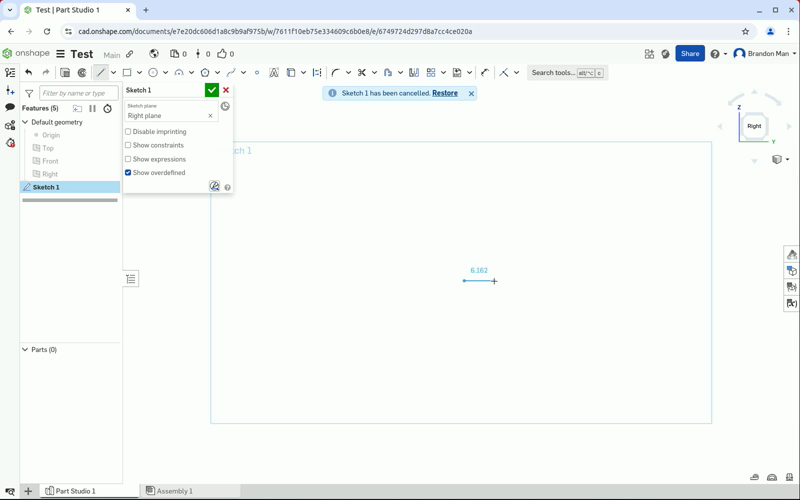
mouse_move(504, 280)
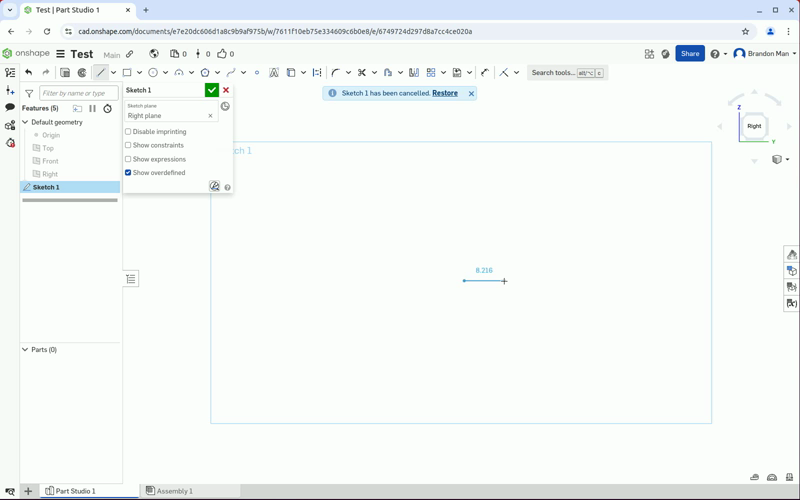
click(504, 280)
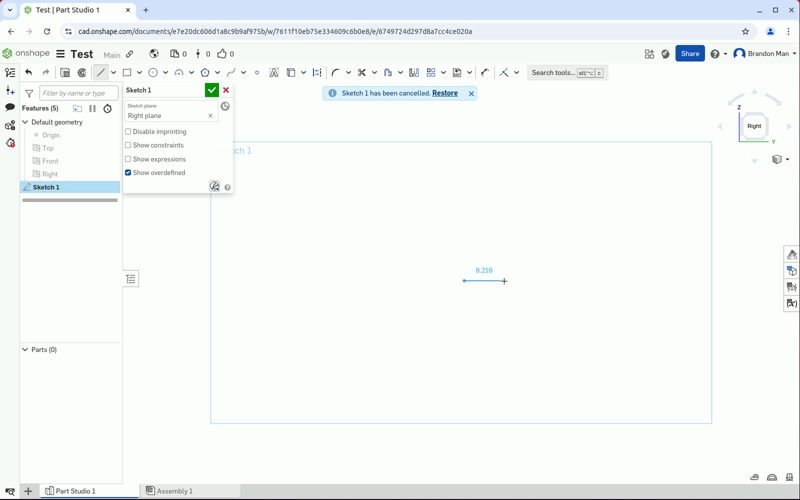
key_up(shift)
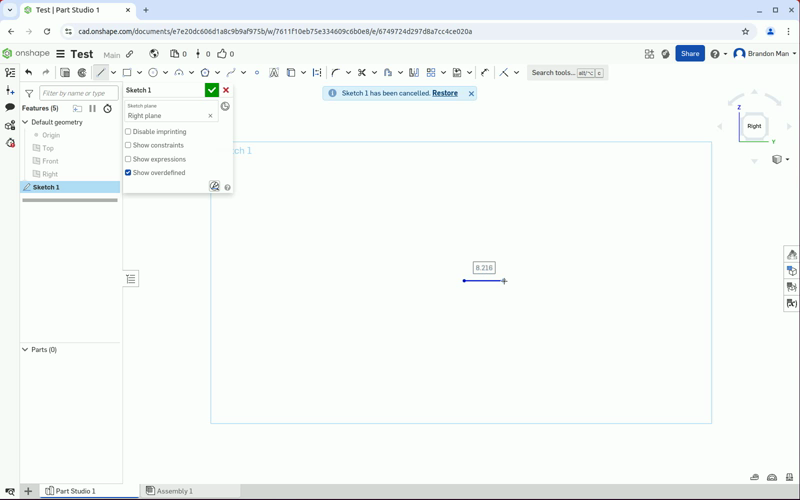
key_down(shift)
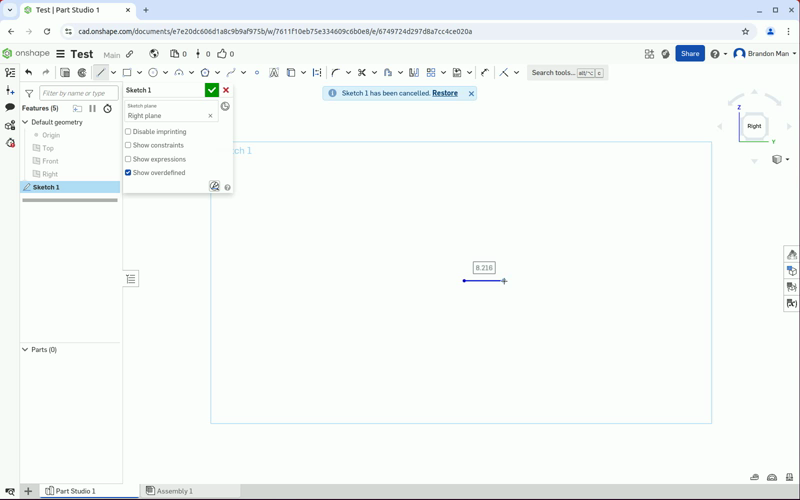
mouse_move(504, 206)
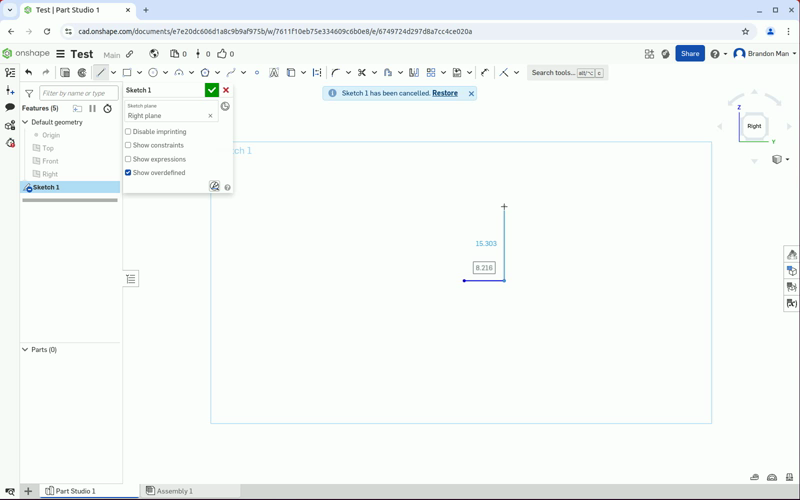
click(504, 206)
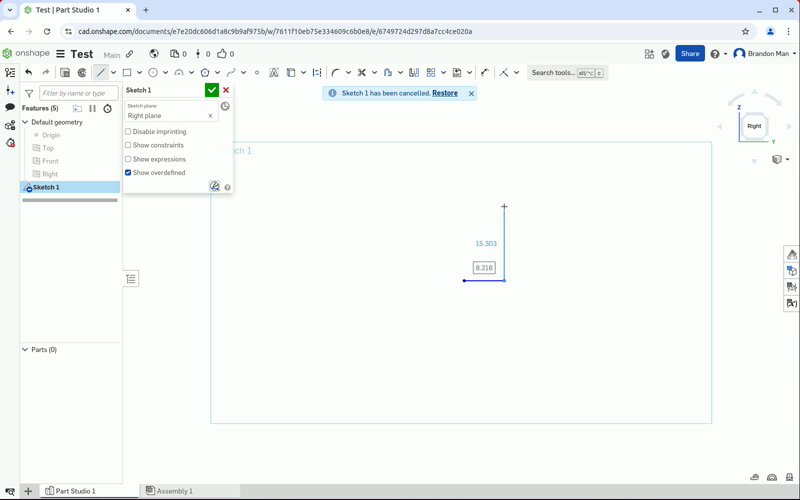
key_up(shift)
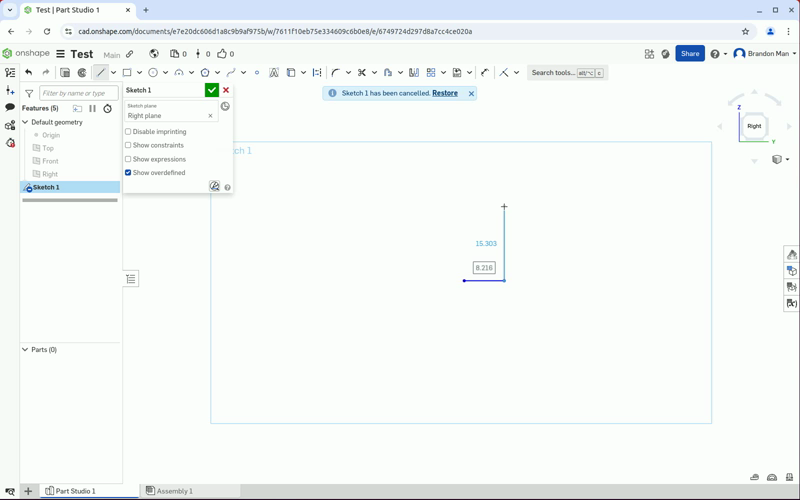
key_down(shift)
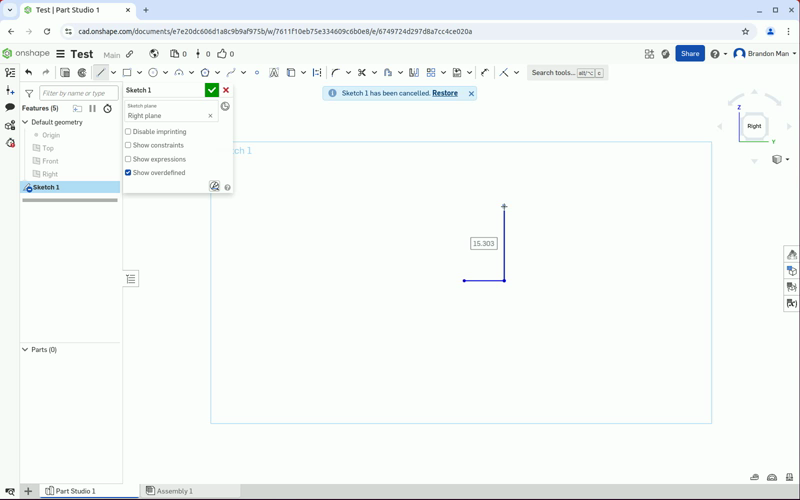
mouse_move(534, 206)
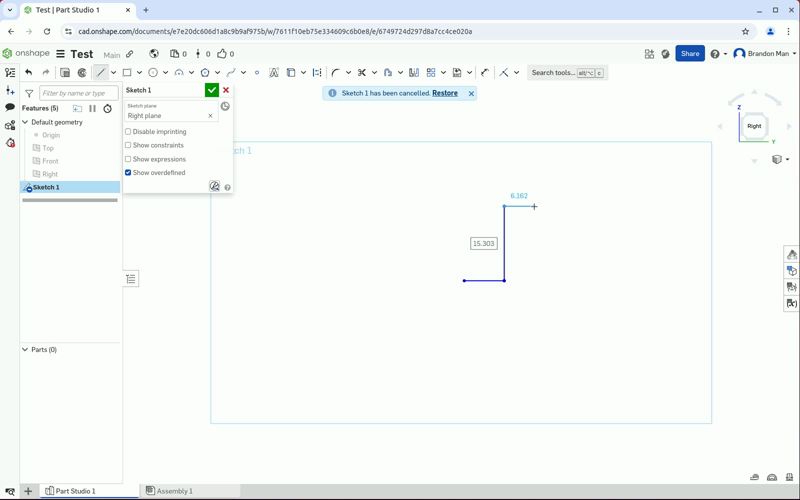
mouse_move(464, 206)
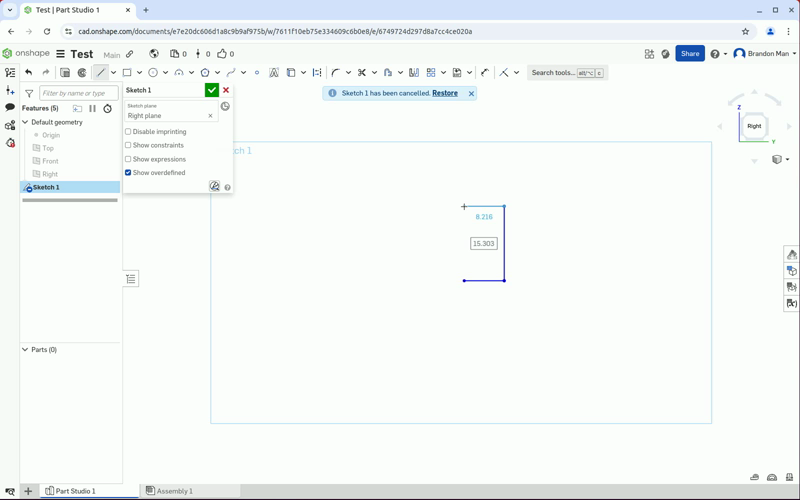
click(464, 206)
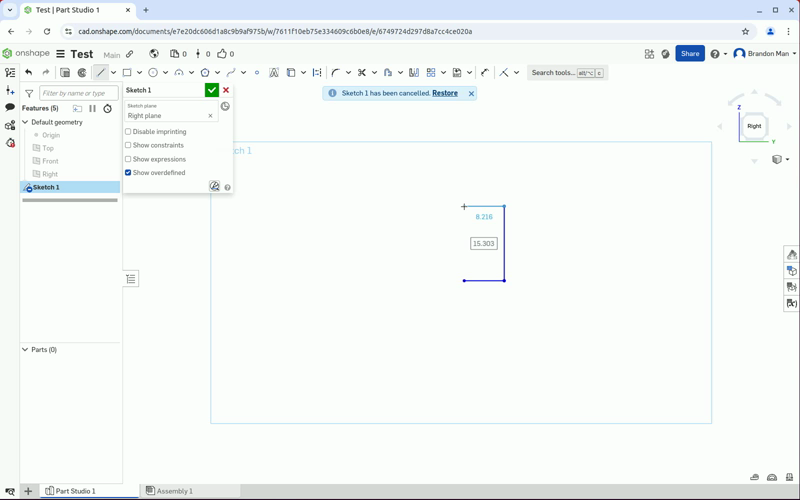
key_up(shift)
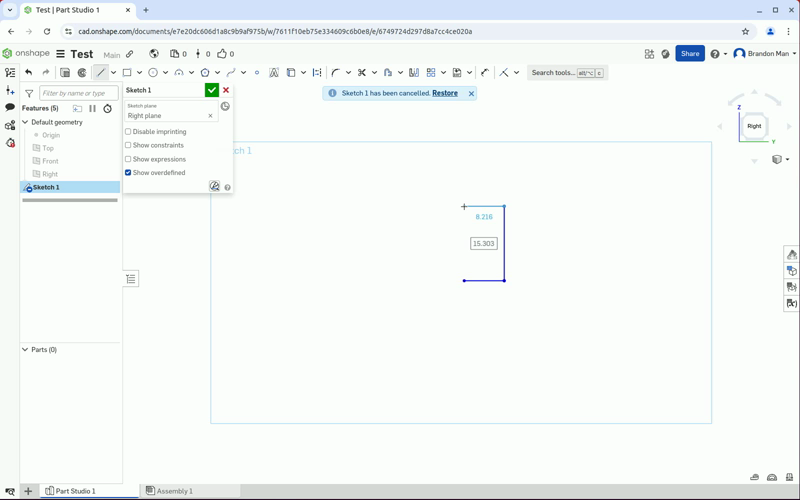
key_down(shift)
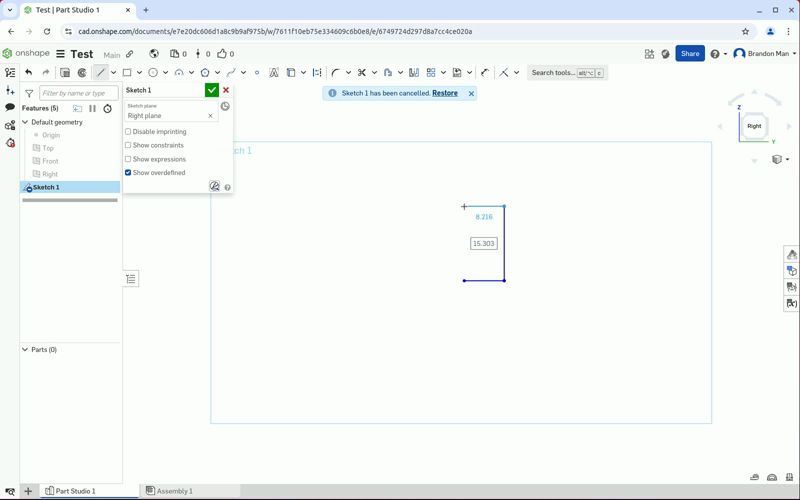
mouse_move(464, 280)
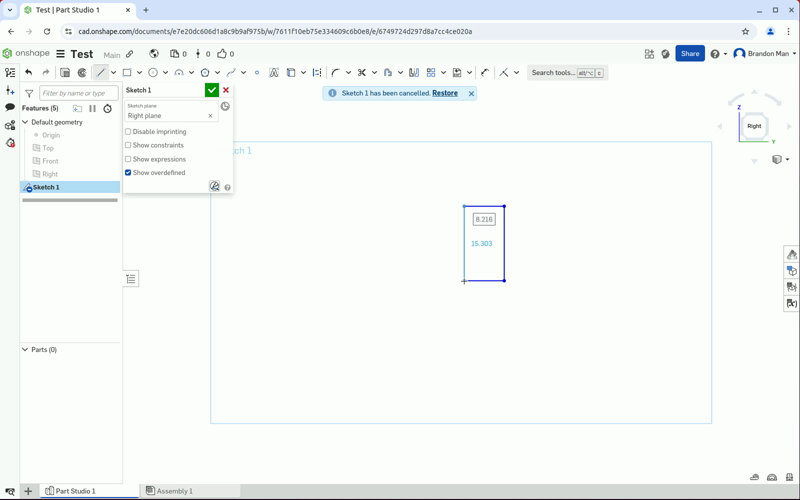
key_up(shift)
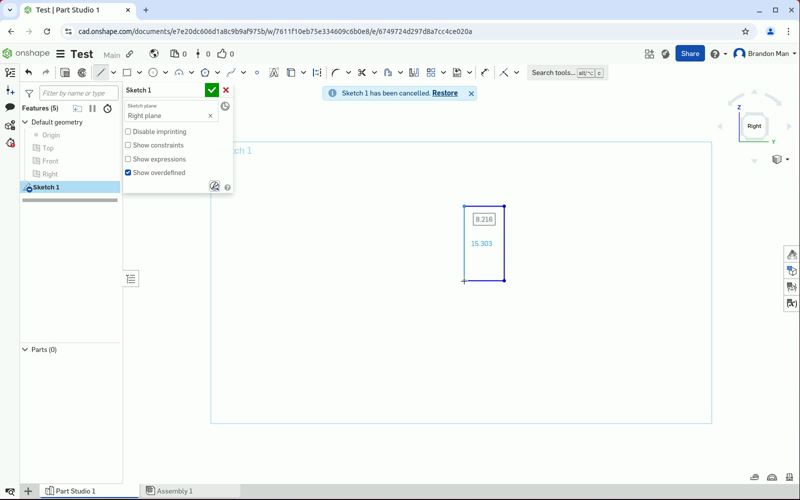
click(464, 280)
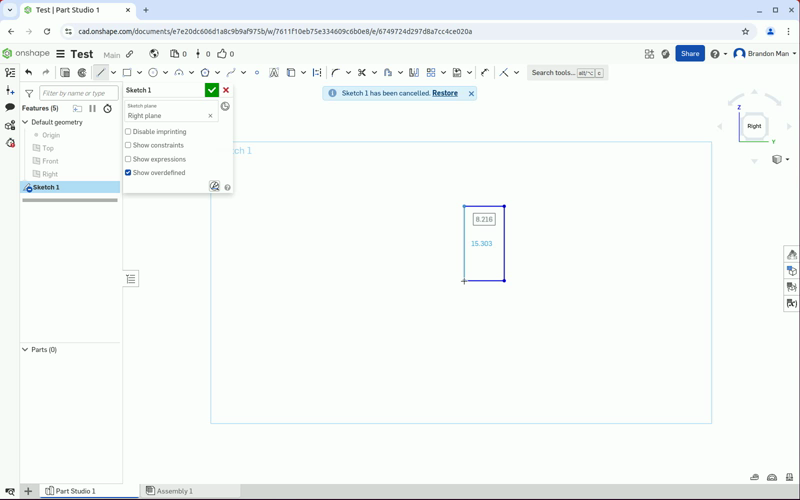
key(esc)
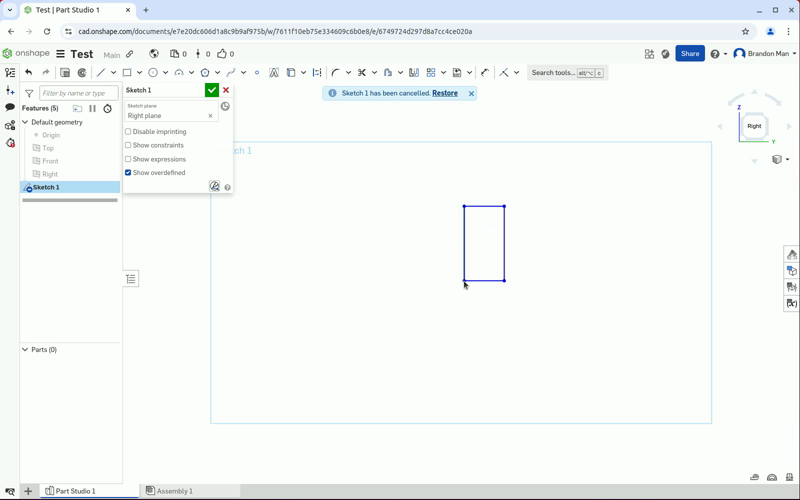
mouse_move(472, 210)
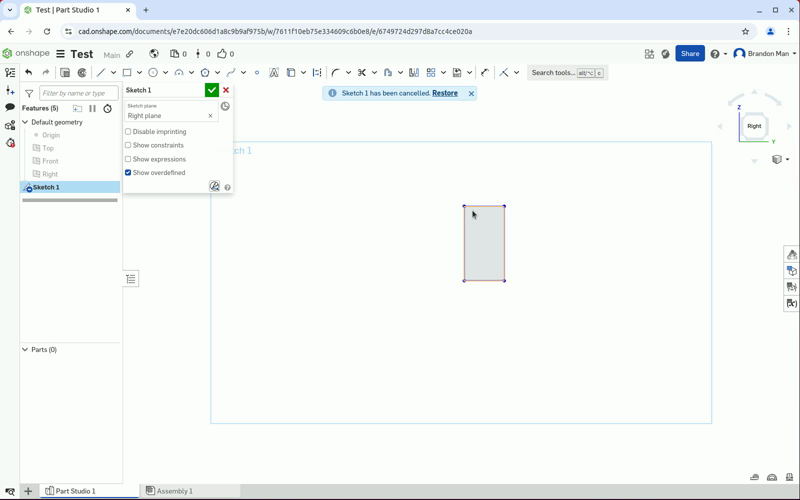
click(472, 210)
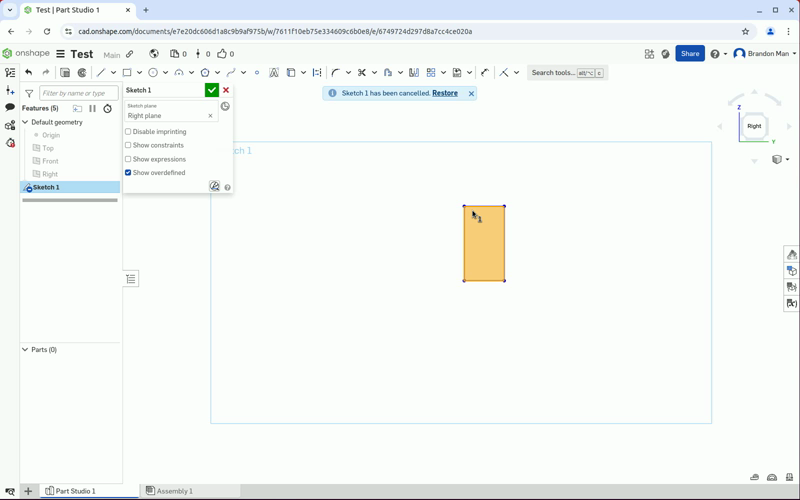
mouse_move(73, 352)
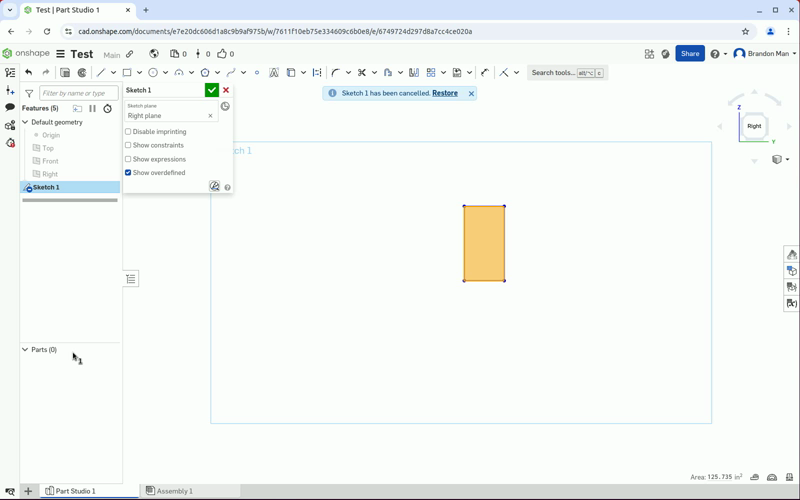
key(shift+y)
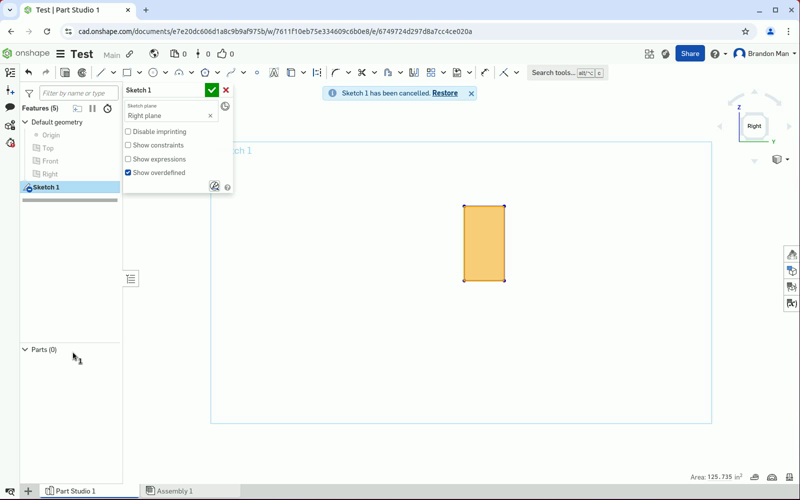
key(shift+e)
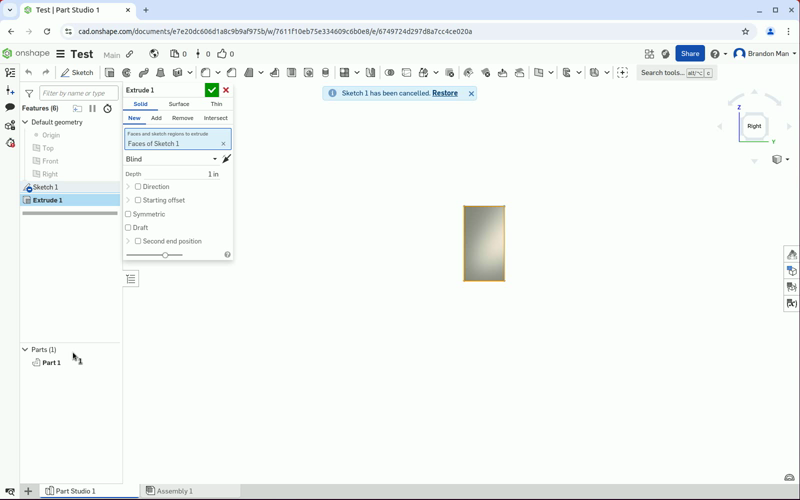
mouse_move(143, 106)
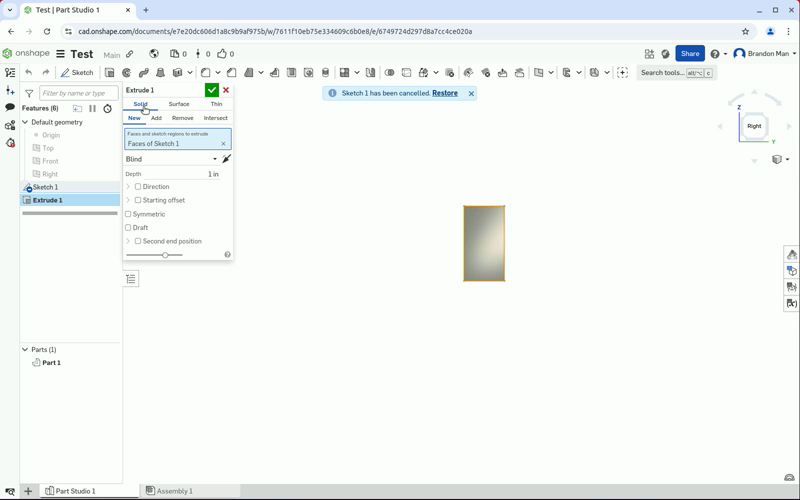
click(143, 106)
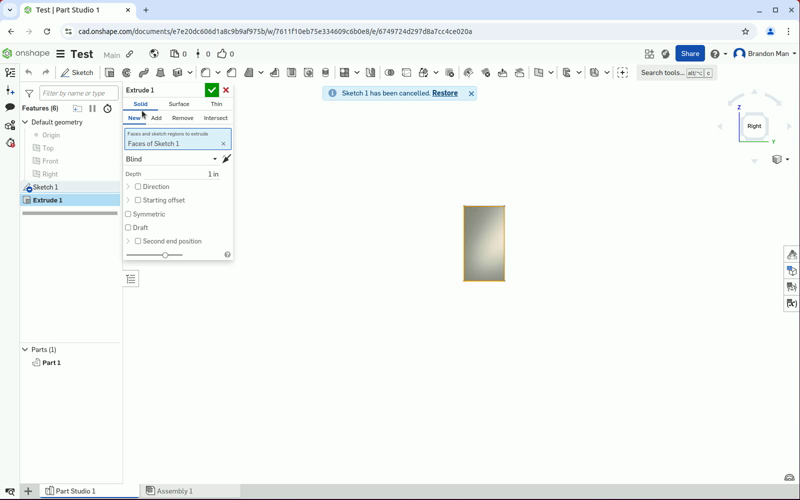
mouse_move(137, 120)
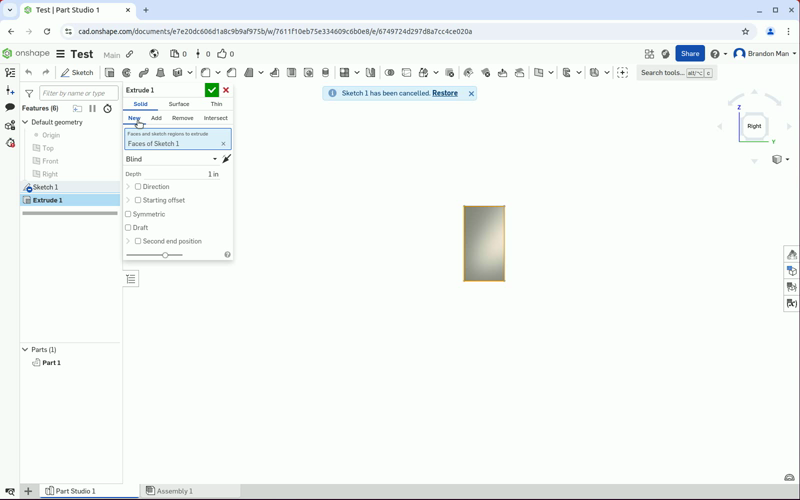
click(137, 120)
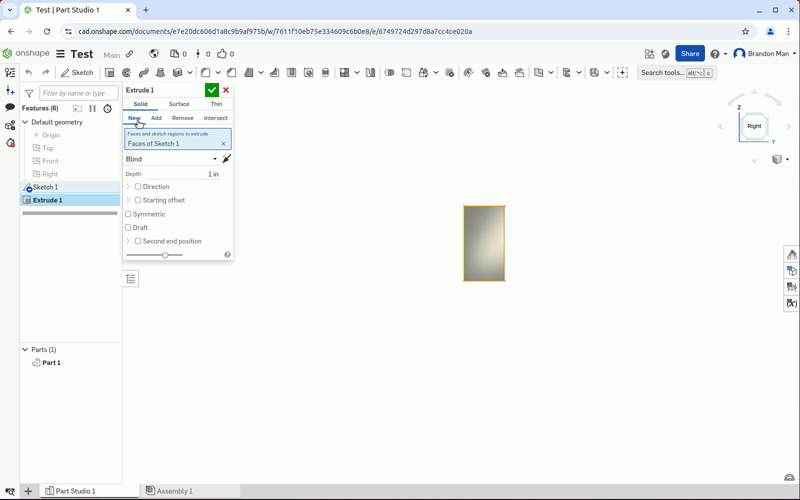
key(tab, 4)
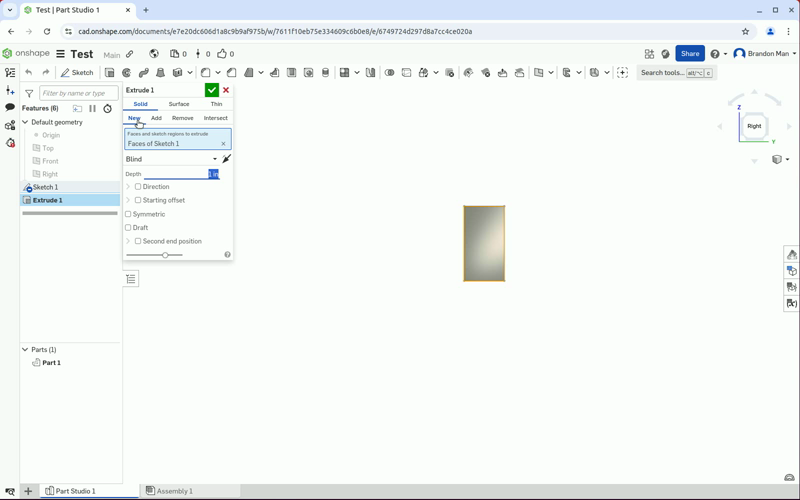
text(1.685)
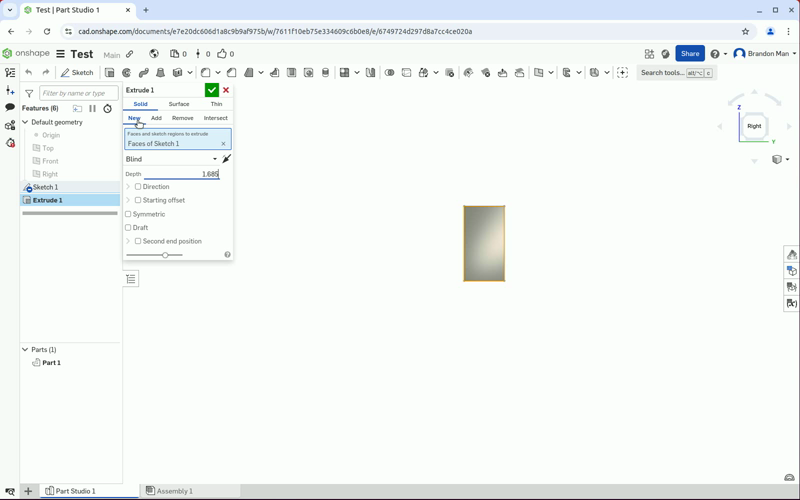
key(enter)
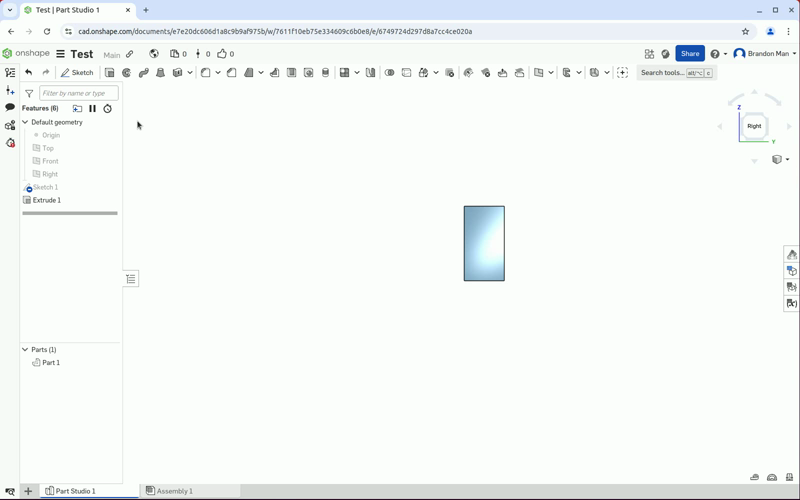
key(shift+h)
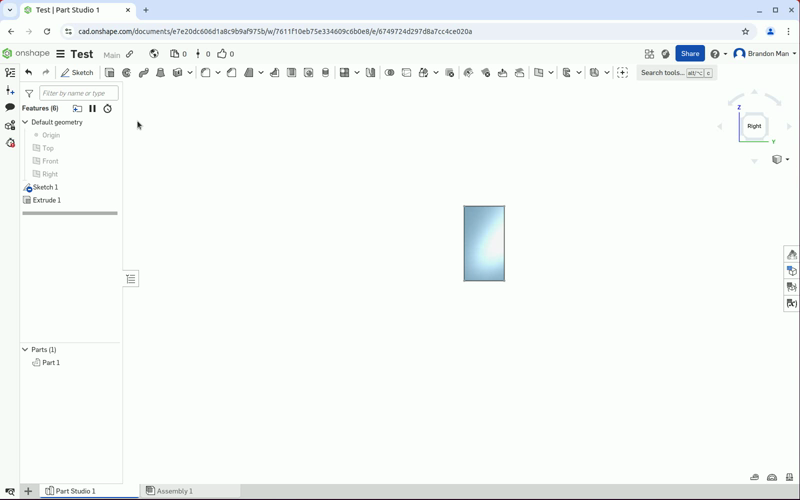
key(shift+h)
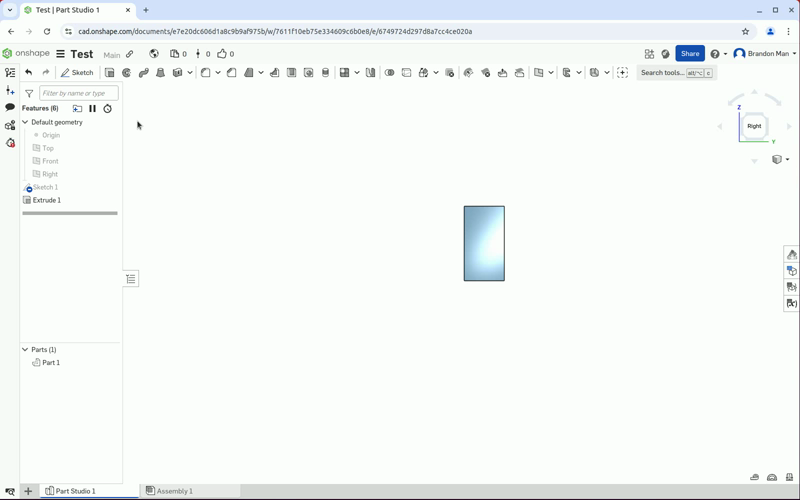
mouse_move(73, 189)
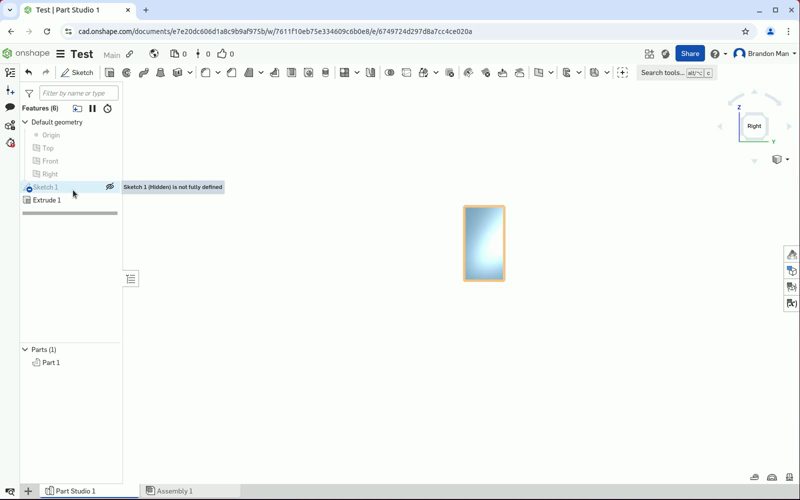
click(73, 189)
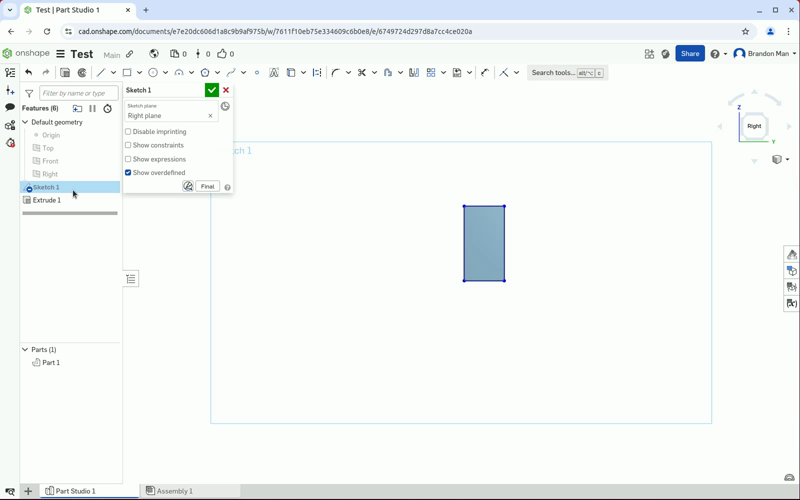
mouse_move(229, 92)
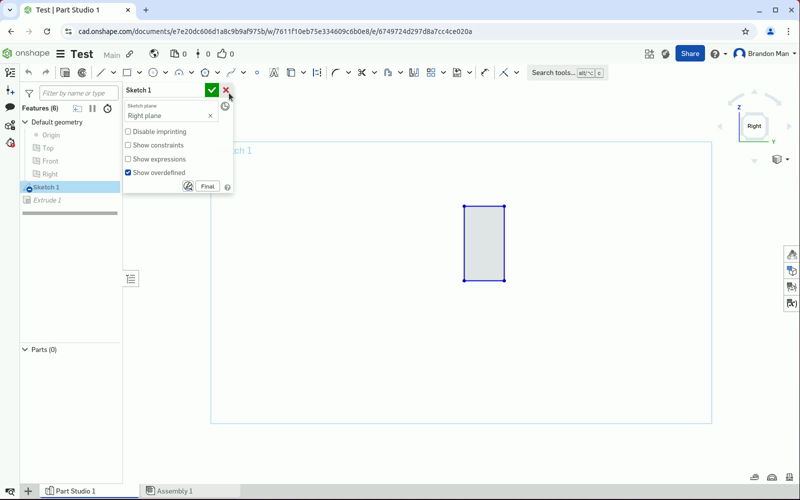
click(229, 92)
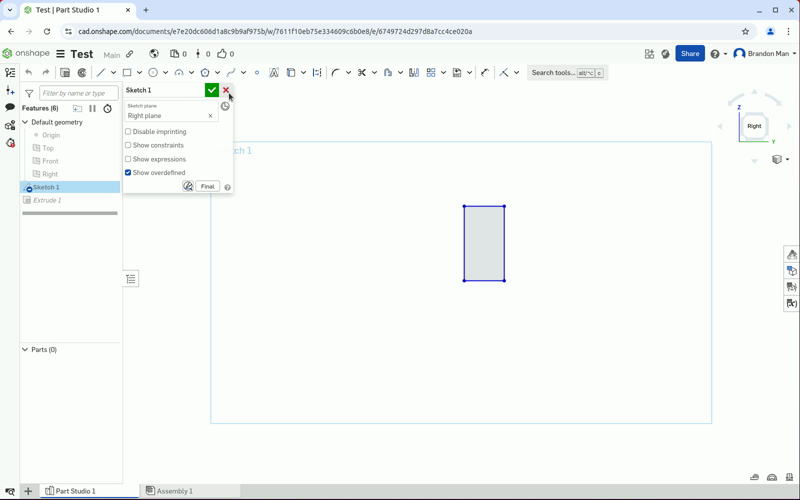
key(shift+s)
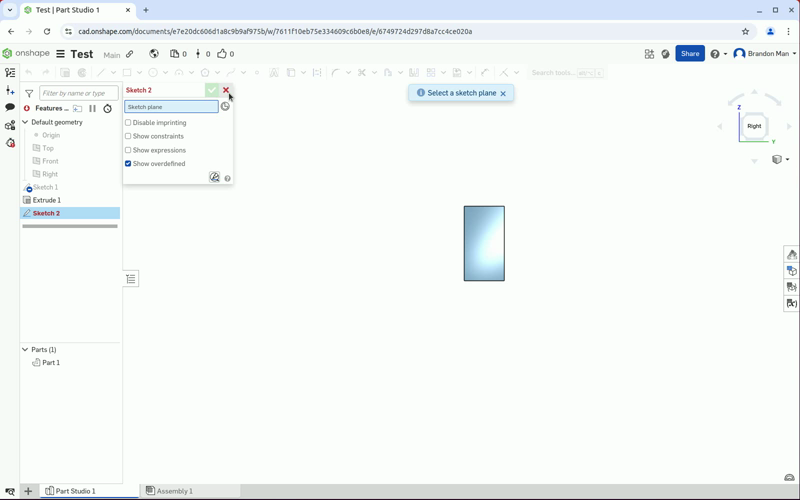
mouse_move(73, 176)
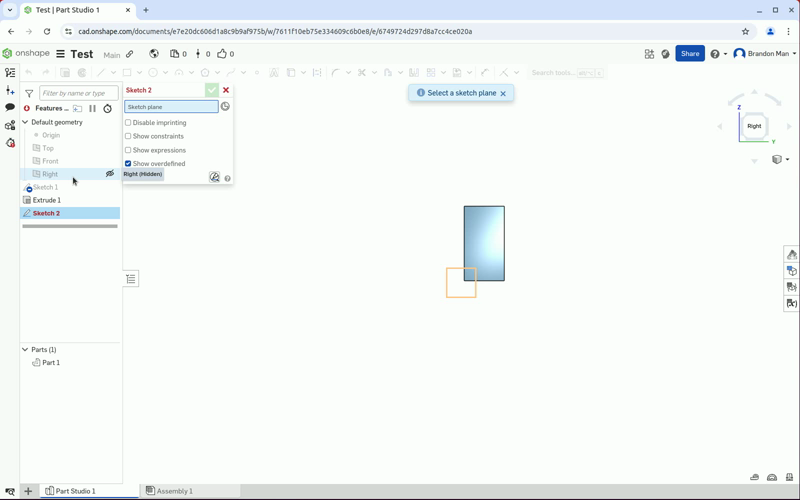
click(73, 176)
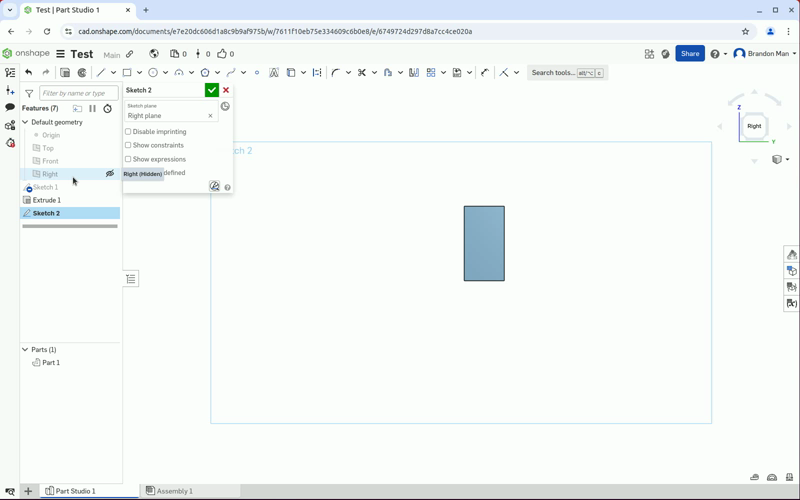
mouse_move(73, 352)
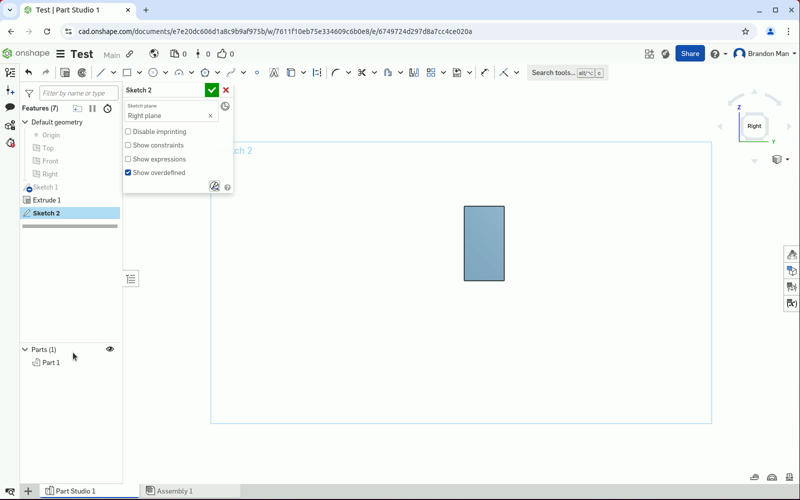
key(y)
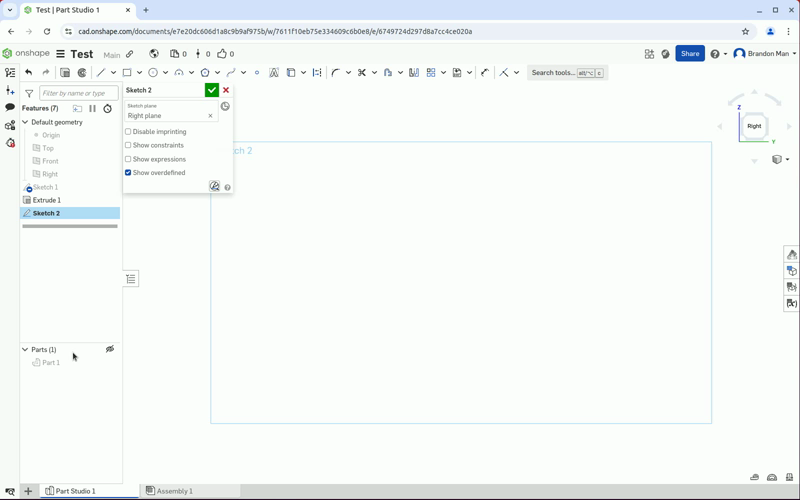
key(l)
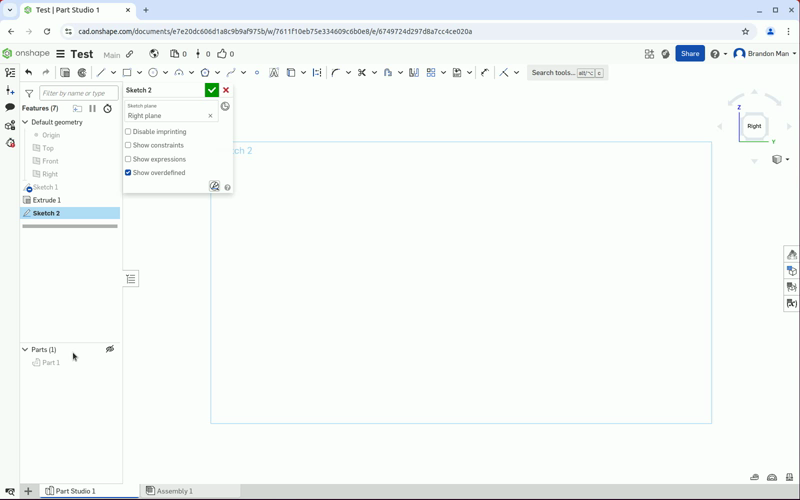
key_down(shift)
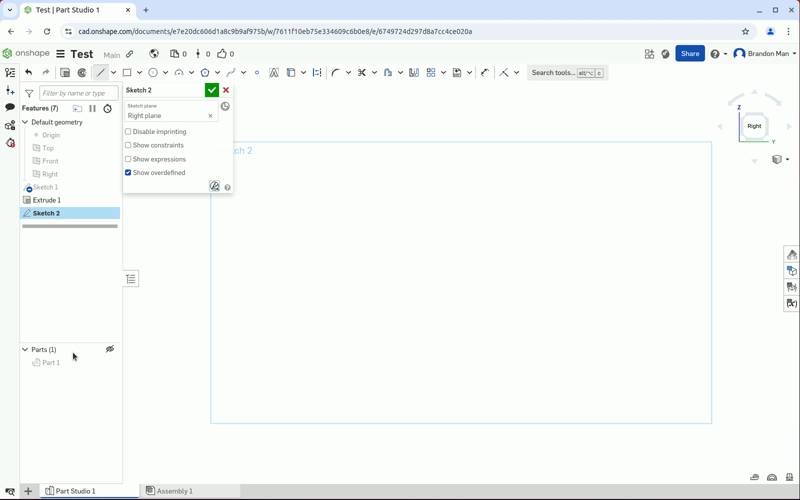
mouse_move(420, 287)
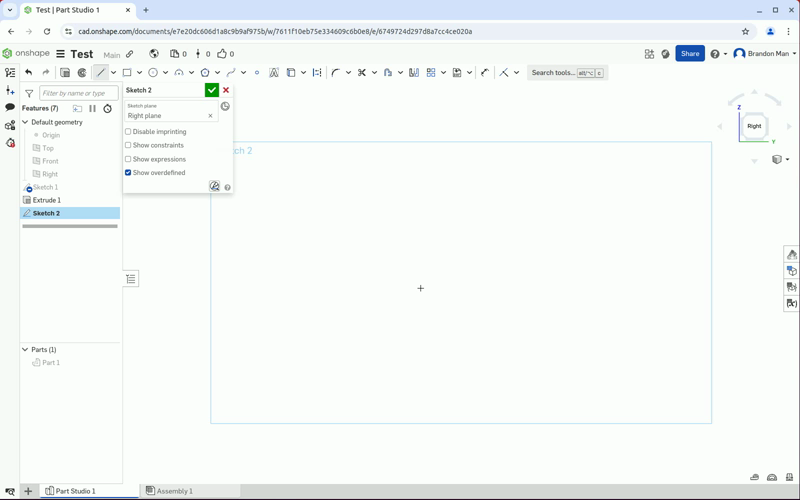
click(420, 287)
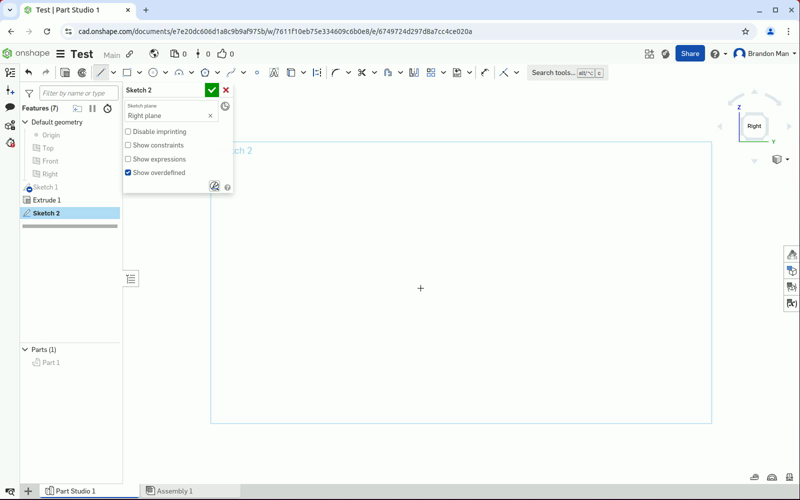
key_up(shift)
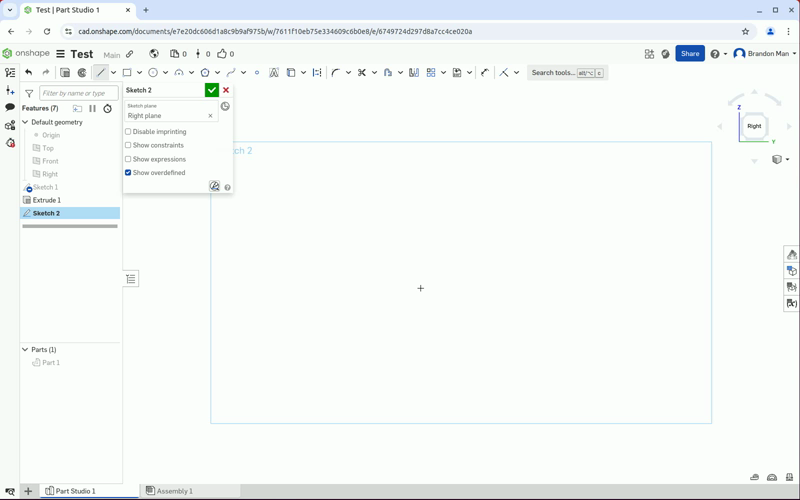
key_down(shift)
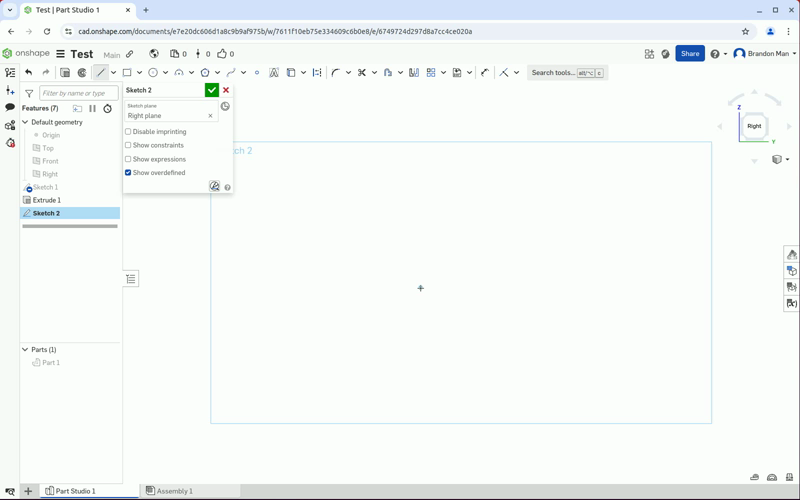
mouse_move(450, 287)
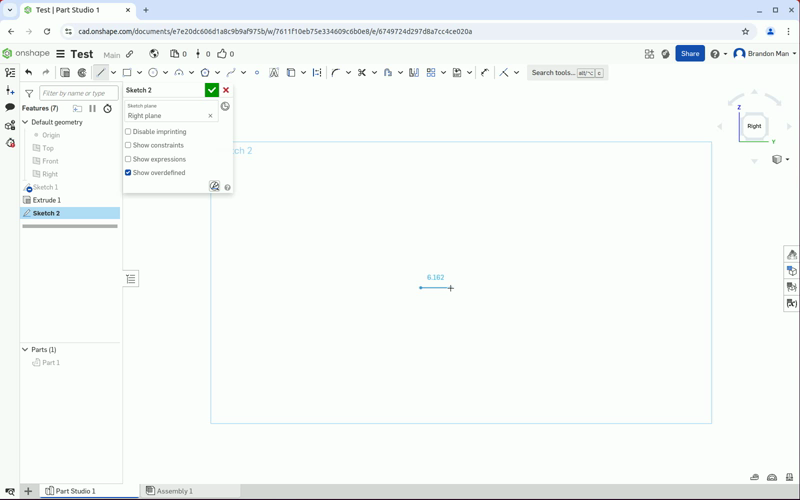
mouse_move(450, 287)
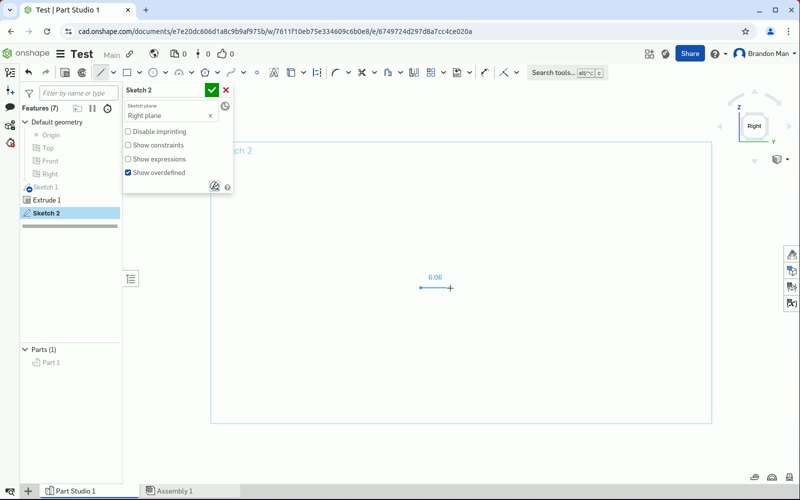
click(450, 287)
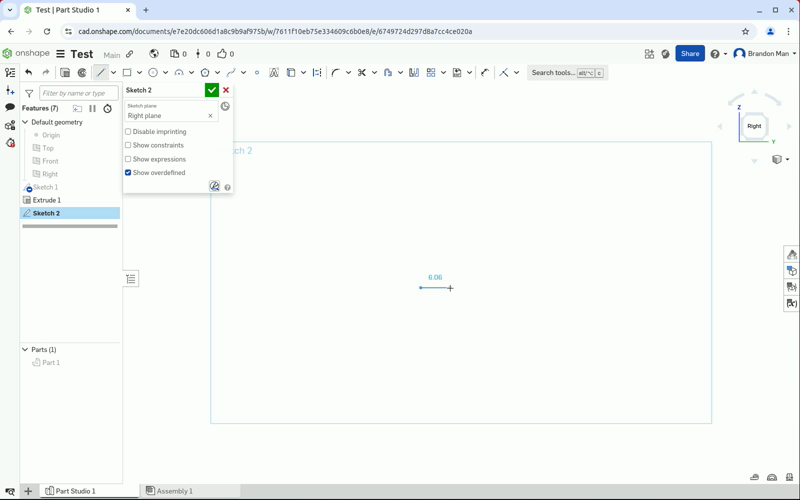
key_up(shift)
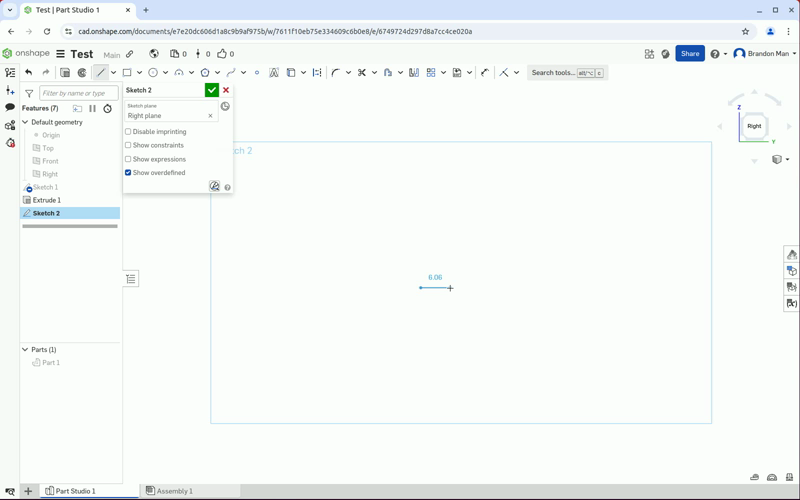
key_down(shift)
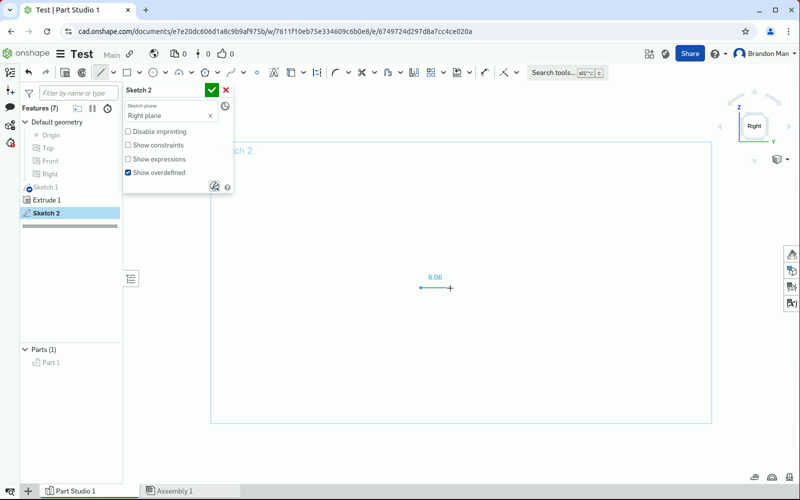
mouse_move(480, 287)
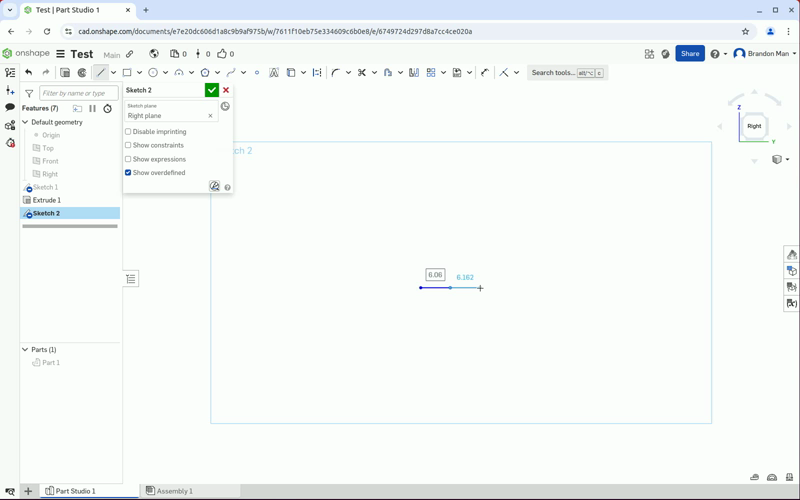
mouse_move(450, 258)
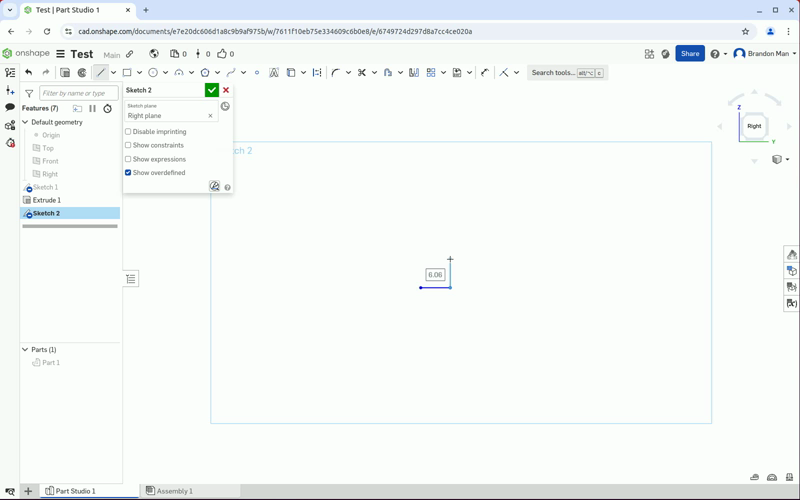
click(450, 258)
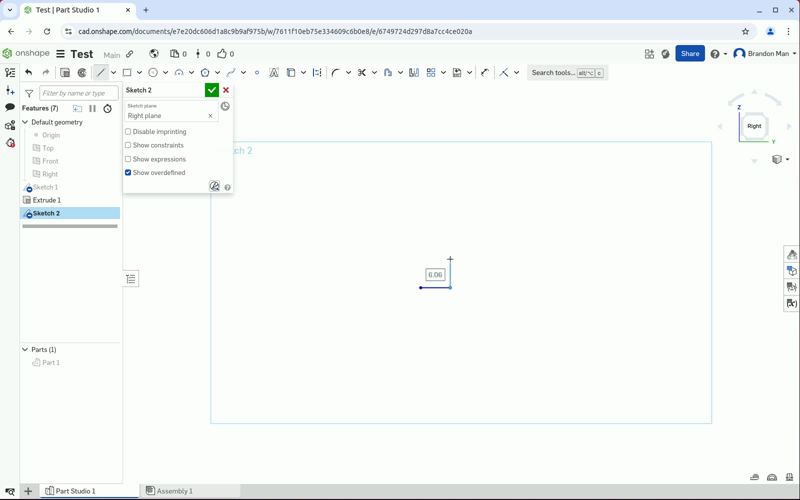
key_up(shift)
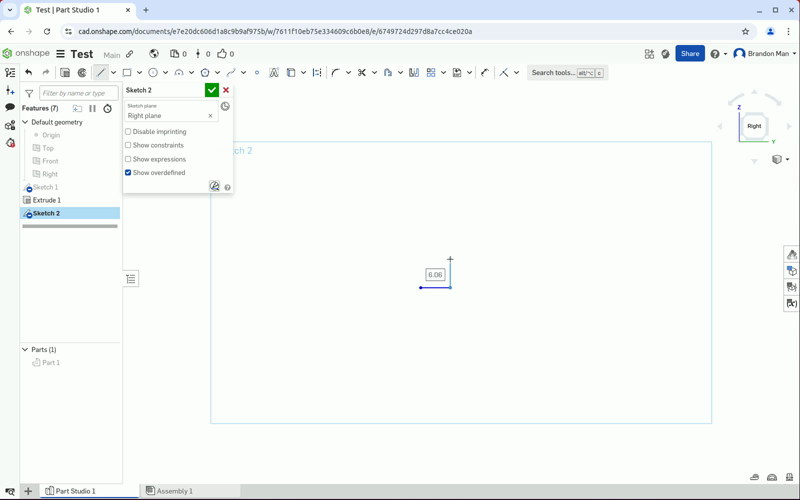
key_down(shift)
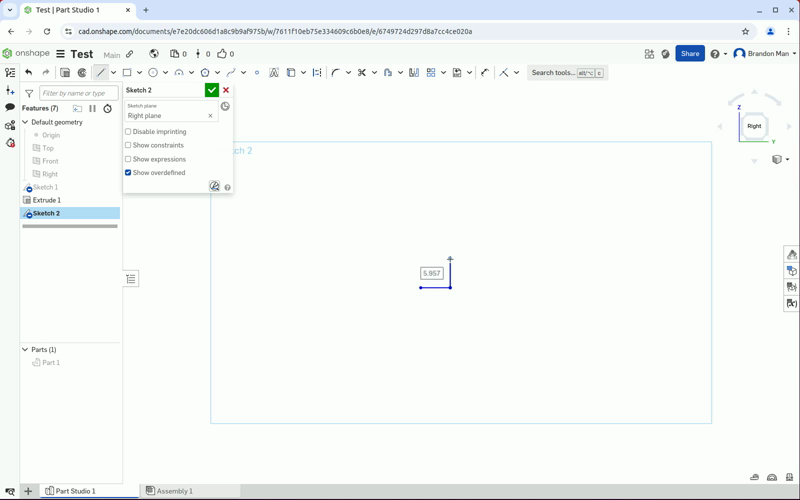
mouse_move(480, 258)
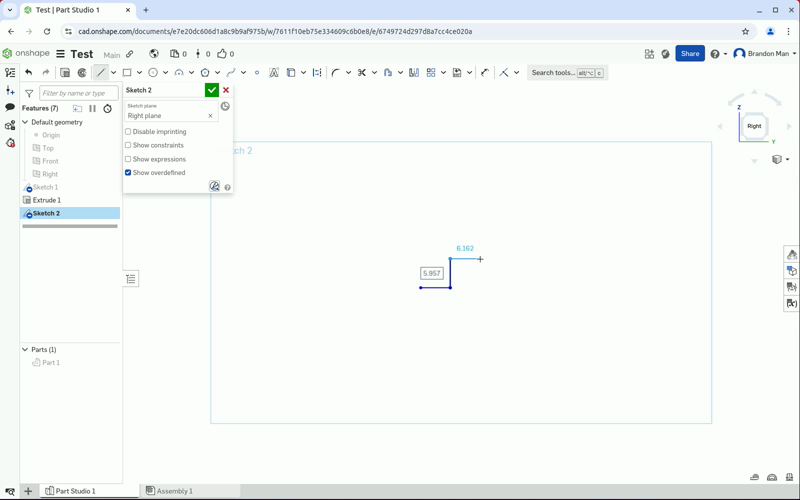
mouse_move(420, 258)
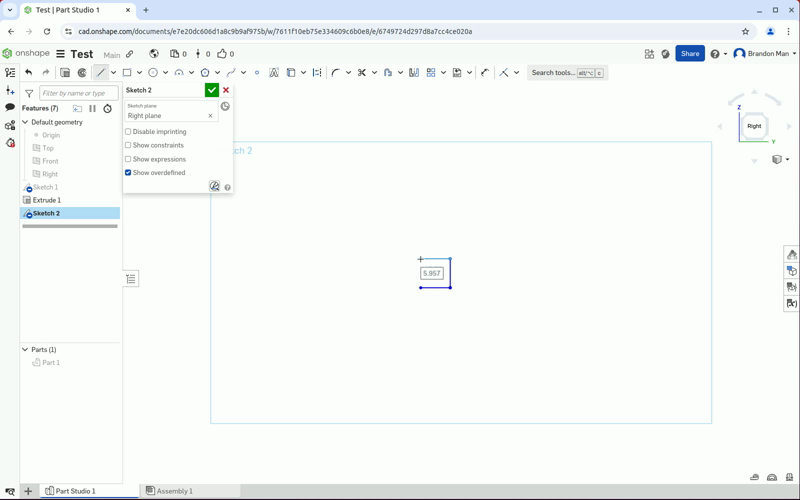
click(420, 258)
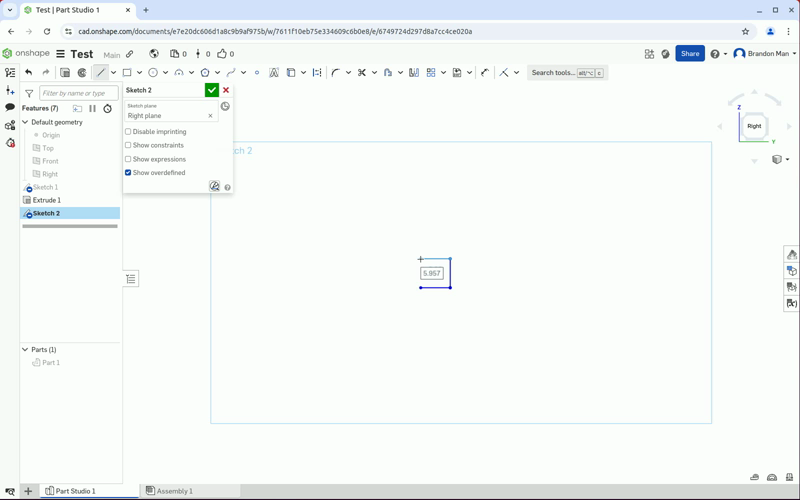
key_up(shift)
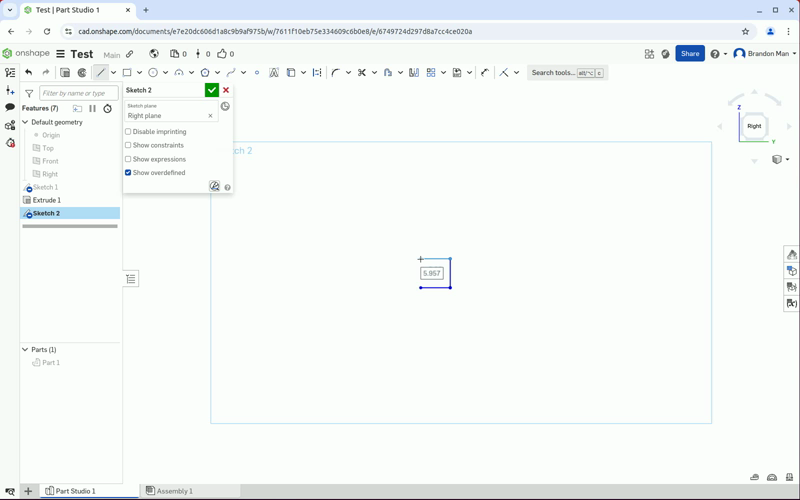
mouse_move(450, 258)
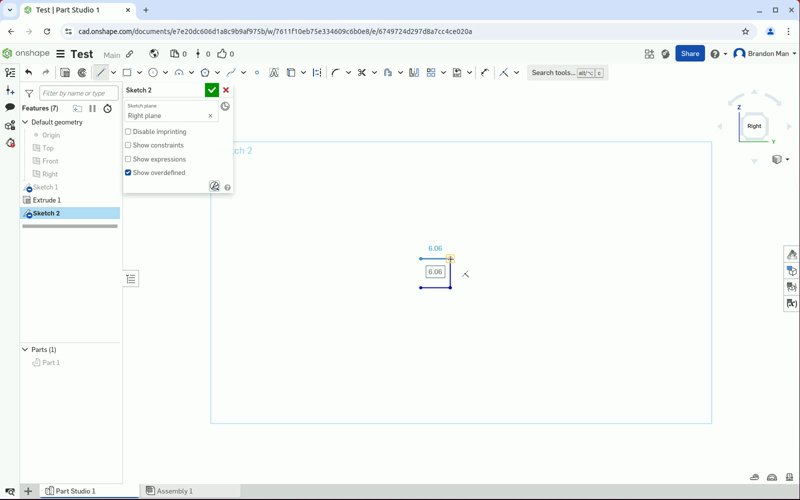
key_down(shift)
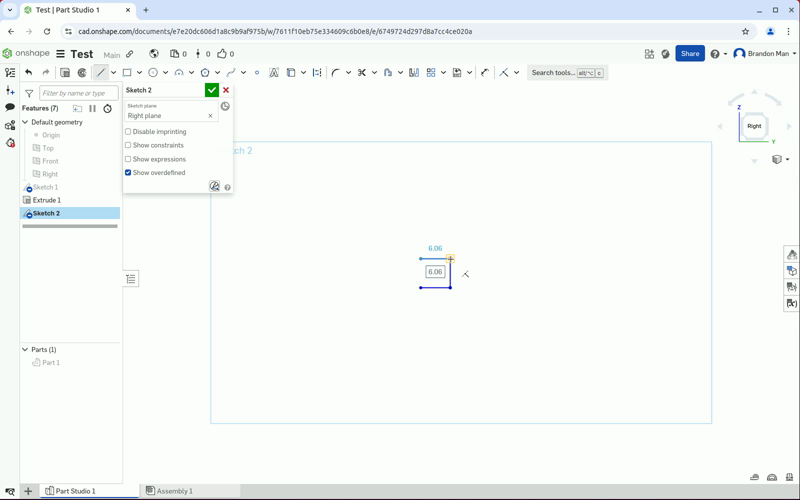
mouse_move(420, 287)
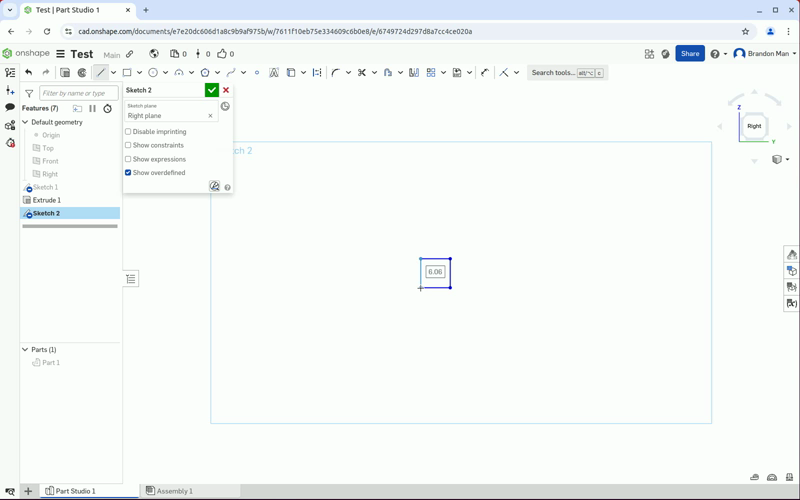
key_up(shift)
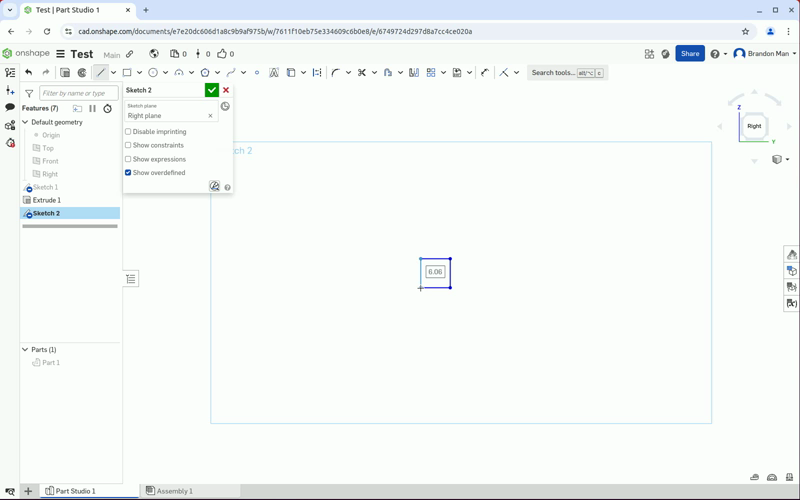
click(420, 287)
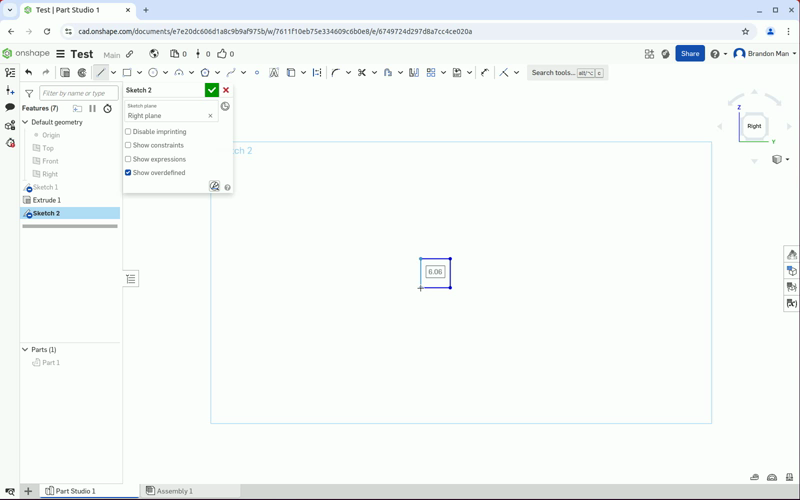
key(esc)
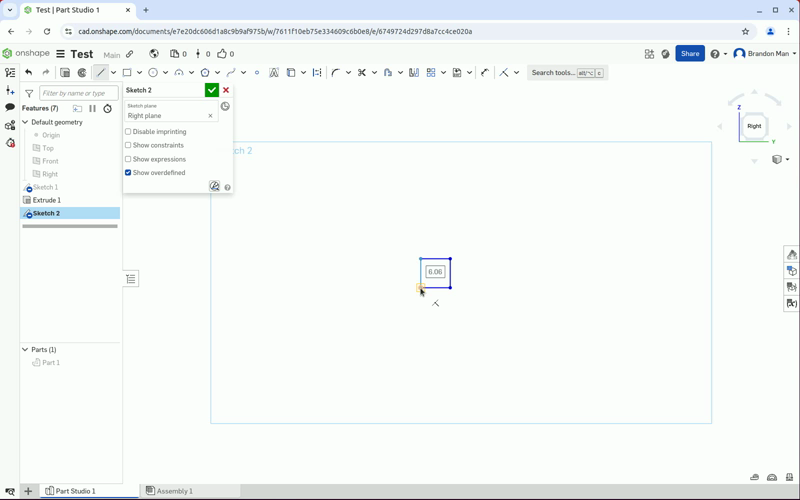
mouse_move(427, 272)
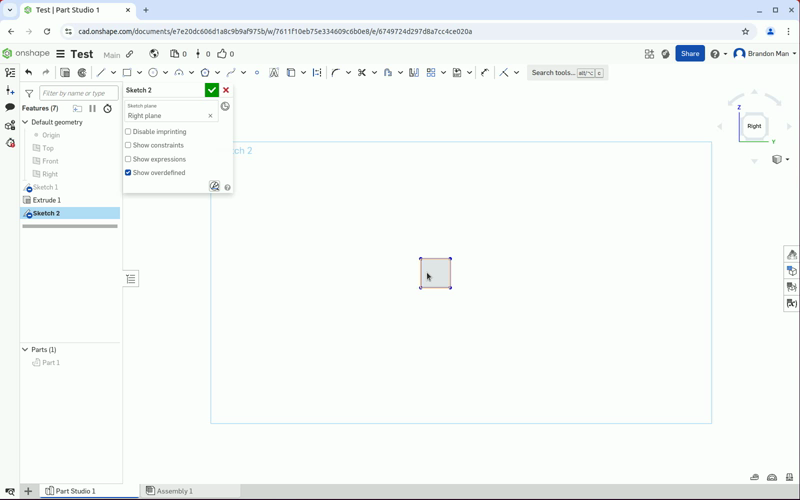
scroll(6)
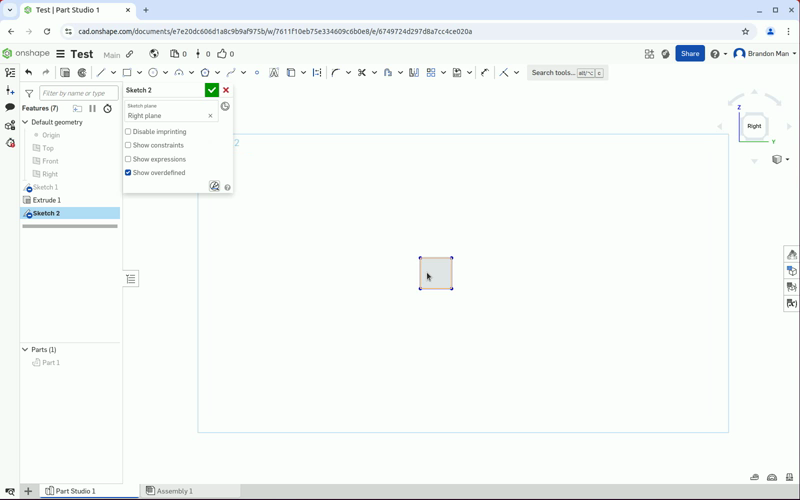
scroll(6)
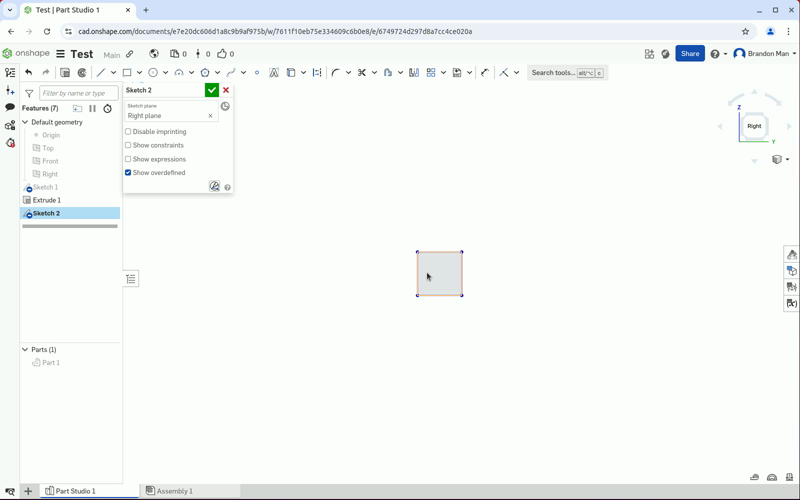
scroll(6)
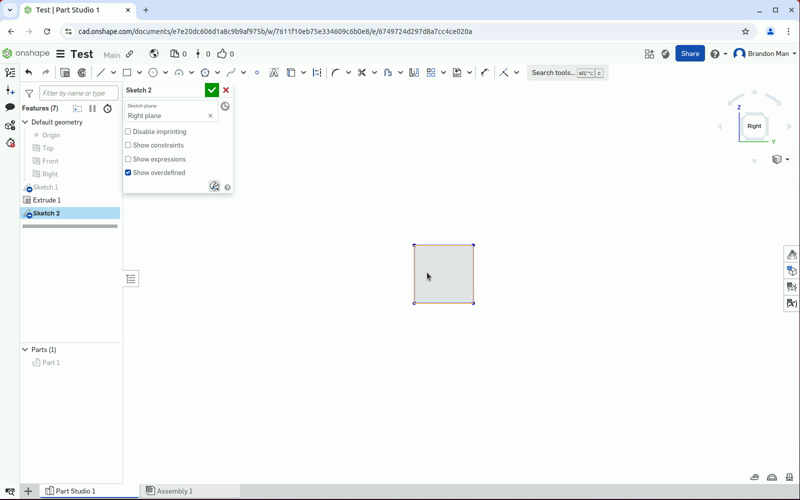
scroll(6)
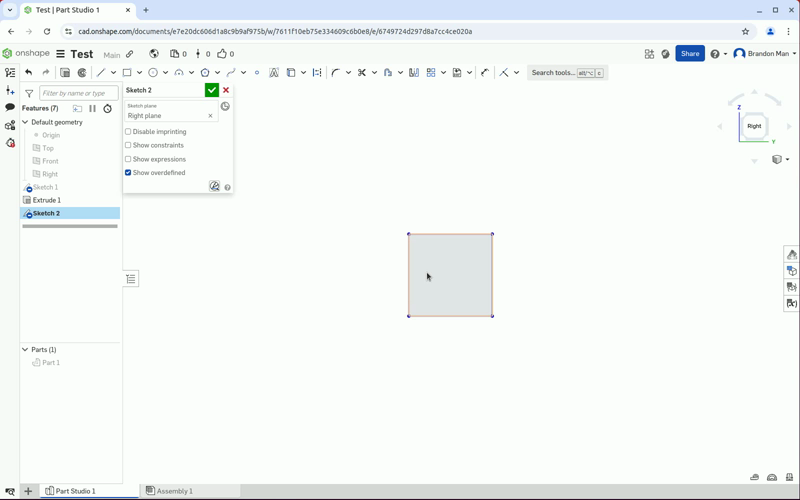
scroll(6)
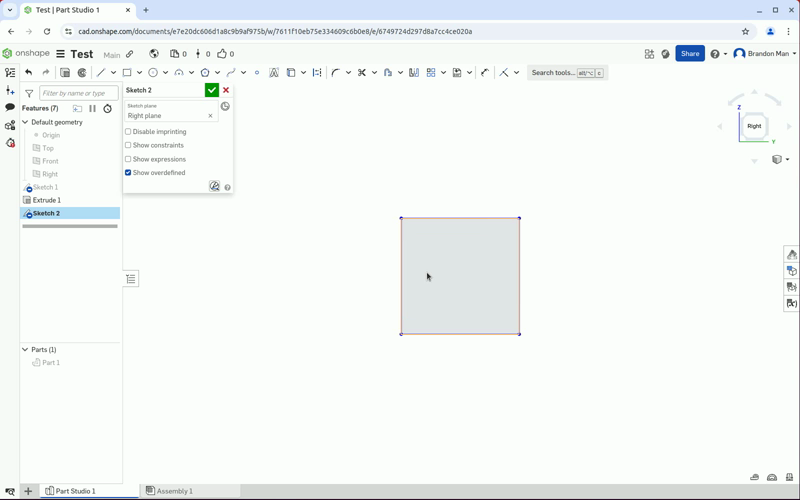
scroll(6)
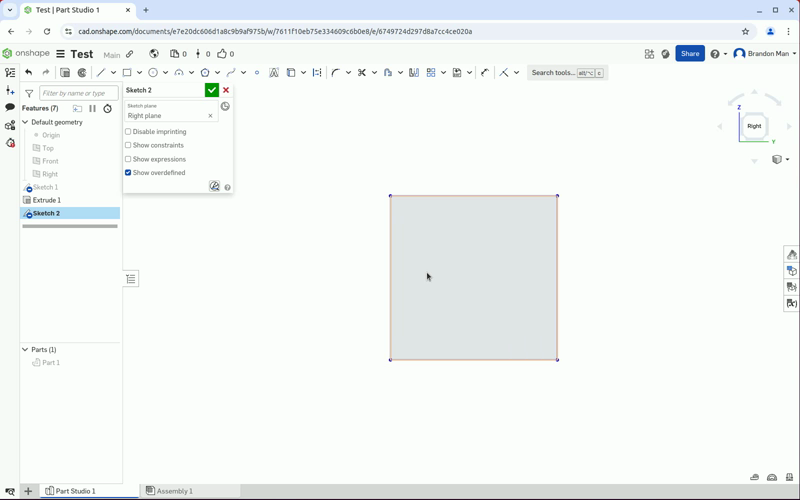
scroll(6)
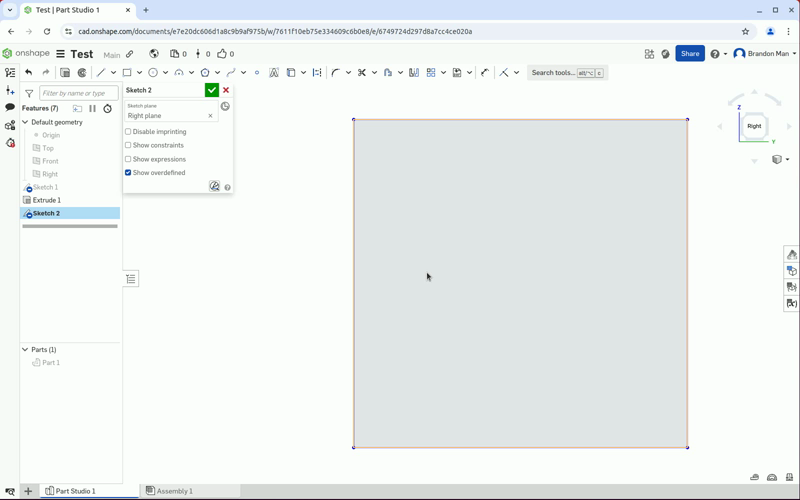
click(427, 272)
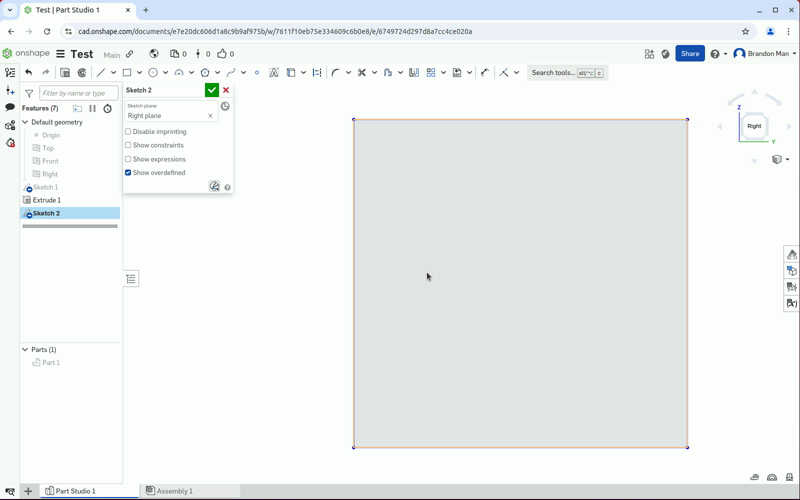
scroll(-6)
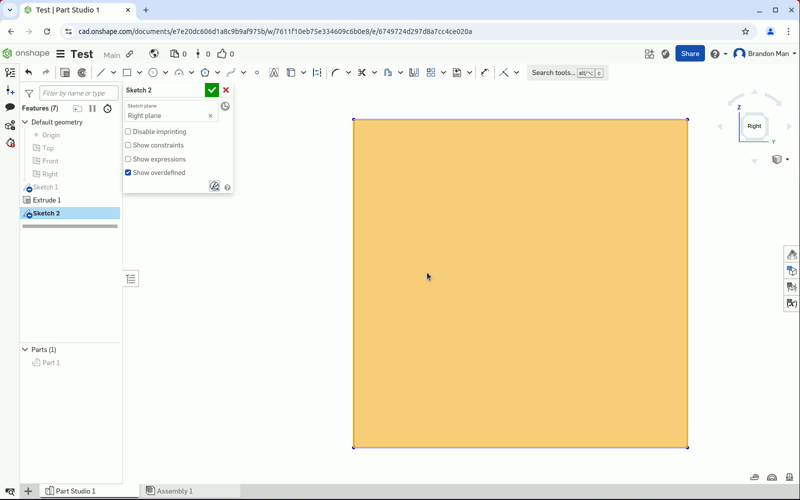
scroll(-6)
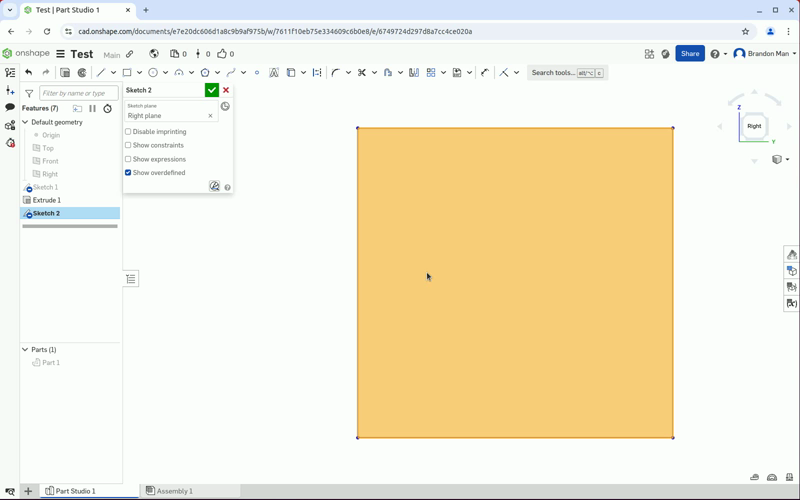
scroll(-6)
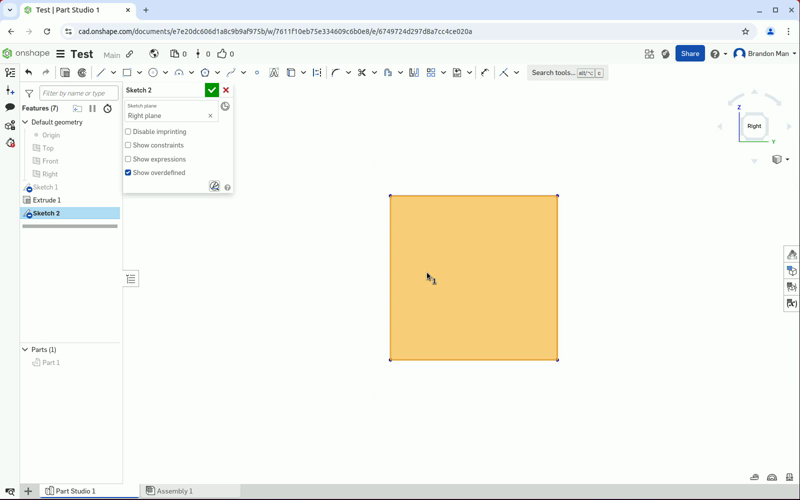
scroll(-6)
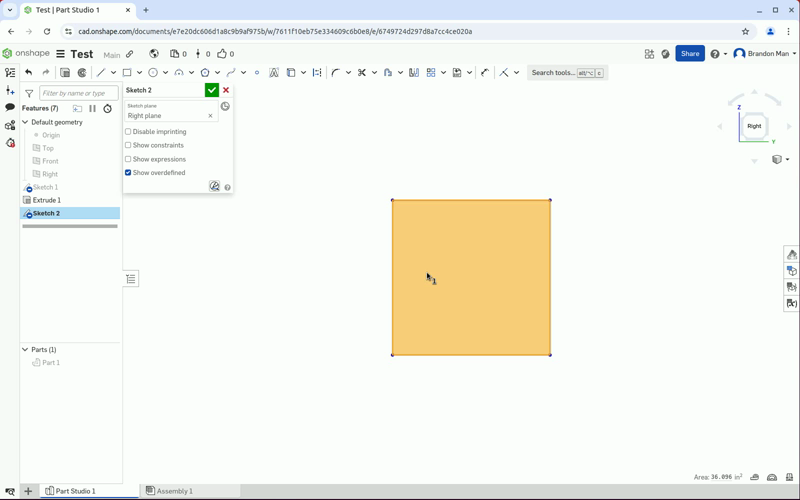
scroll(-6)
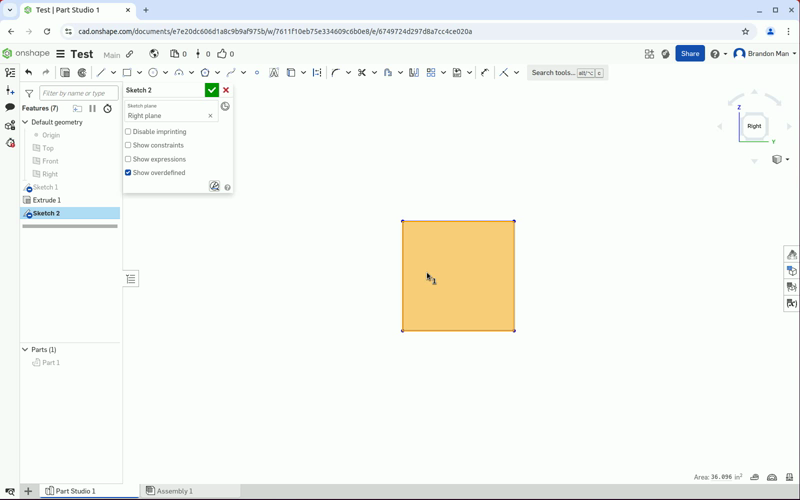
scroll(-6)
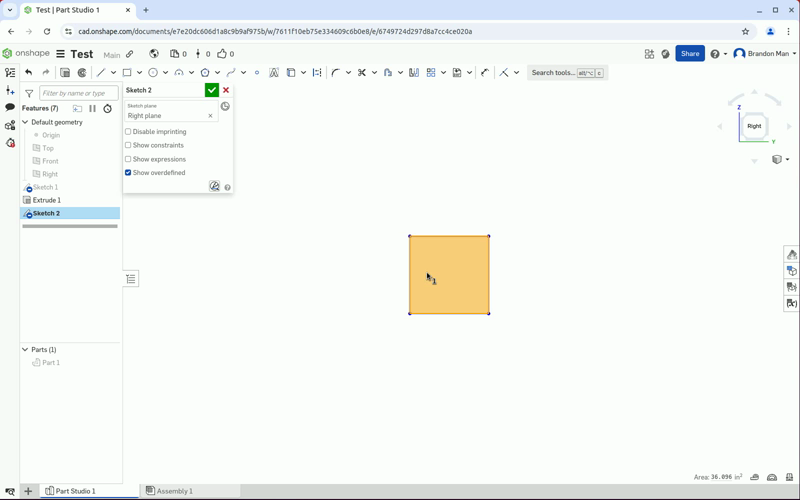
scroll(-6)
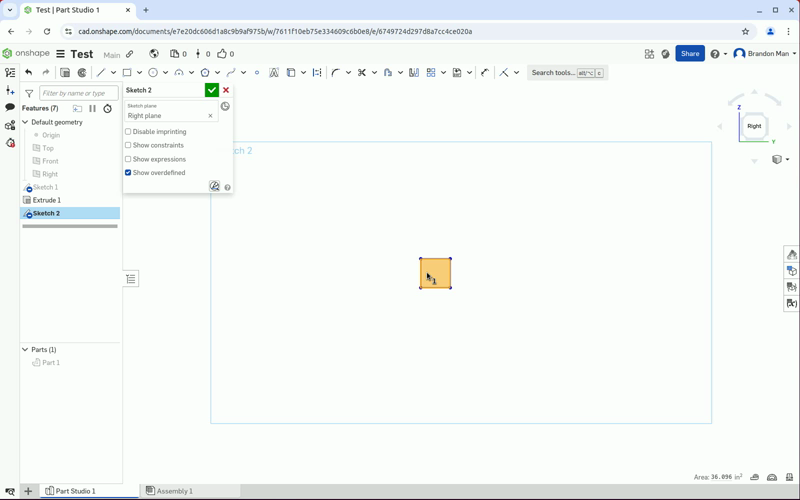
mouse_move(73, 352)
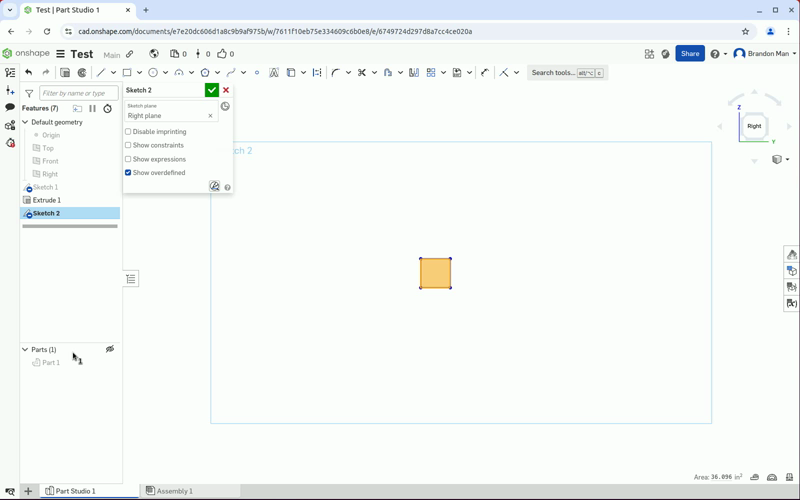
key(shift+y)
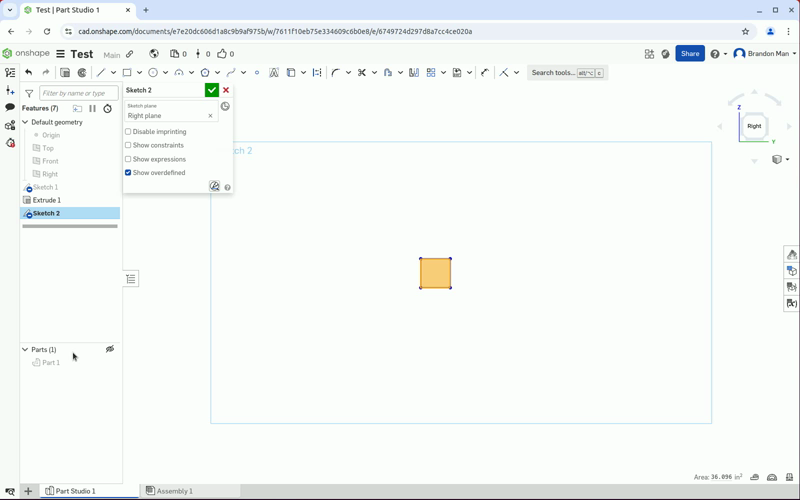
key(shift+e)
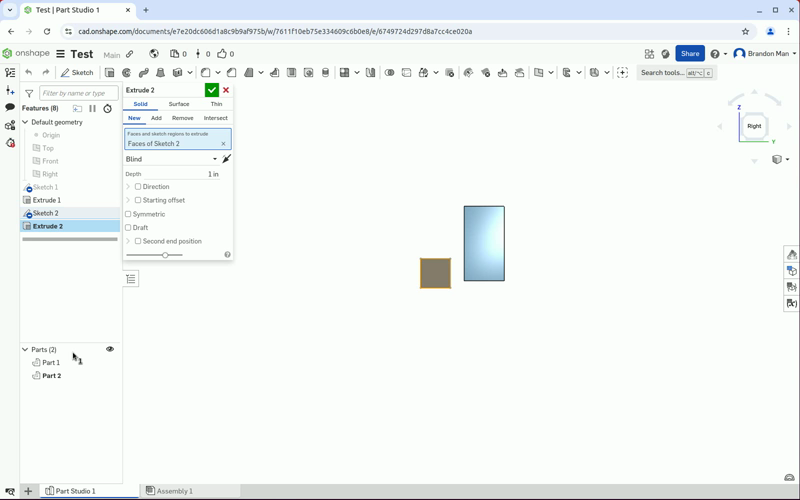
mouse_move(143, 106)
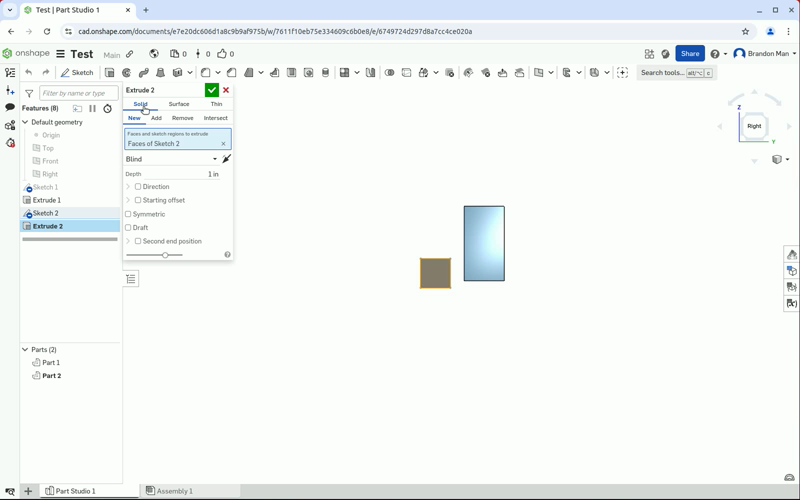
click(143, 106)
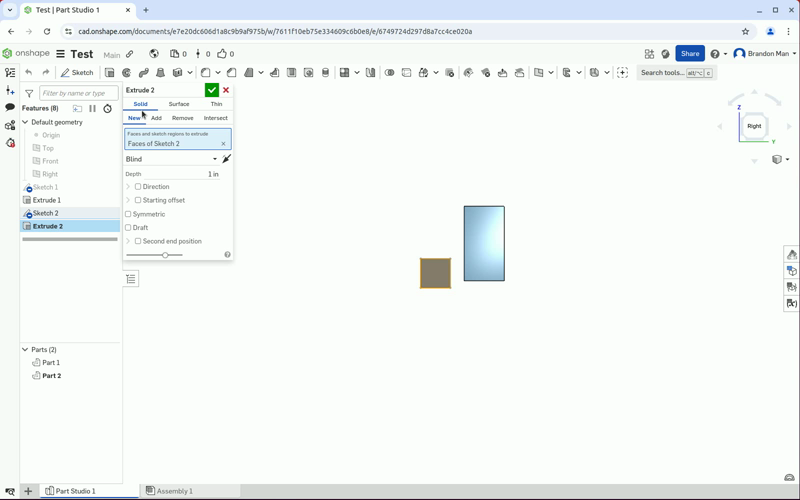
mouse_move(137, 120)
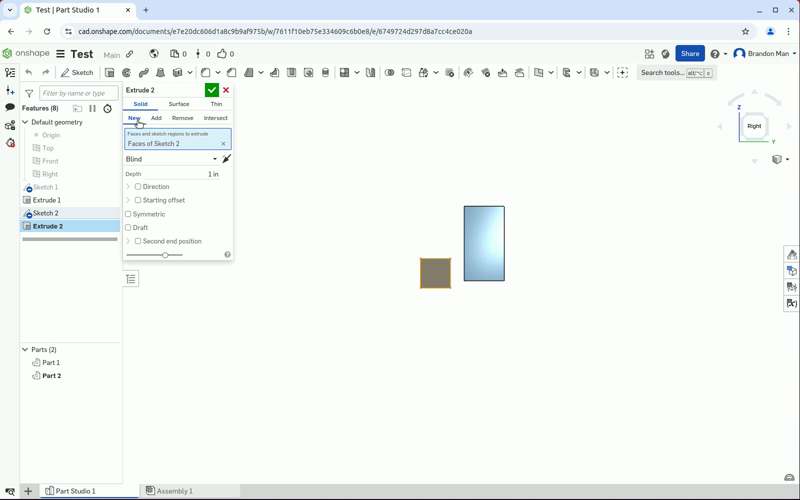
click(137, 120)
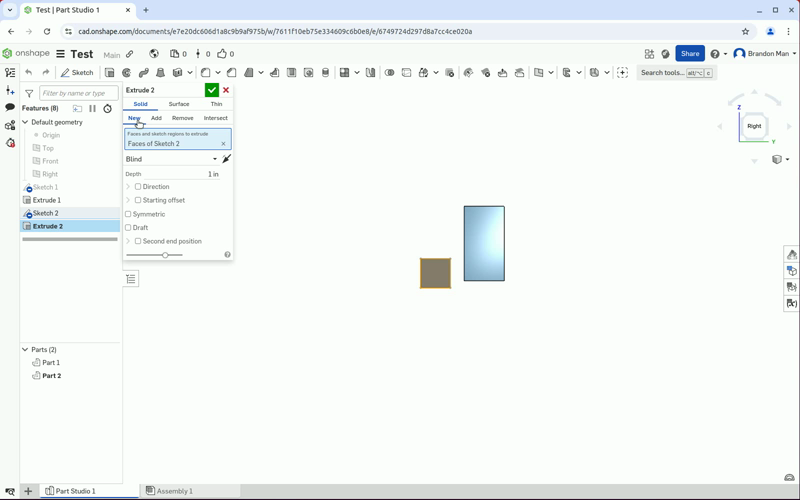
key(tab, 4)
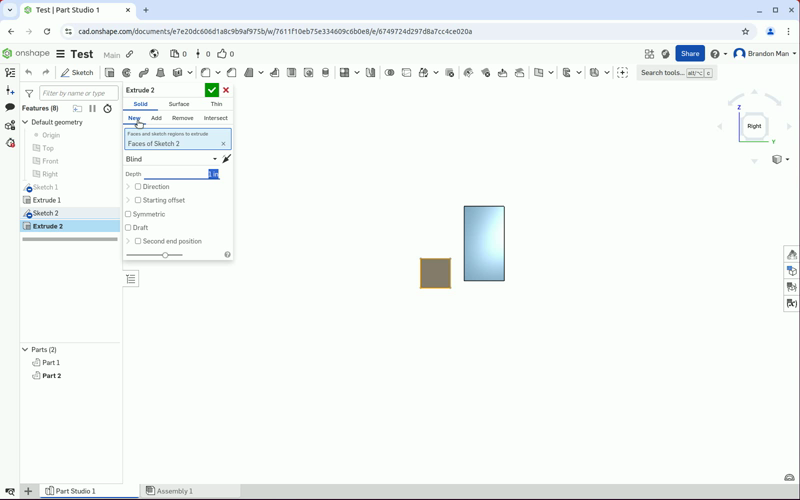
text(1.685)
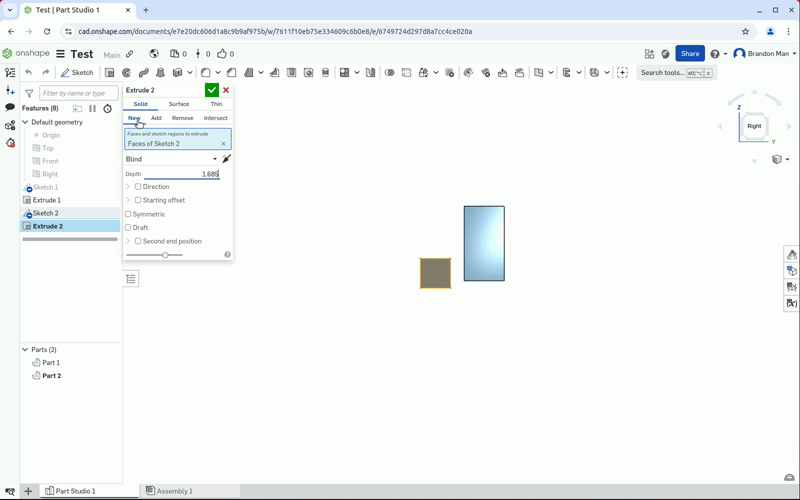
key(enter)
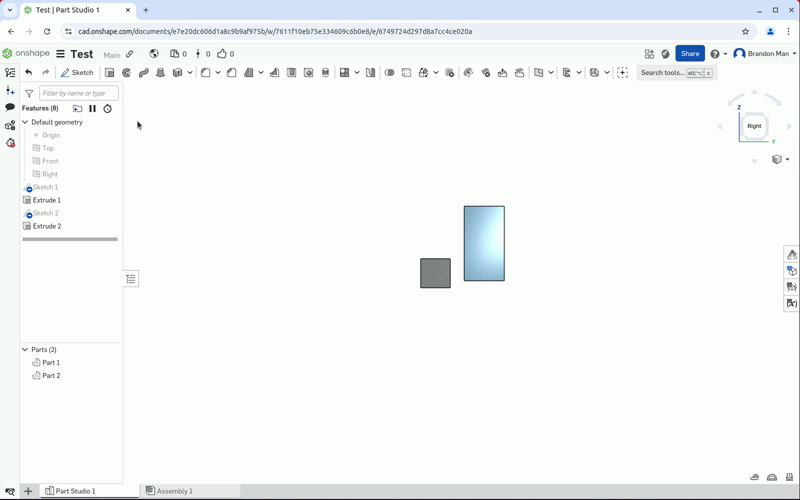
key(shift+h)
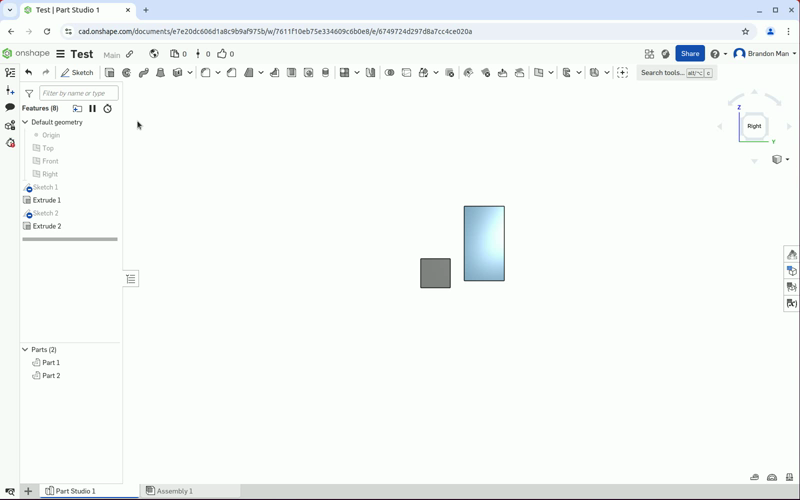
key(shift+h)
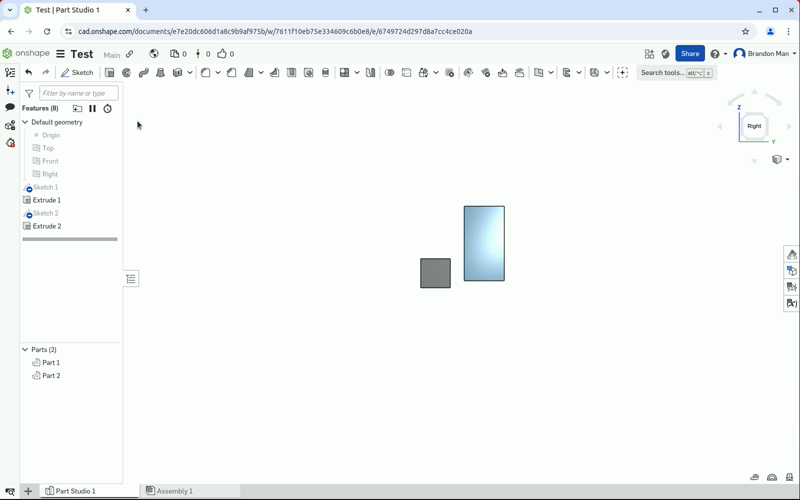
mouse_move(73, 189)
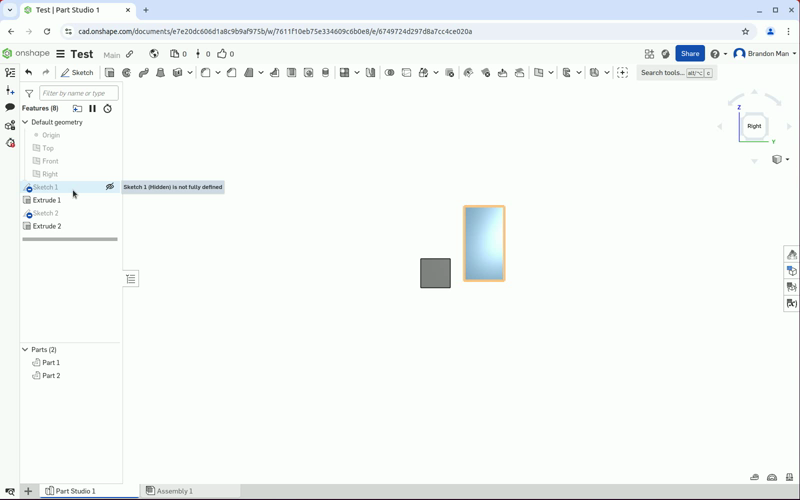
click(73, 189)
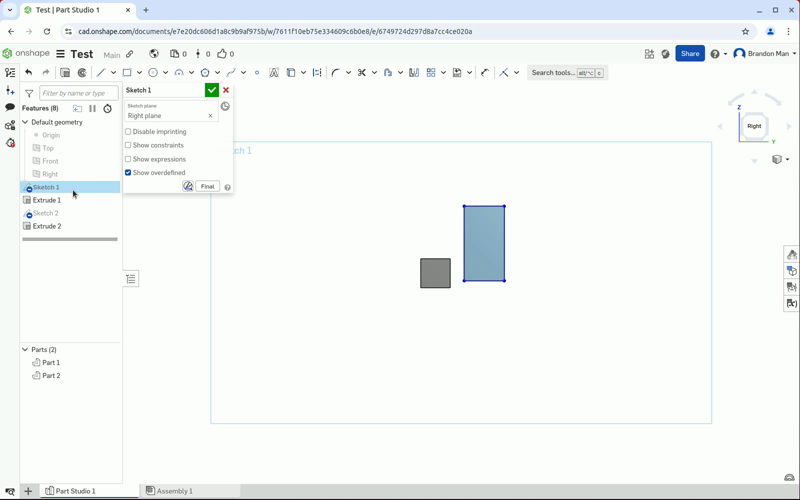
mouse_move(229, 92)
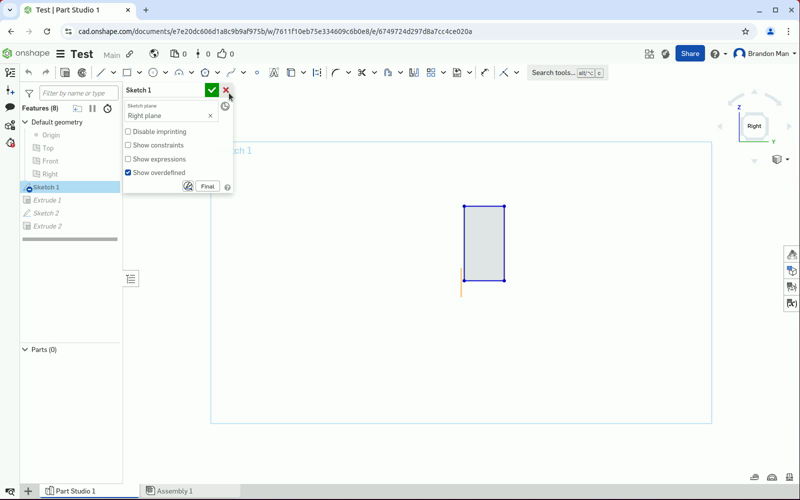
click(229, 92)
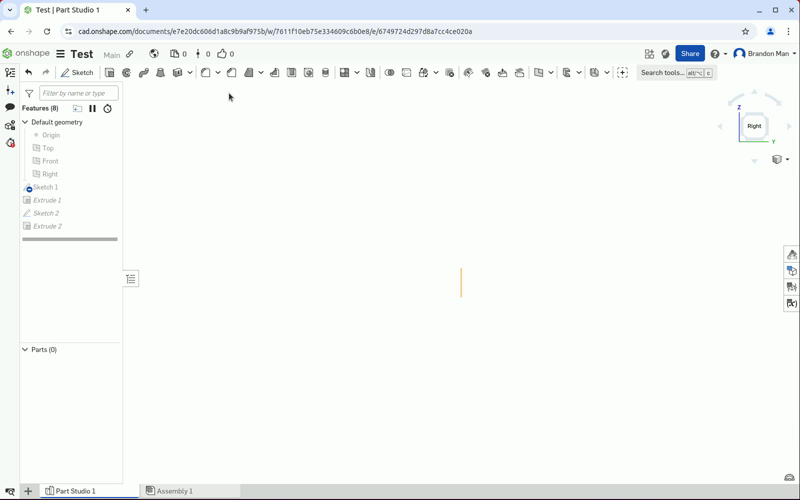
mouse_move(73, 352)
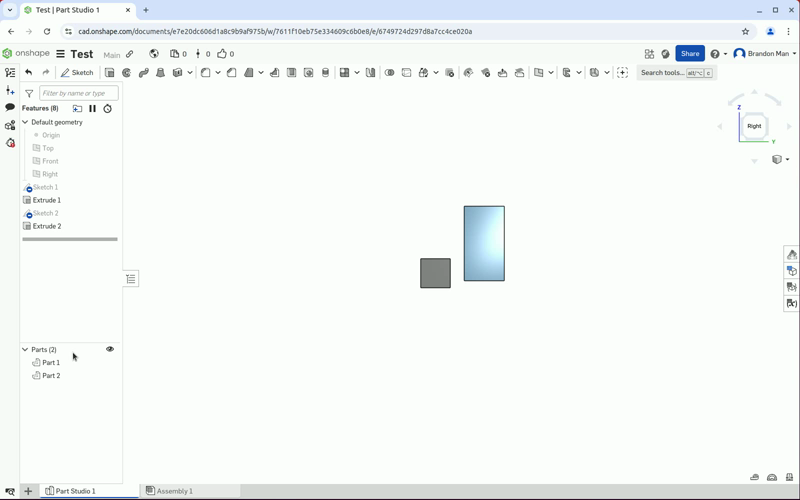
key(y)
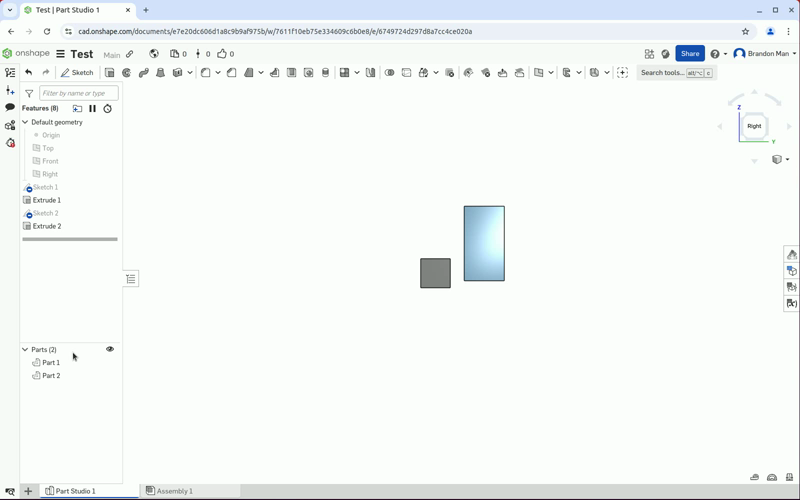
key(shift+p)
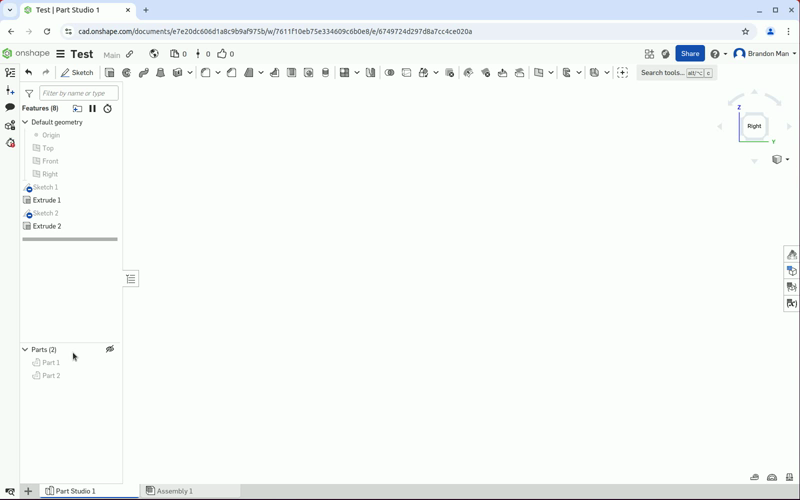
key(space)
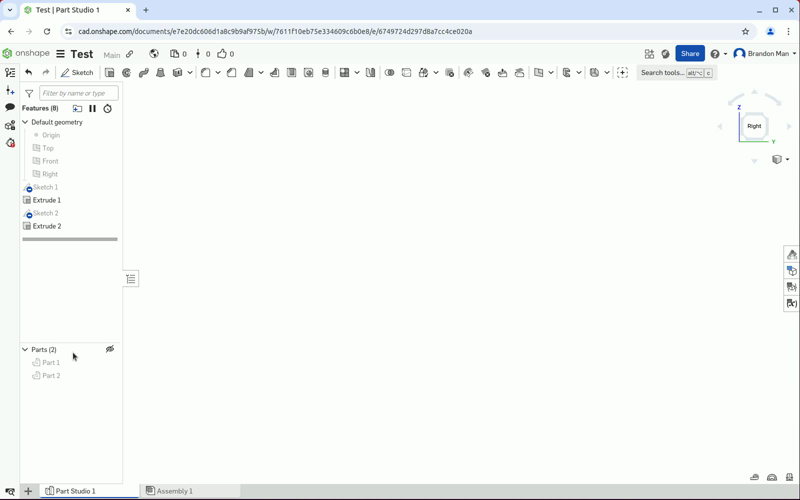
key_down(shift)
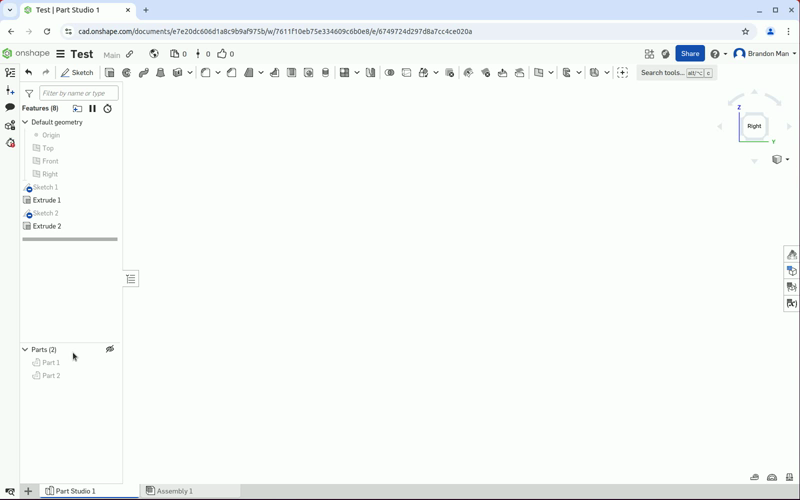
key(right)
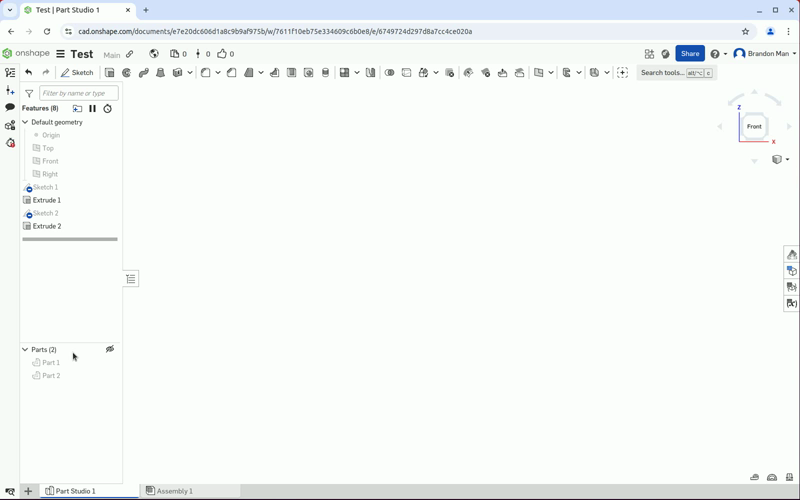
key_up(shift)
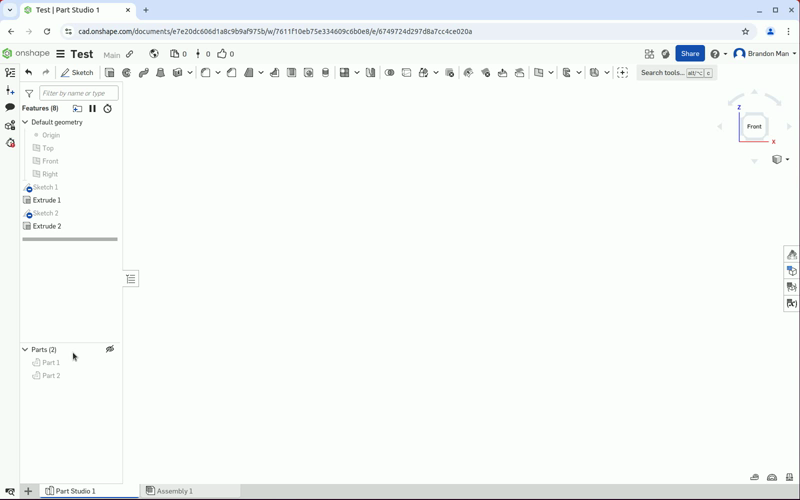
key(space)
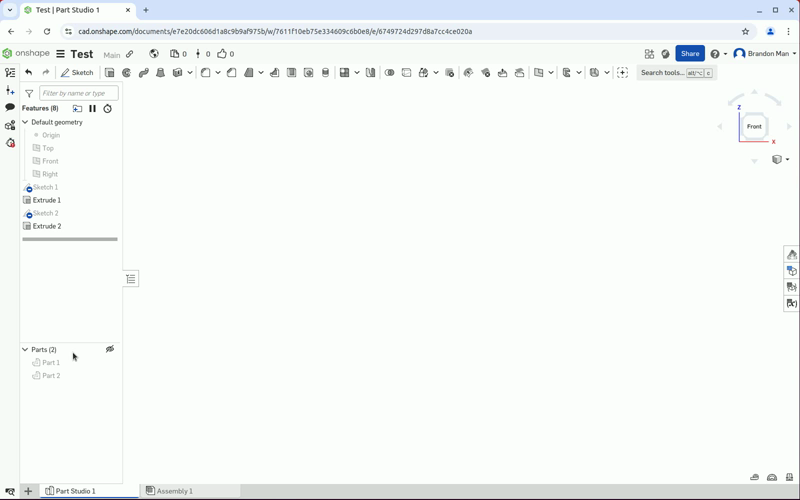
key_down(shift)
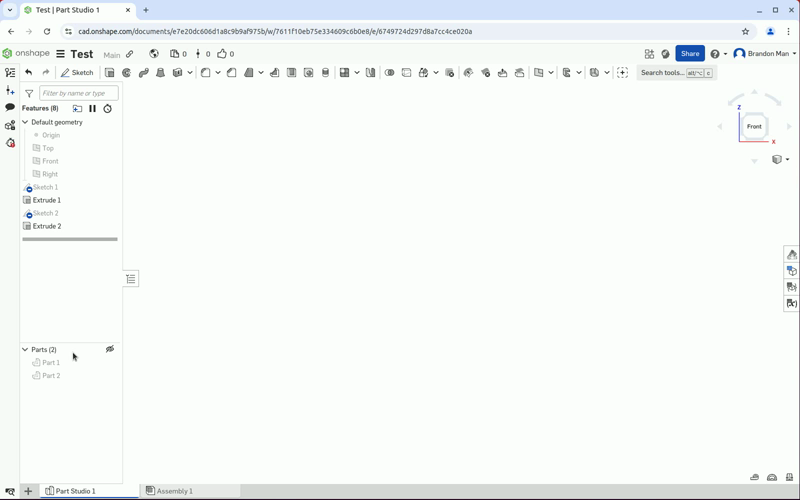
key(down)
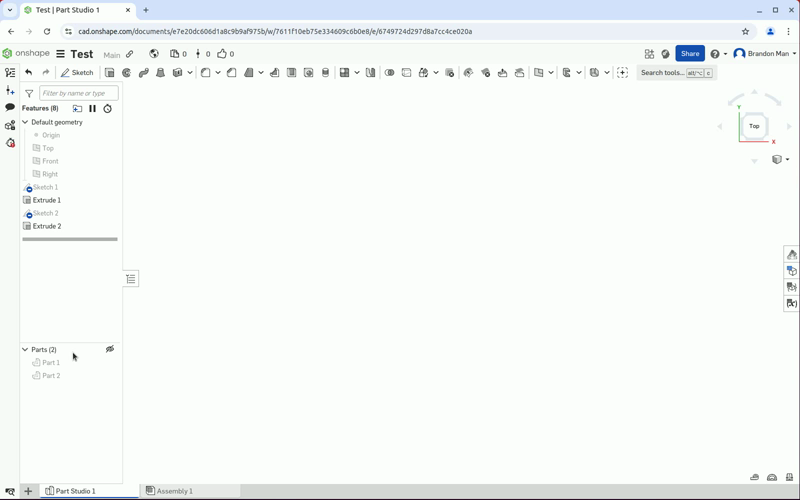
key_up(shift)
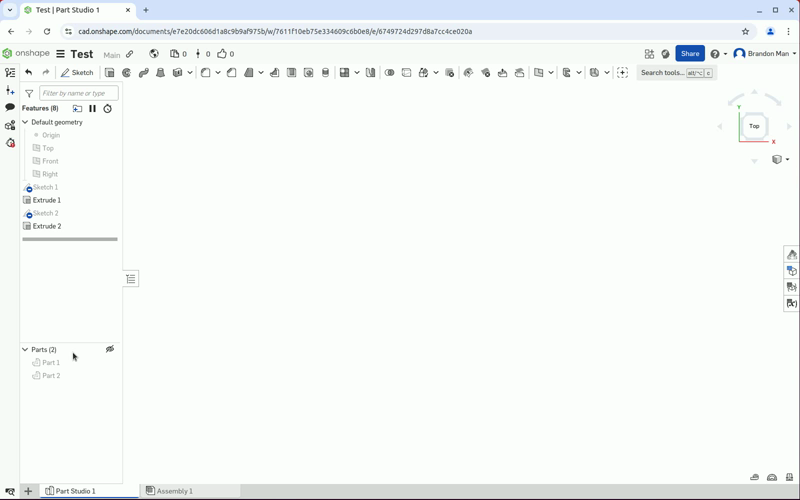
mouse_move(73, 352)
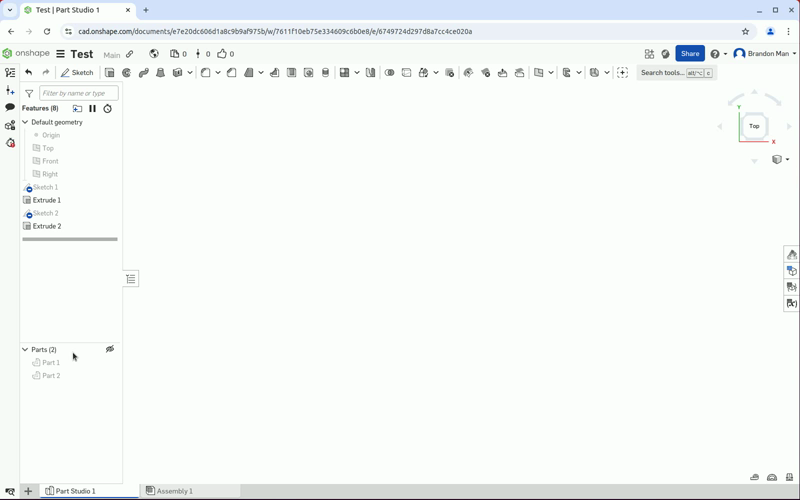
key(shift+y)
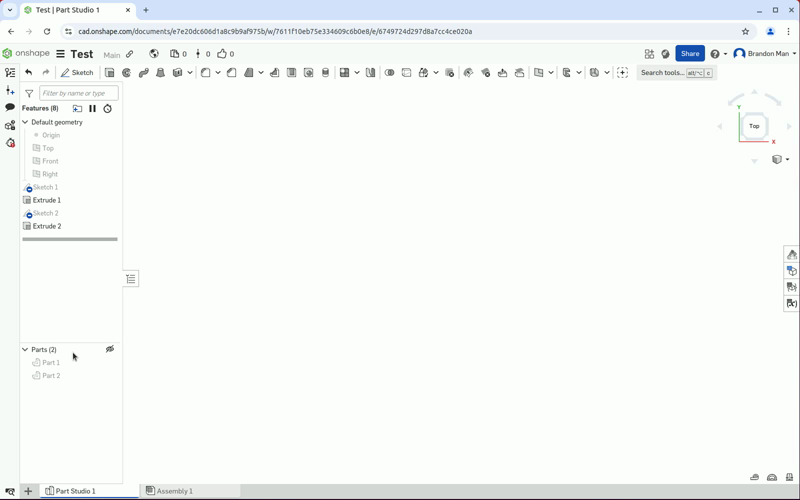
key(shift+s)
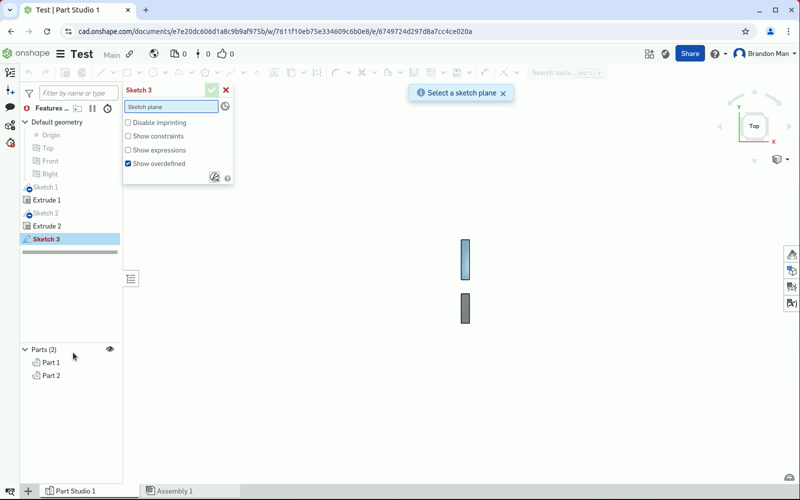
mouse_move(73, 150)
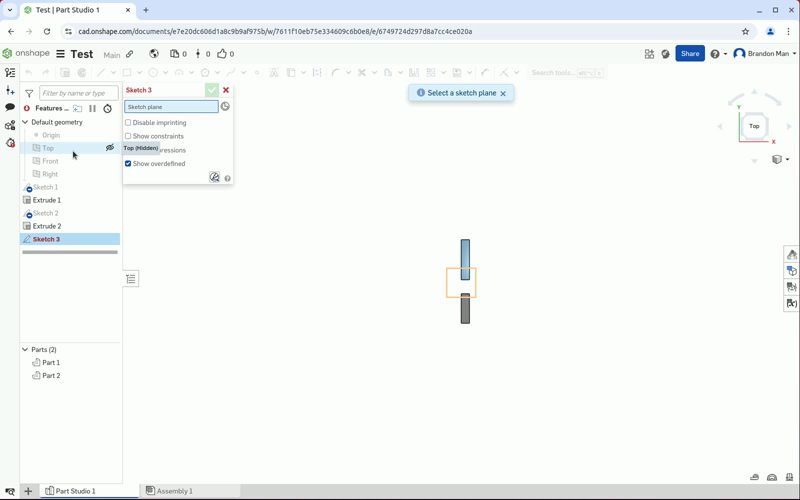
click(73, 150)
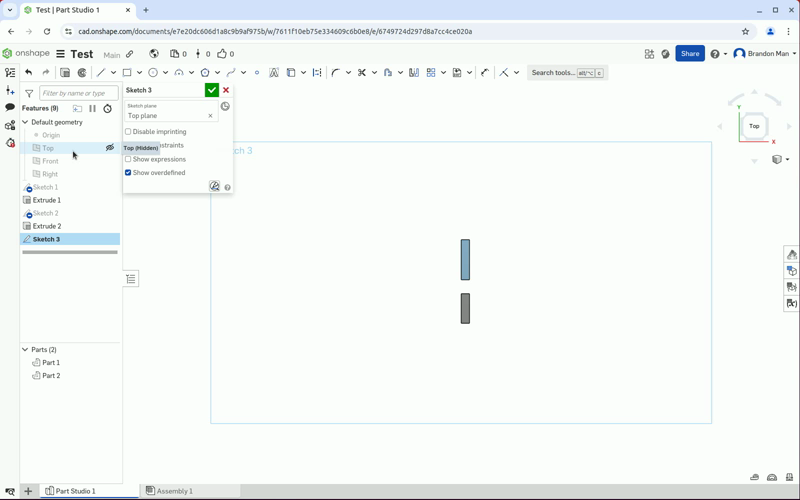
mouse_move(73, 352)
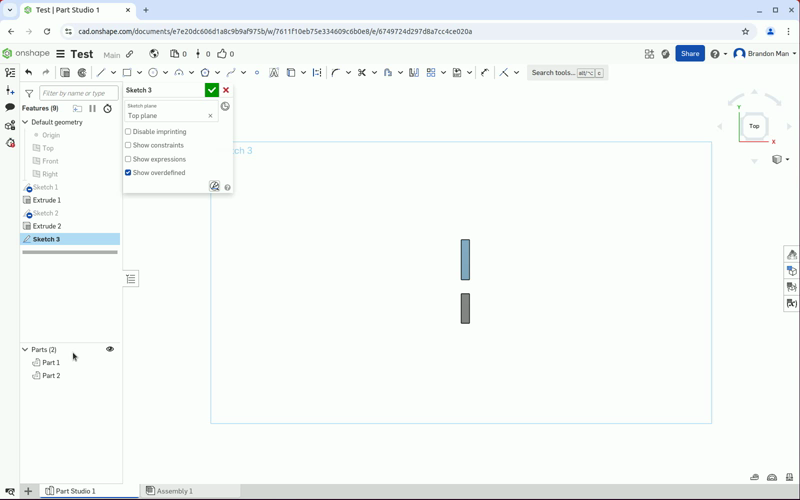
key(y)
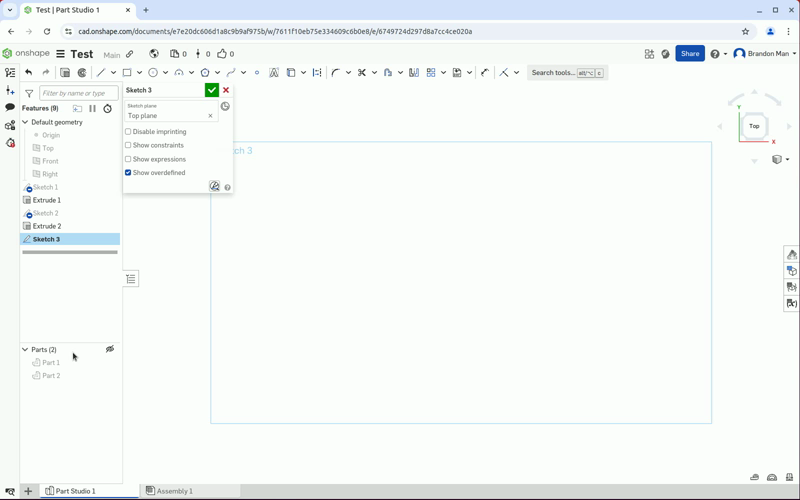
key(l)
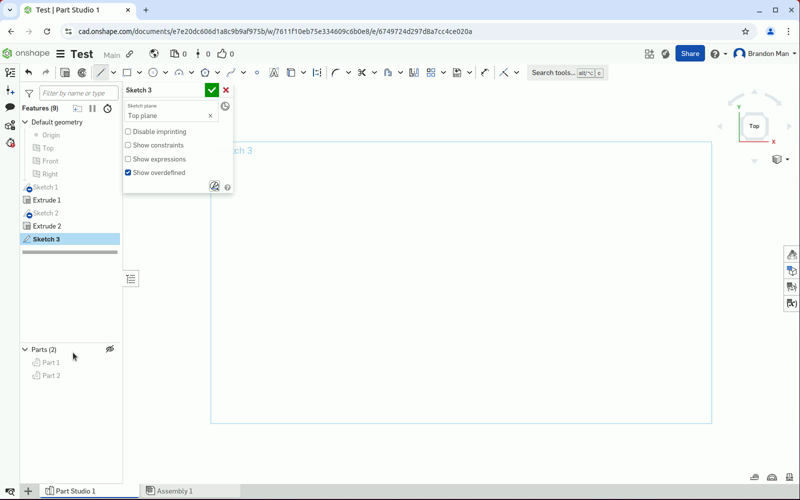
key_down(shift)
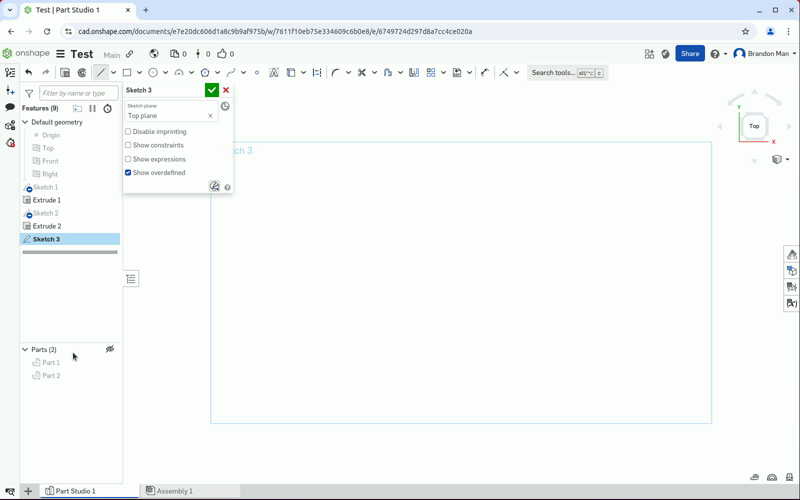
mouse_move(477, 250)
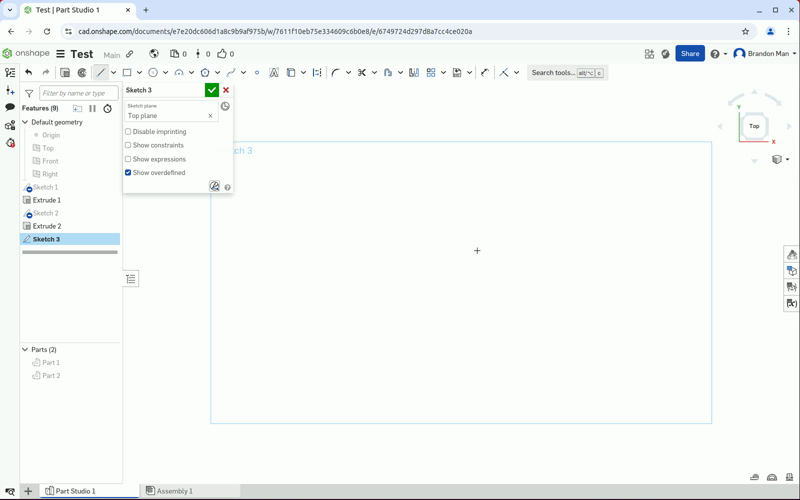
click(477, 250)
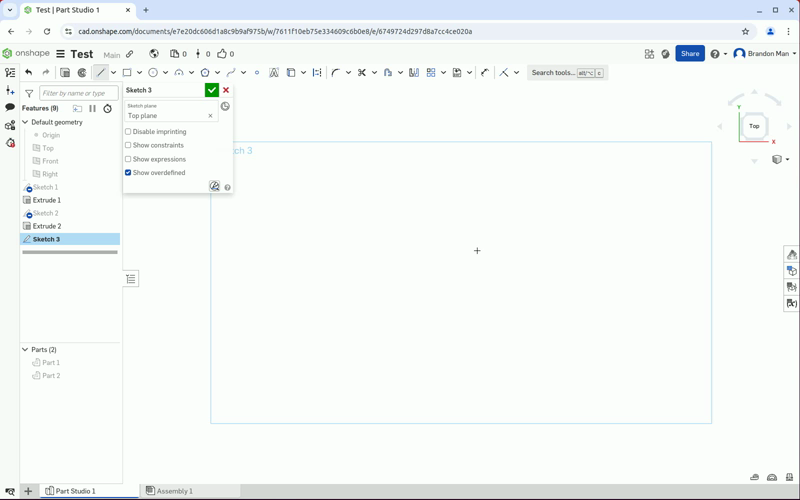
key_up(shift)
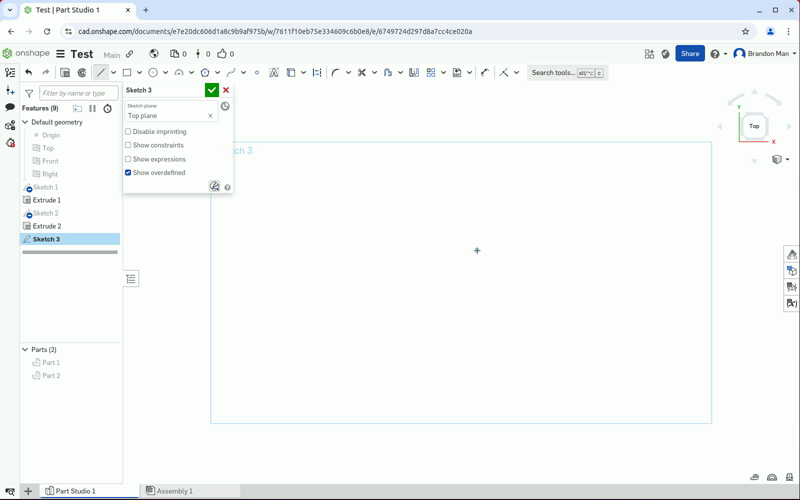
key_down(shift)
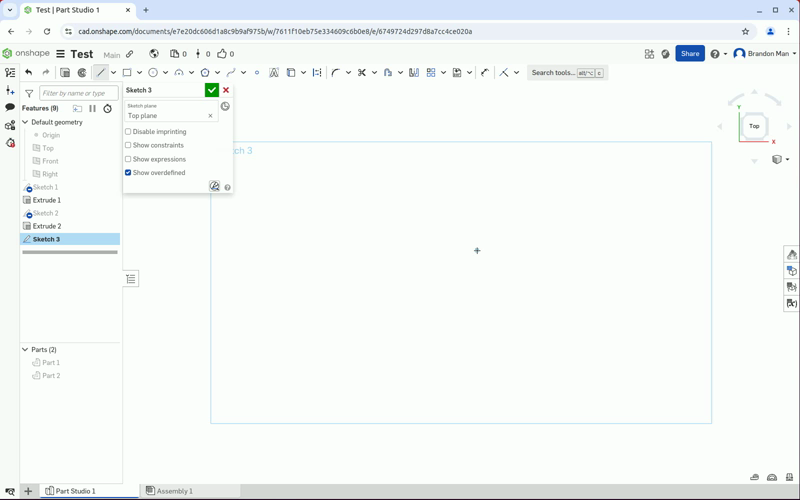
mouse_move(507, 250)
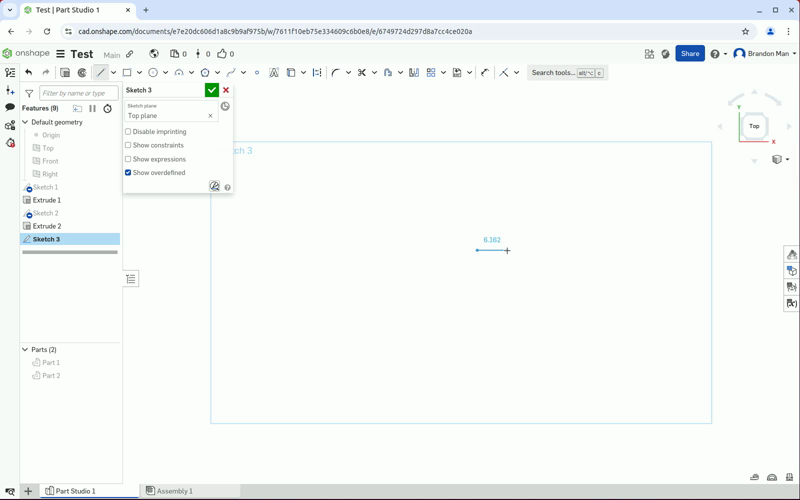
mouse_move(534, 250)
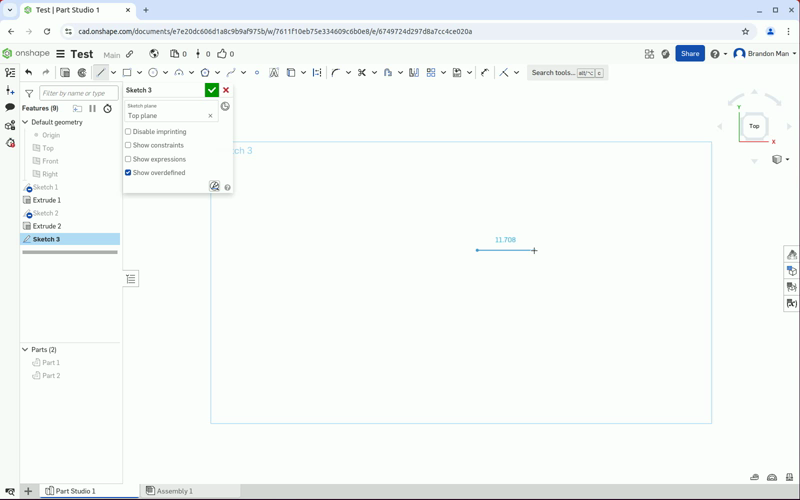
click(534, 250)
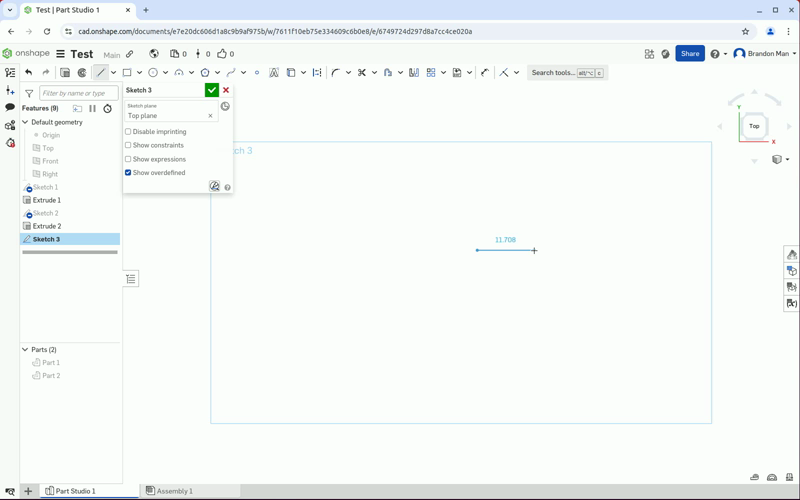
key_up(shift)
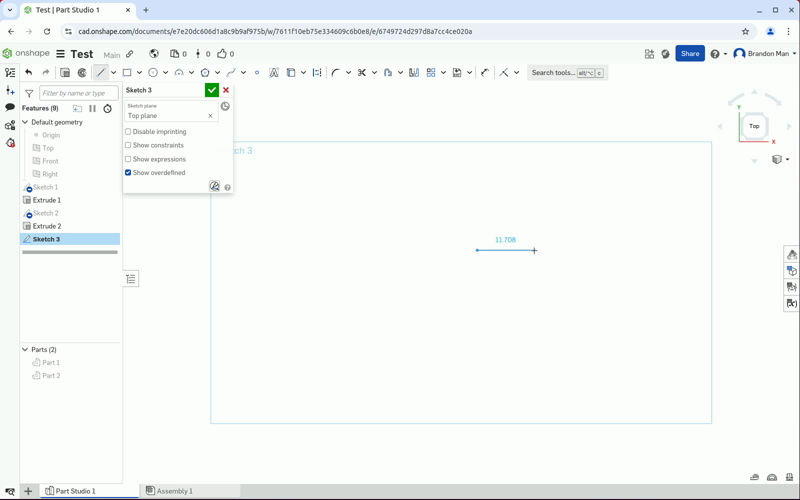
key_down(shift)
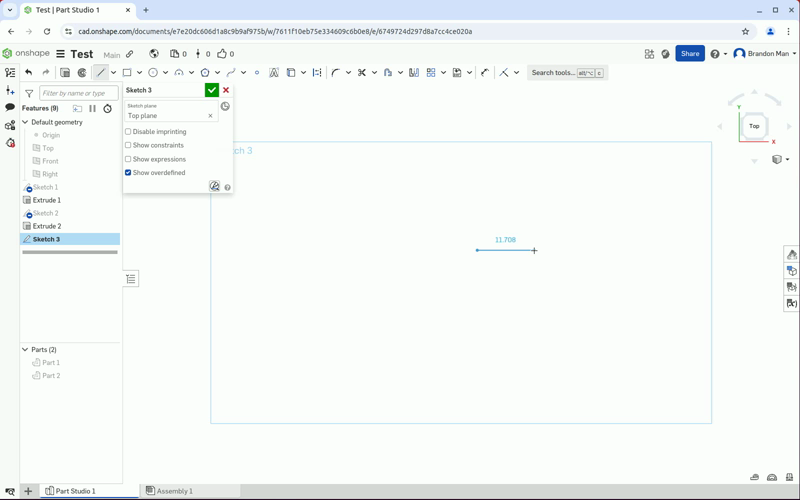
mouse_move(564, 250)
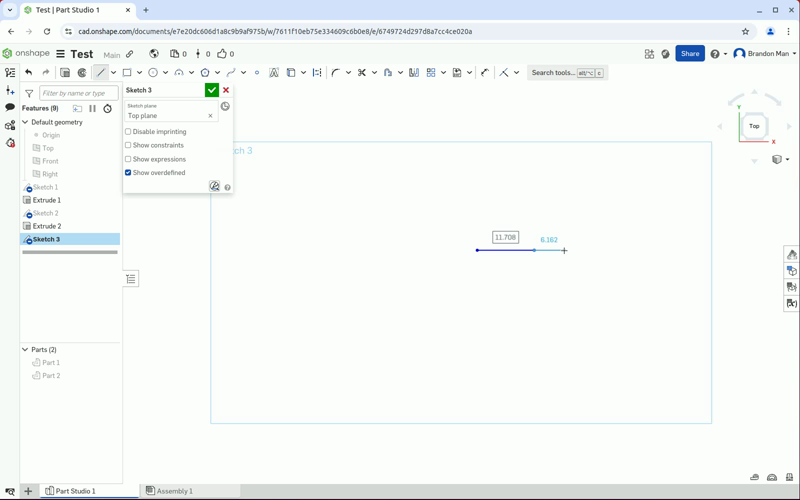
mouse_move(534, 193)
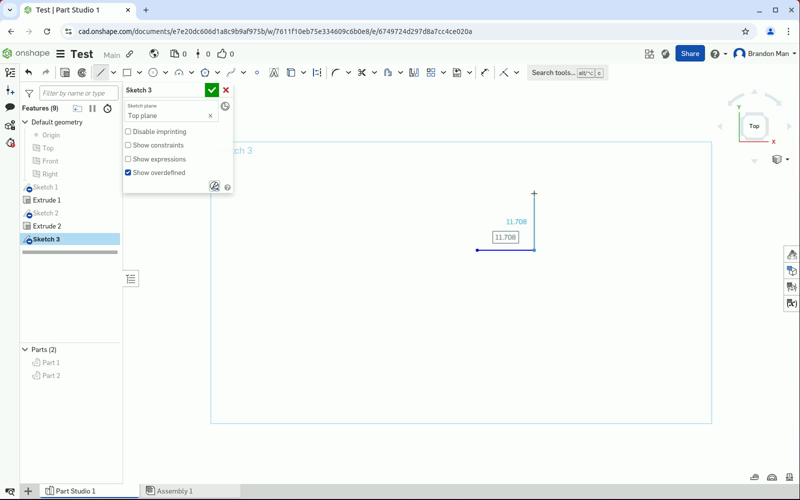
click(534, 193)
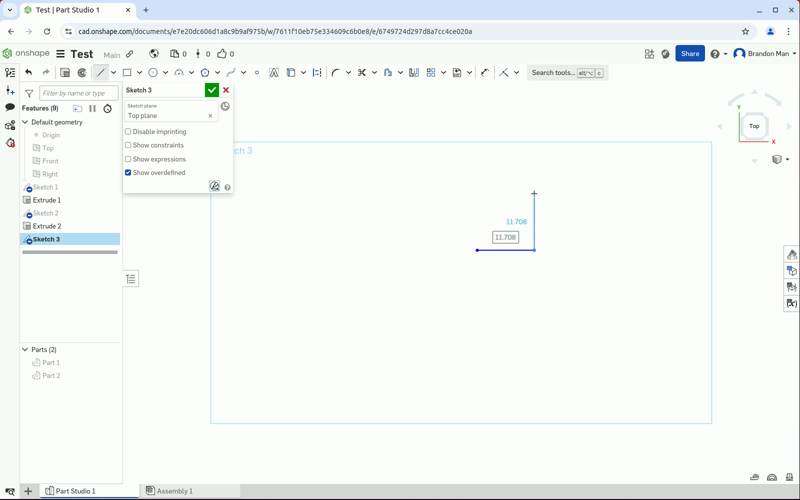
key_up(shift)
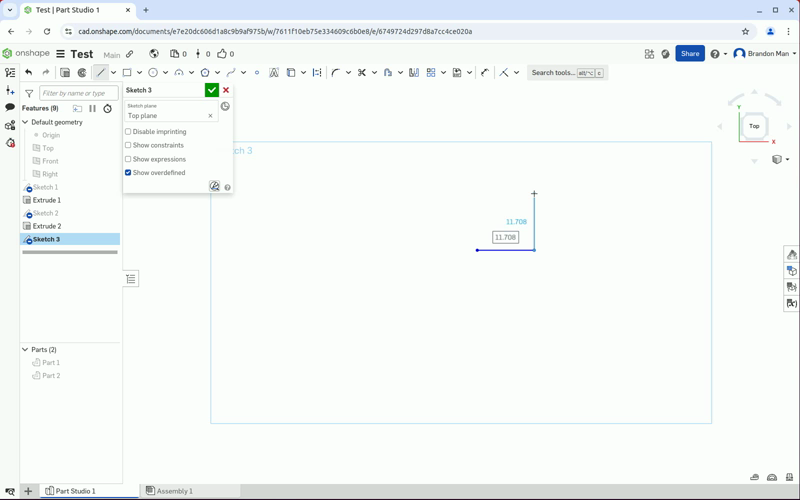
key_down(shift)
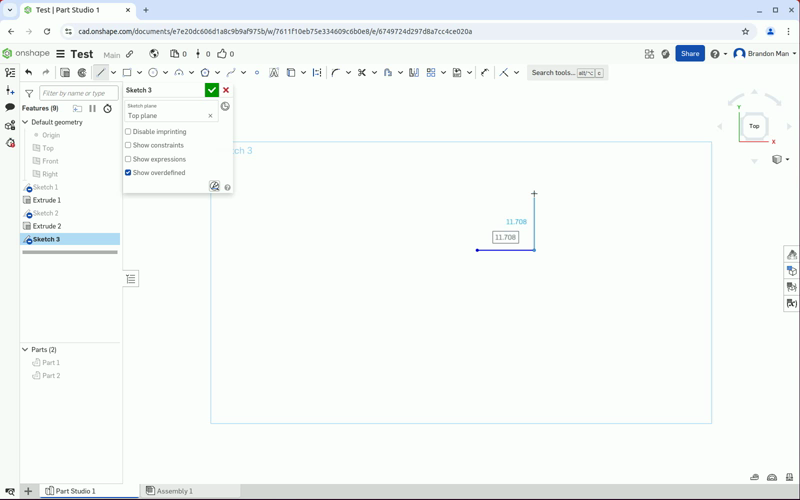
mouse_move(564, 193)
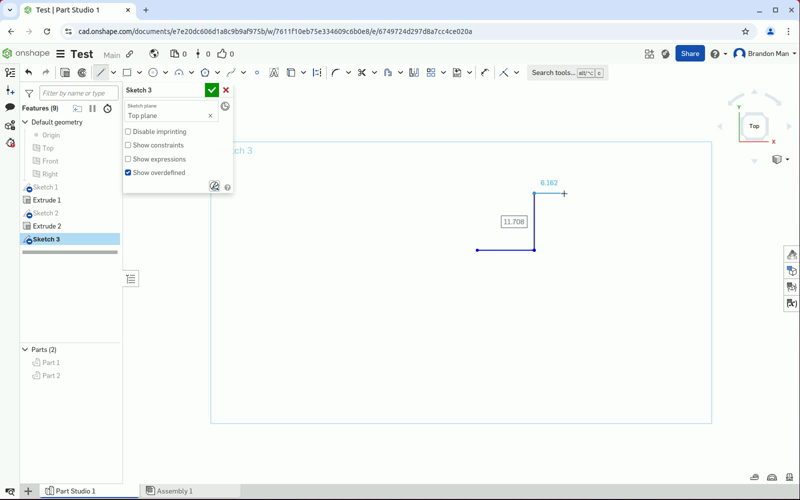
mouse_move(477, 193)
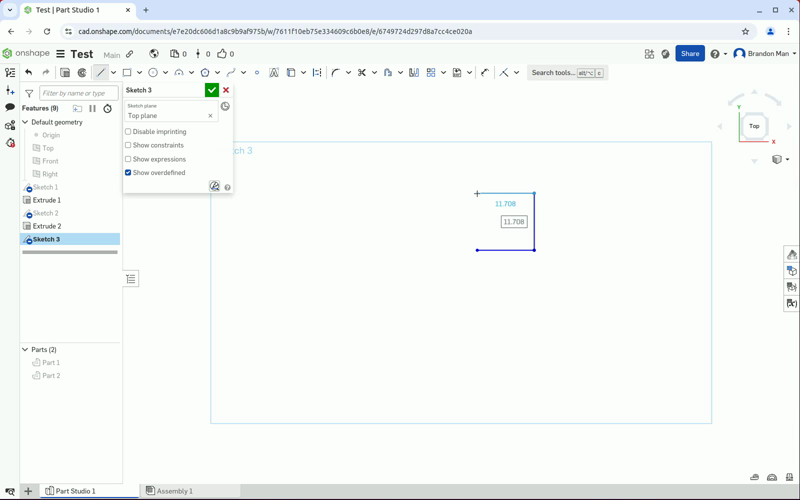
click(477, 193)
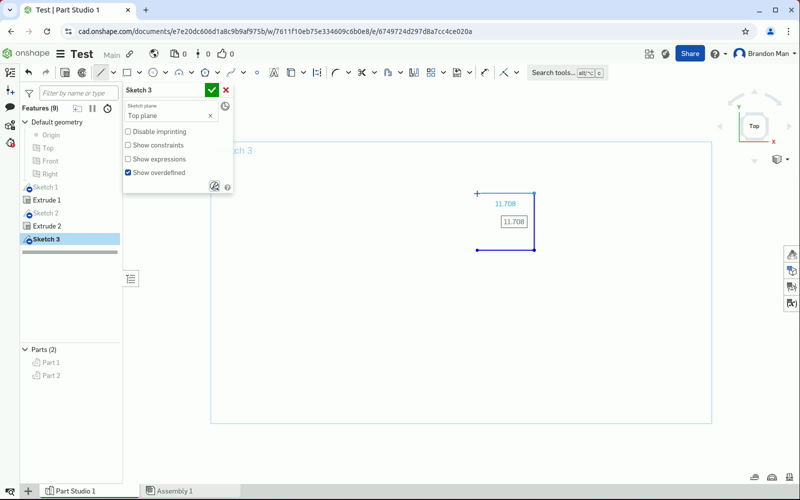
key_up(shift)
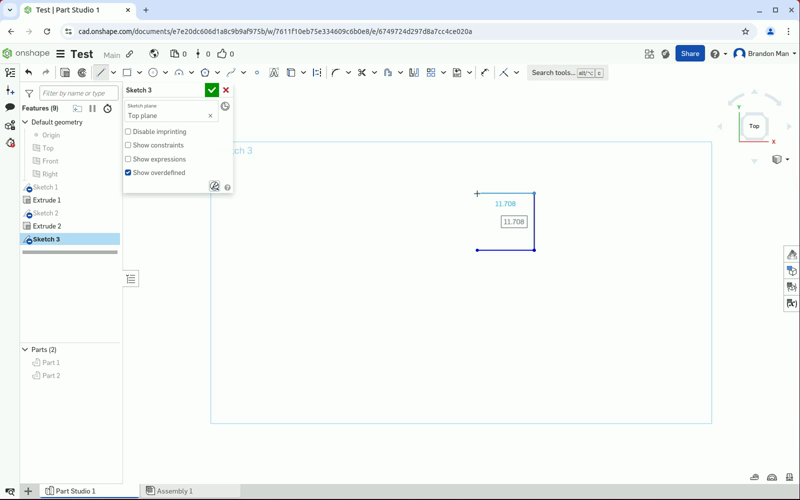
mouse_move(507, 193)
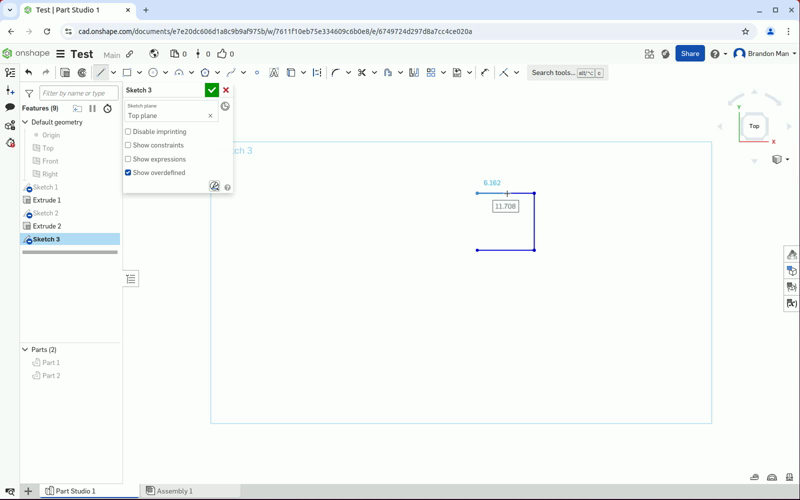
key_down(shift)
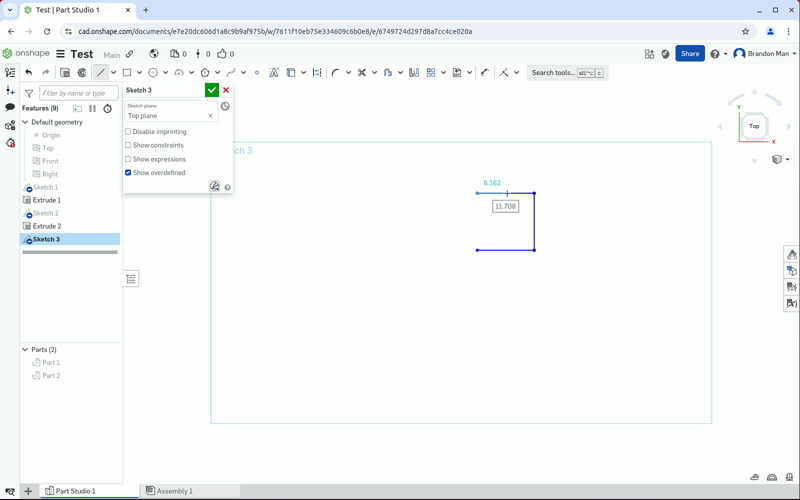
mouse_move(477, 250)
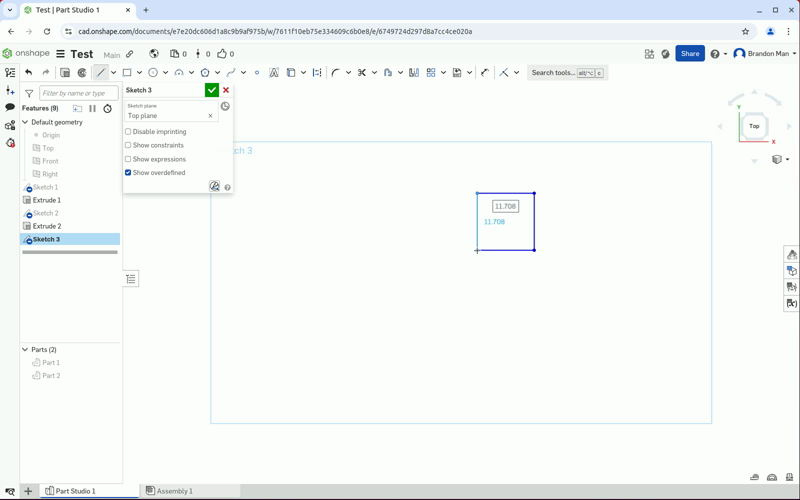
key_up(shift)
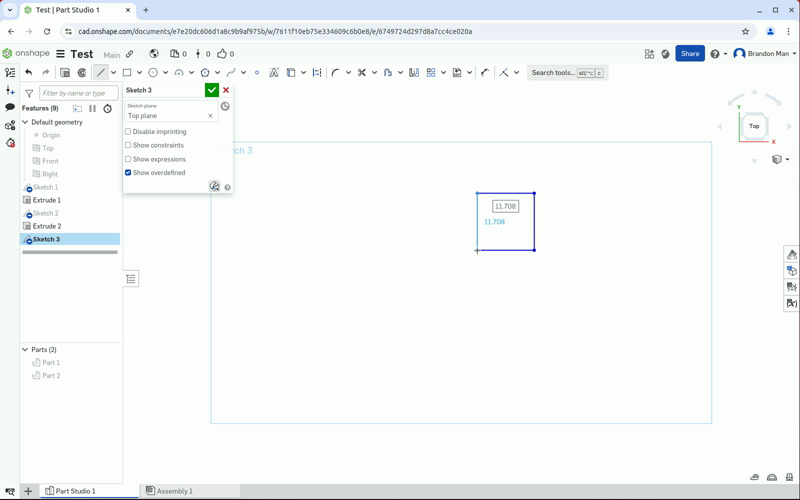
click(477, 250)
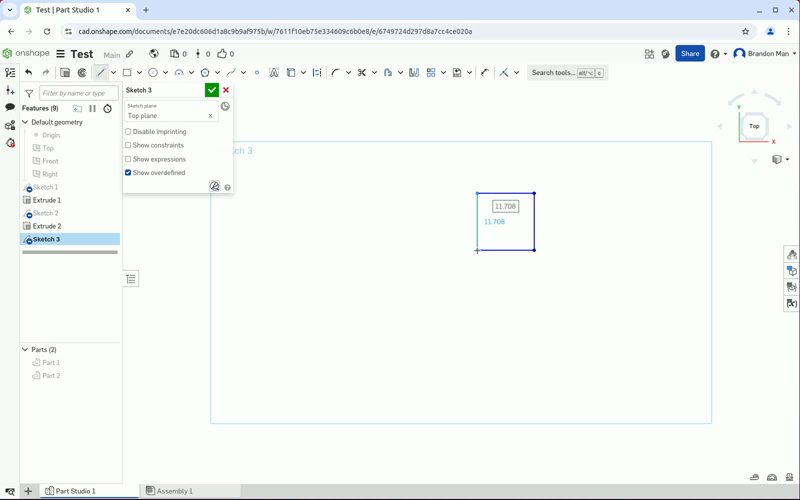
key(esc)
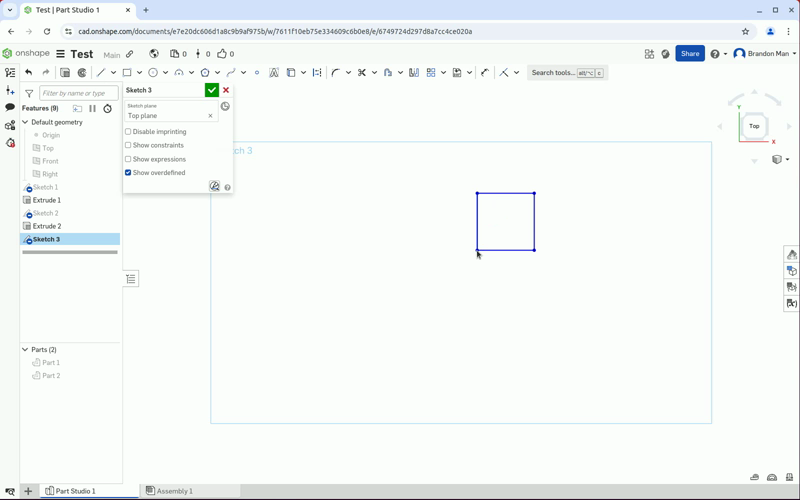
mouse_move(518, 207)
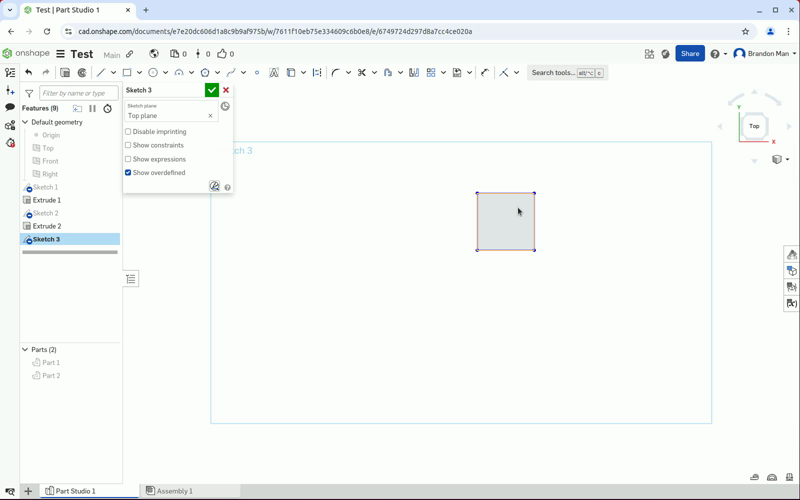
click(518, 207)
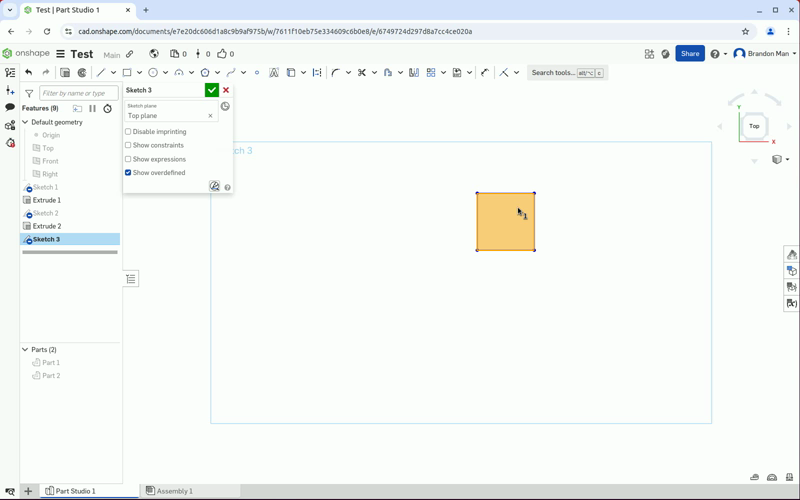
mouse_move(73, 352)
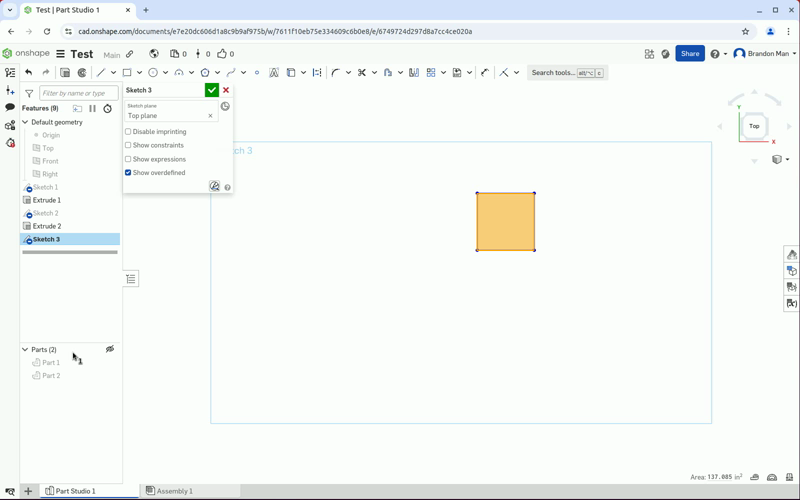
key(shift+y)
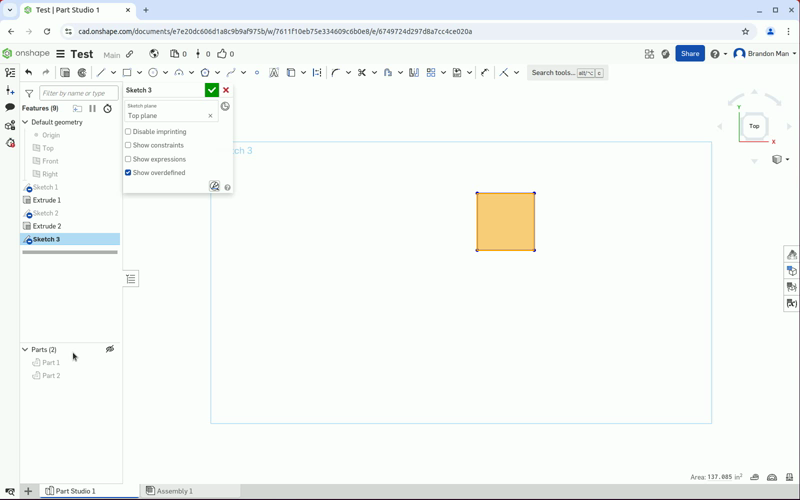
key(shift+e)
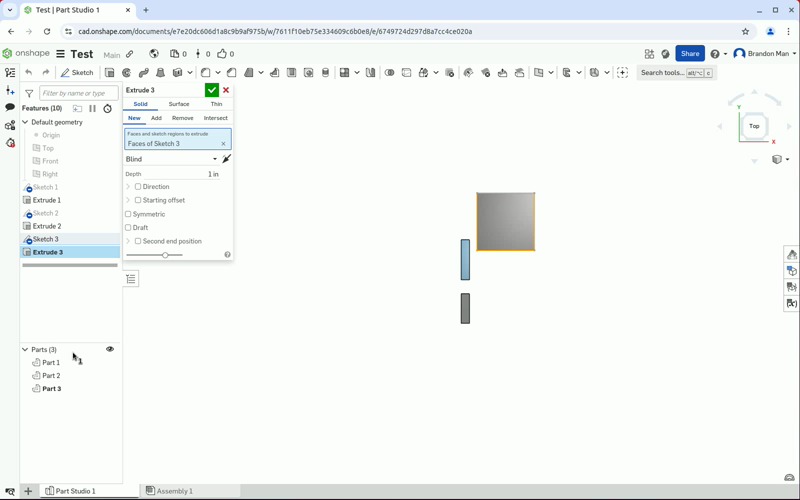
mouse_move(143, 106)
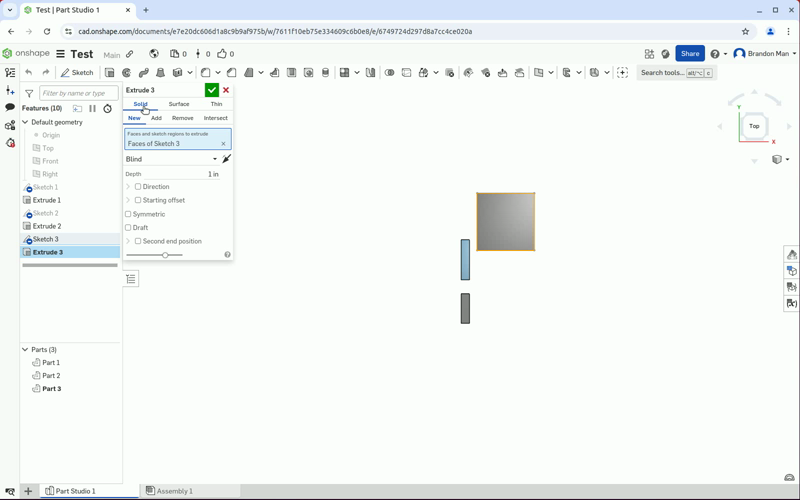
click(143, 106)
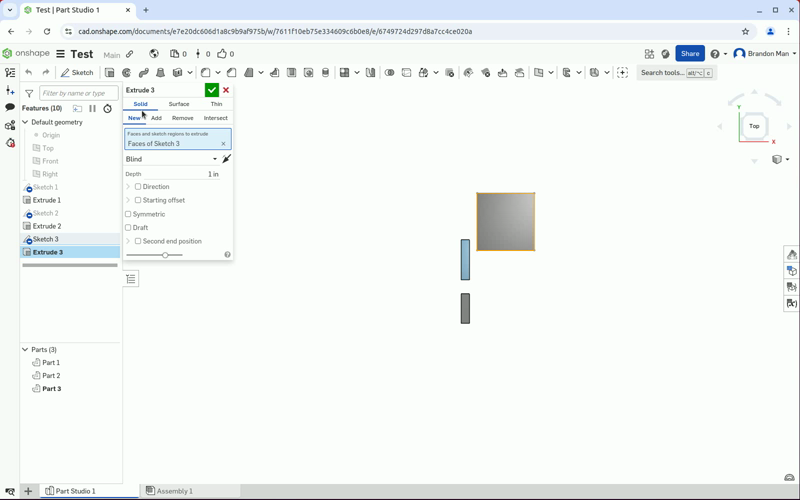
mouse_move(137, 120)
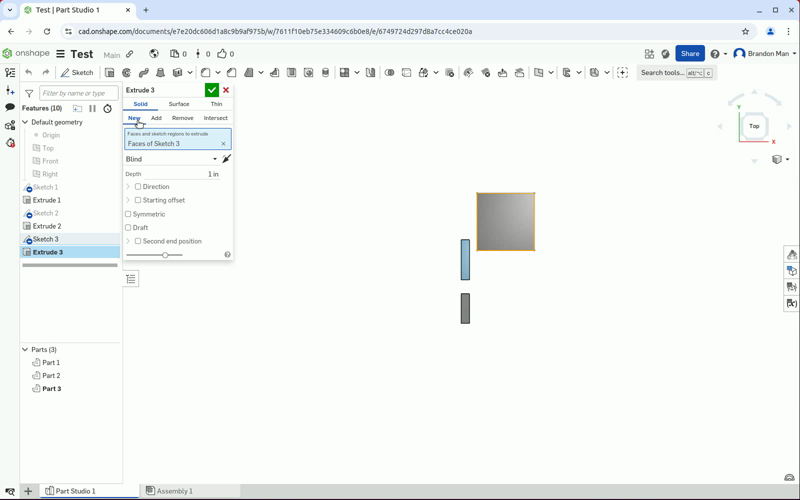
click(137, 120)
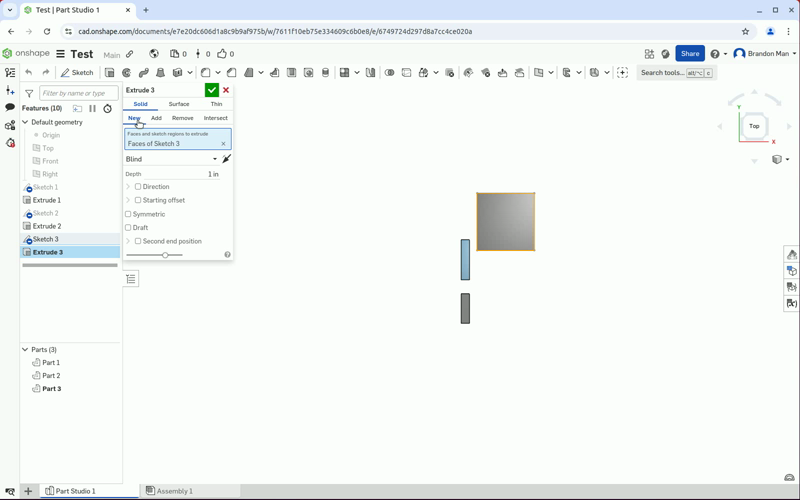
key(tab, 4)
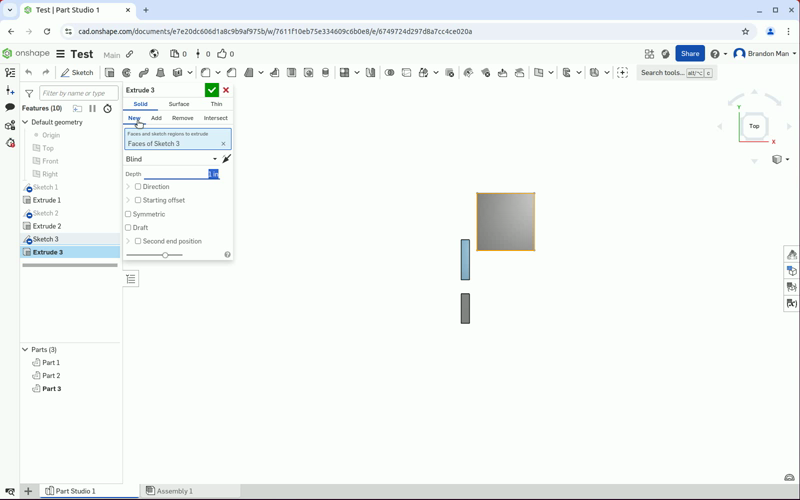
text(1.685)
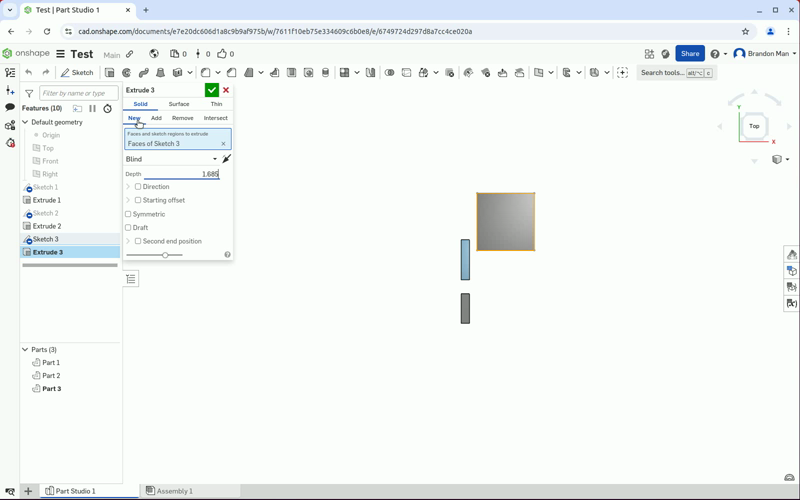
key(enter)
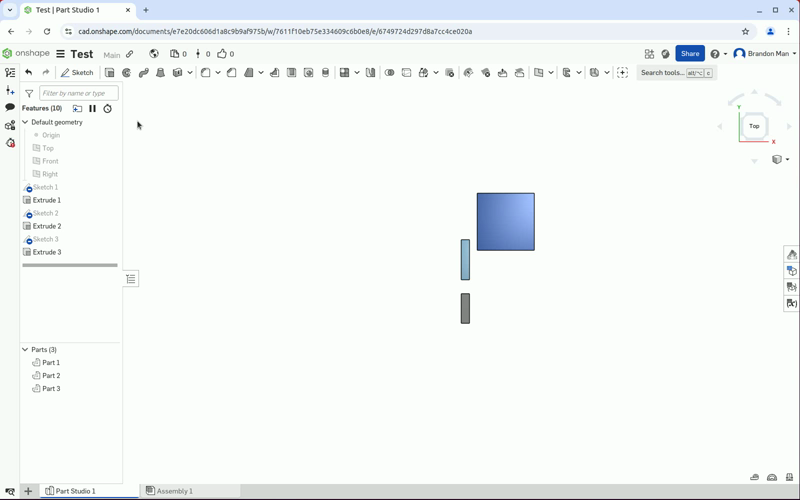
key(shift+h)
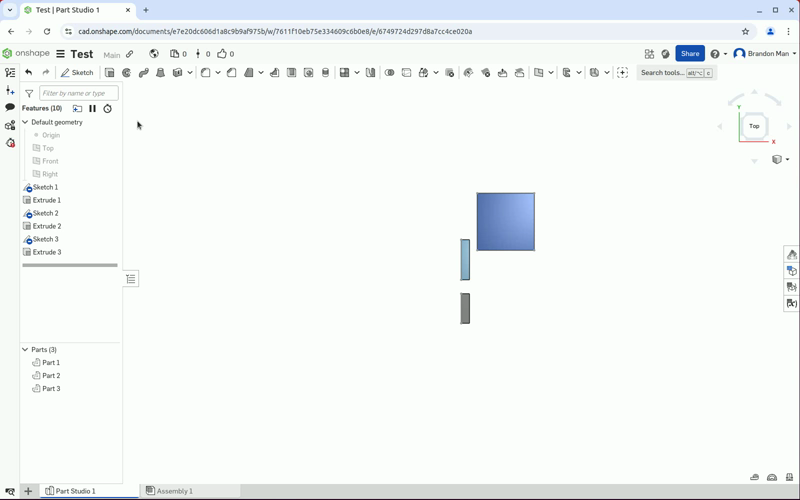
key(shift+h)
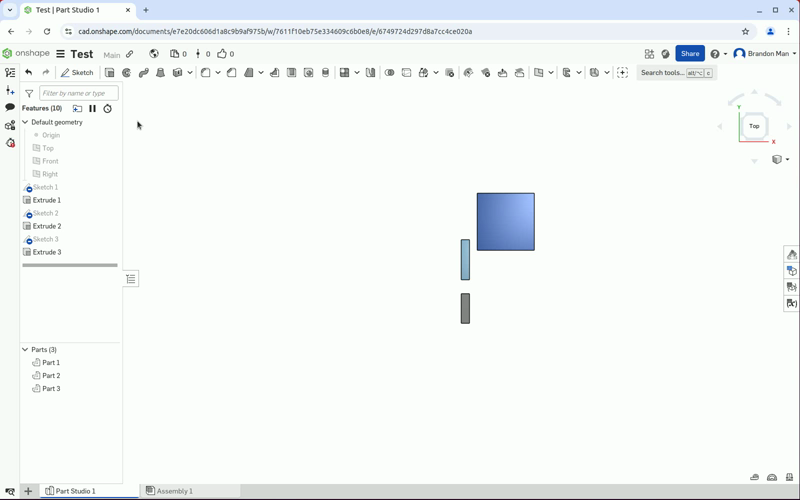
mouse_move(73, 189)
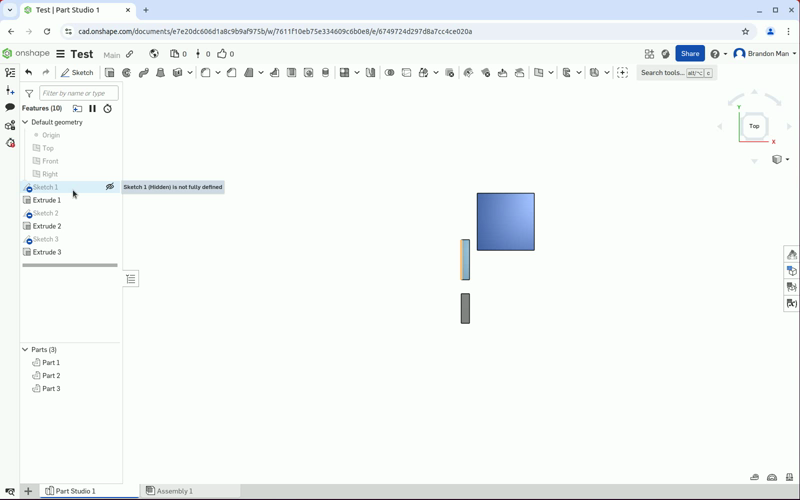
click(73, 189)
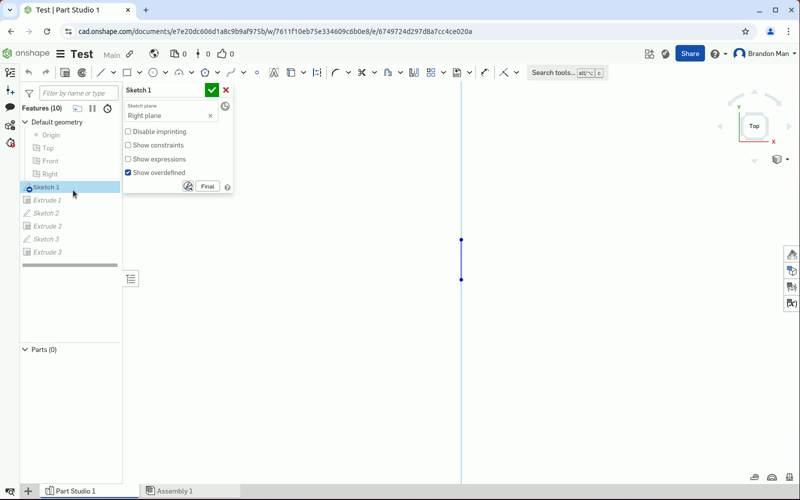
mouse_move(229, 92)
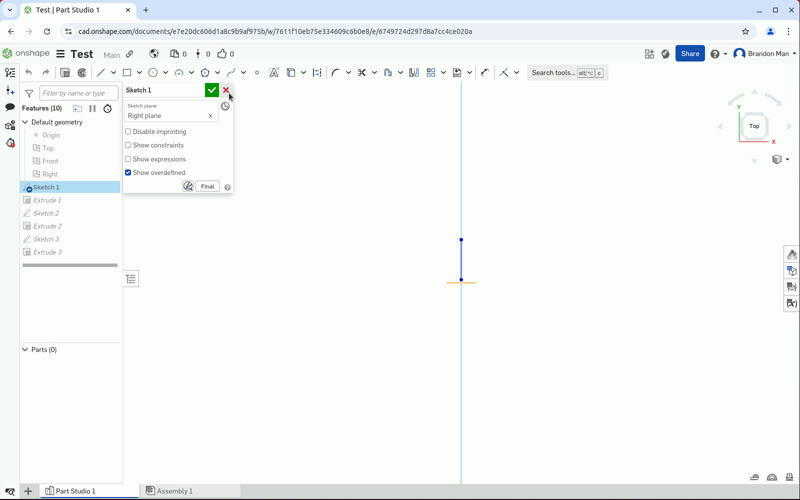
click(229, 92)
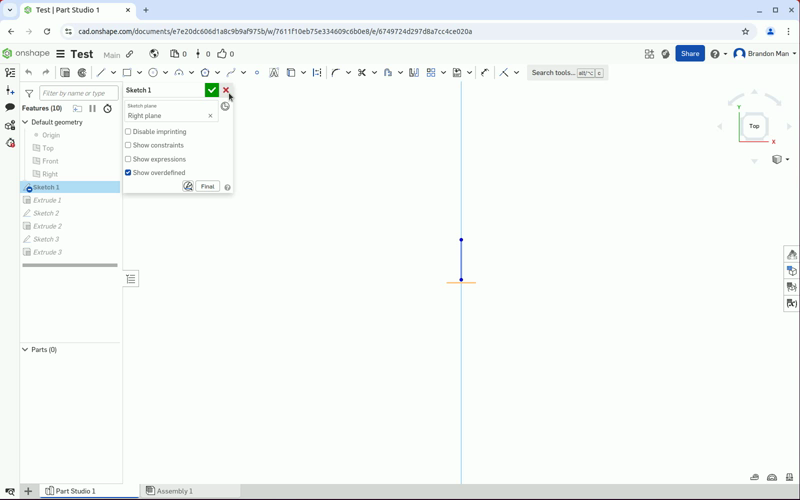
key(shift+s)
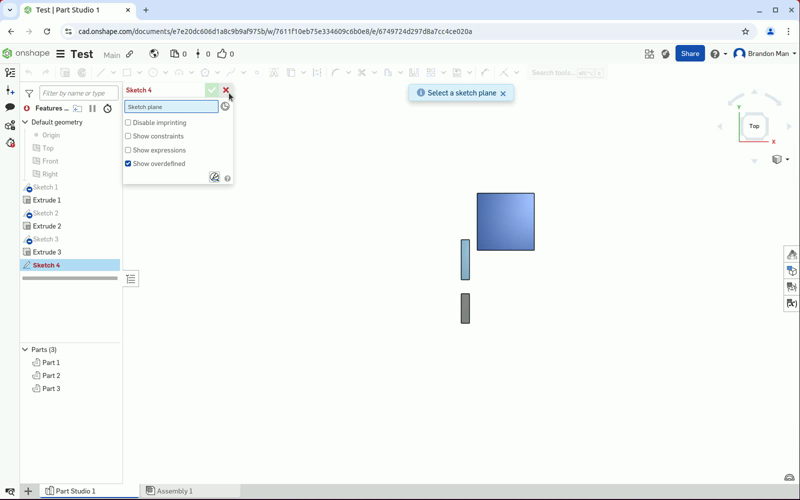
mouse_move(73, 150)
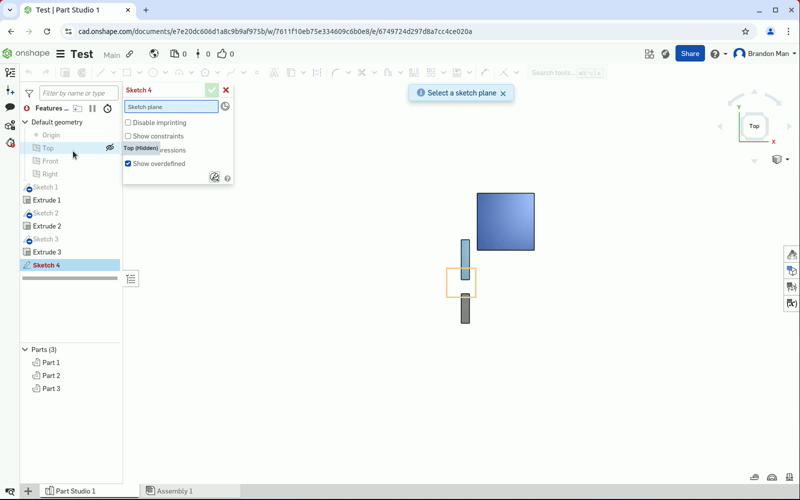
click(73, 150)
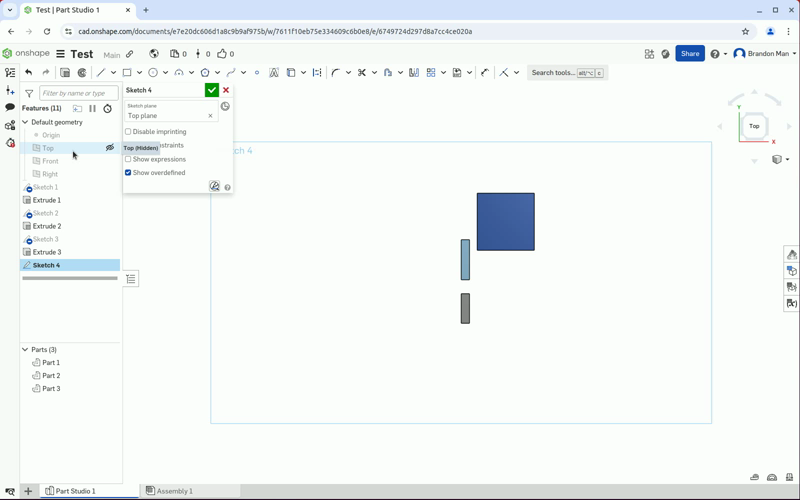
mouse_move(73, 352)
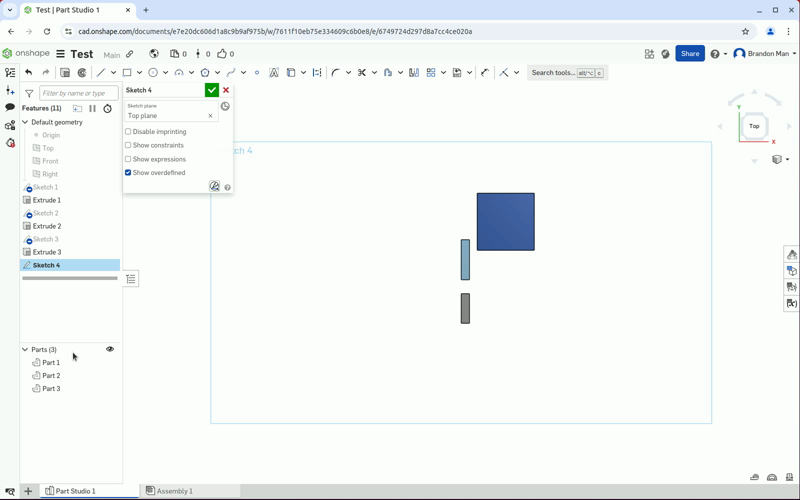
key(y)
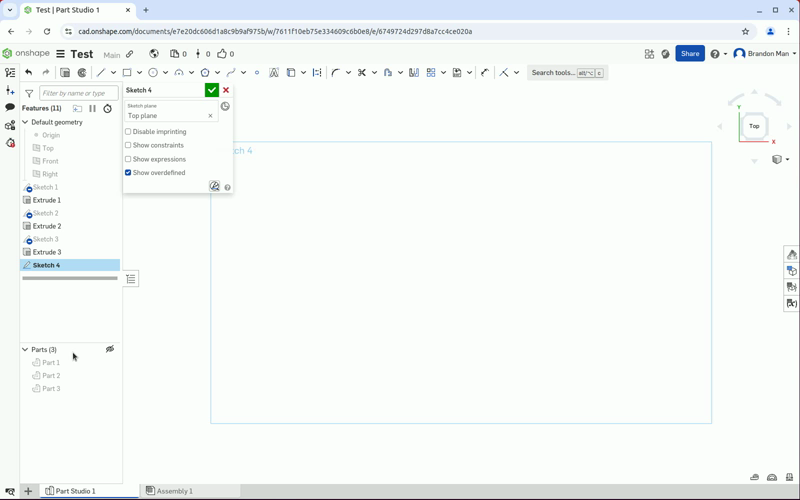
key(l)
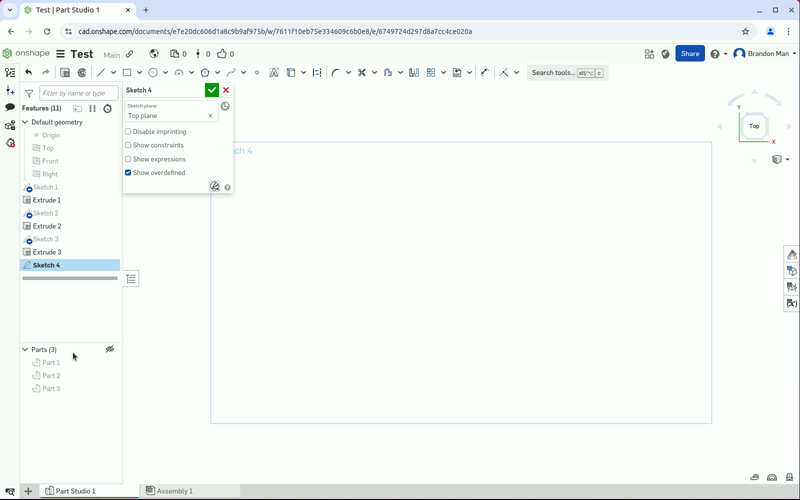
key_down(shift)
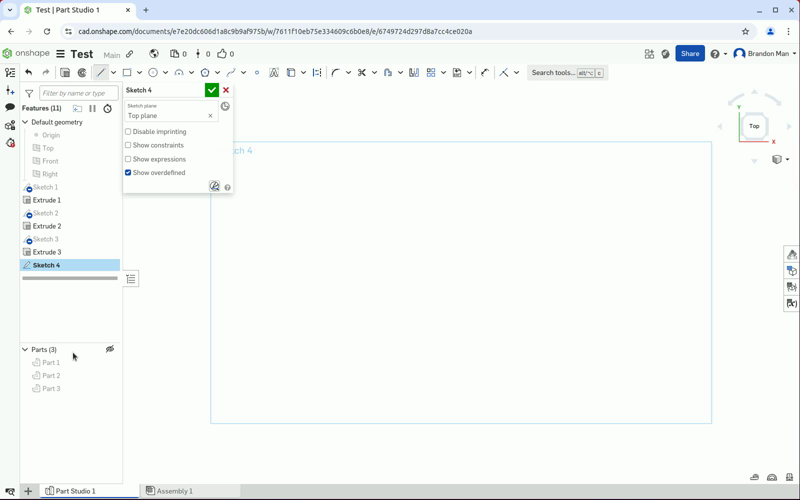
mouse_move(401, 271)
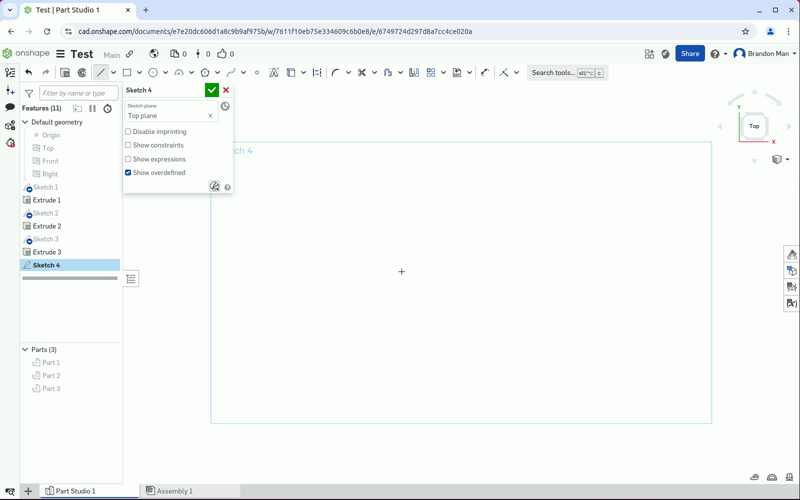
click(401, 271)
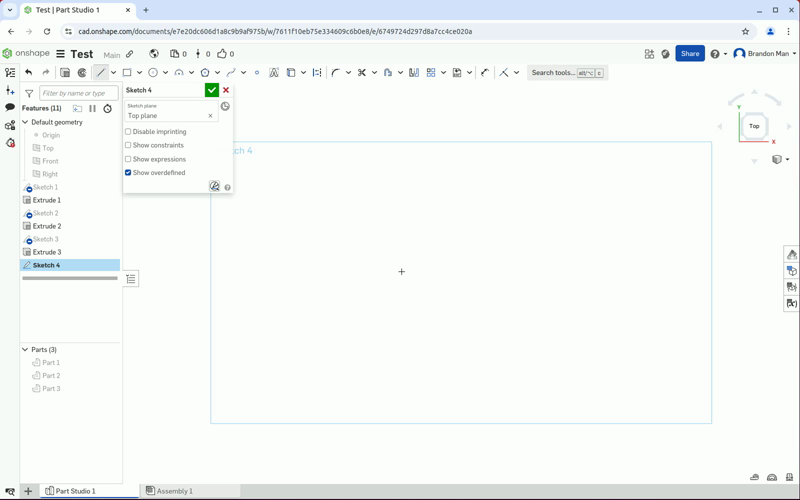
key_up(shift)
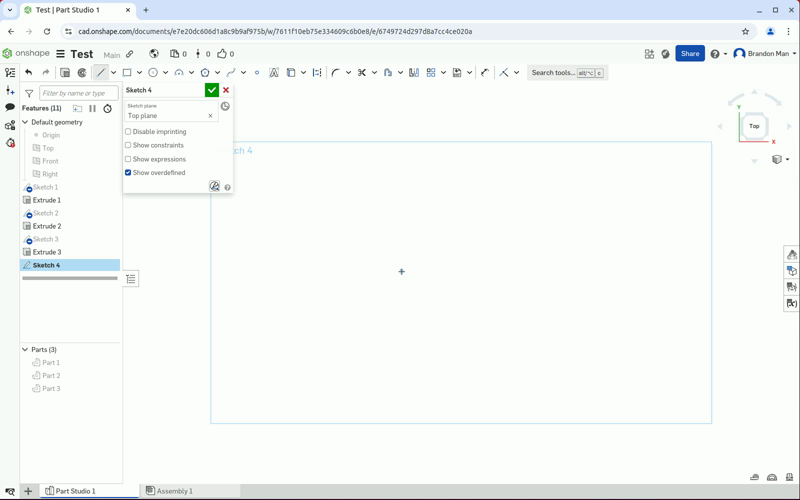
key_down(shift)
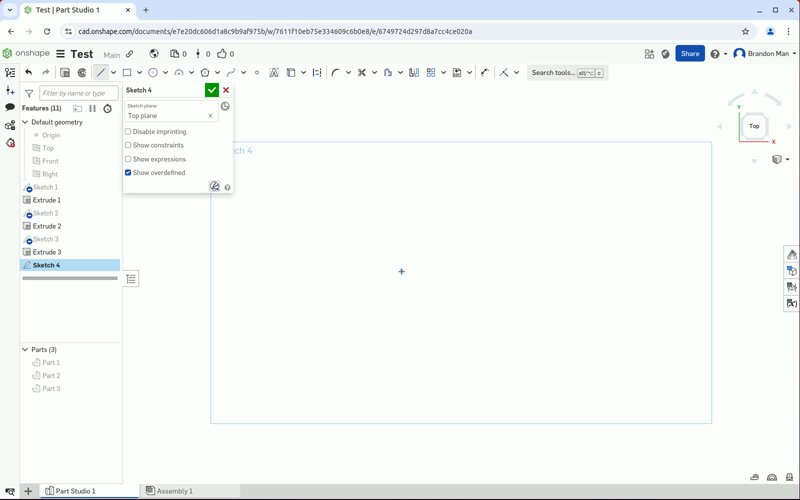
mouse_move(431, 271)
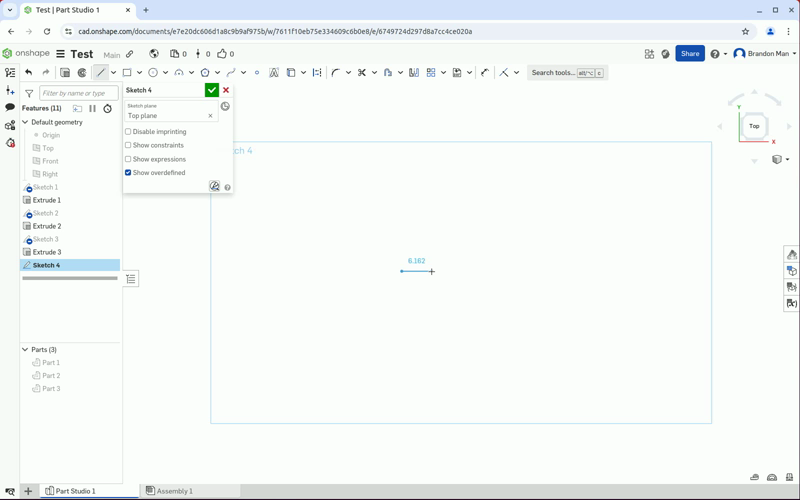
mouse_move(450, 271)
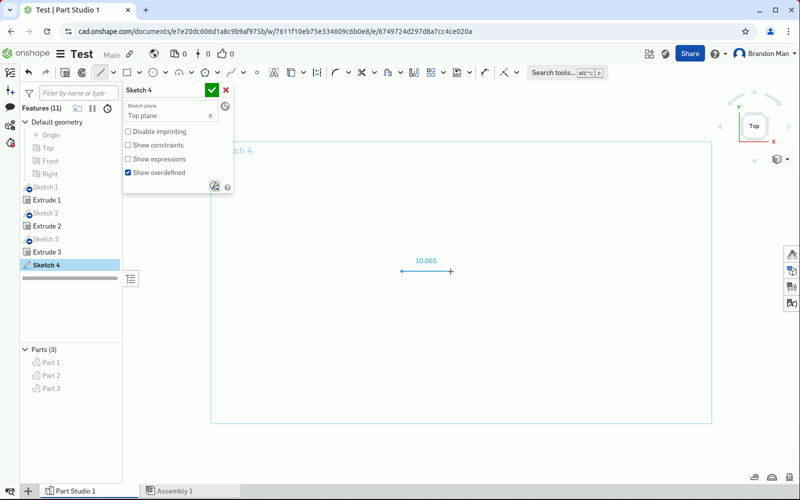
click(450, 271)
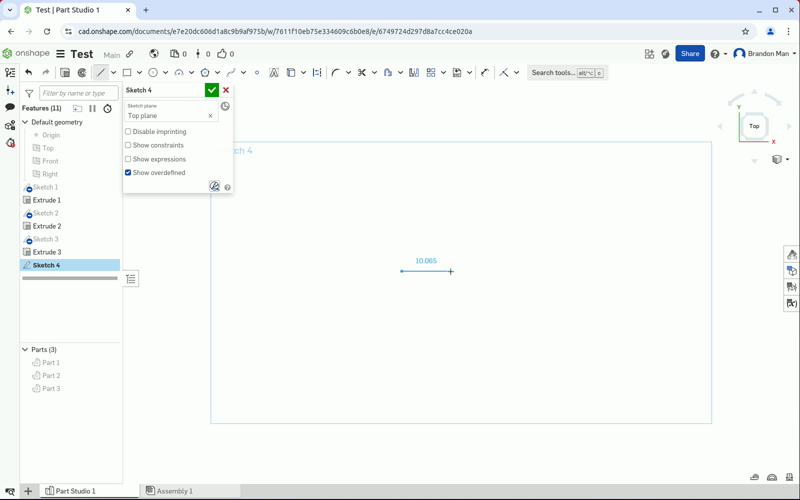
key_up(shift)
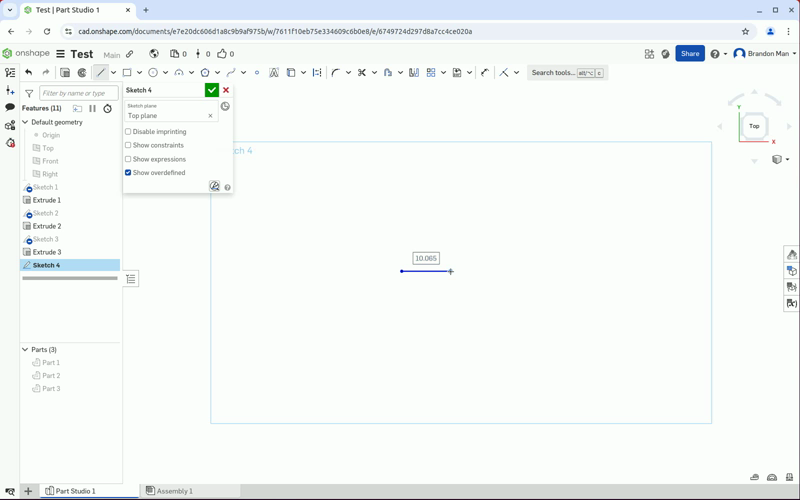
key_down(shift)
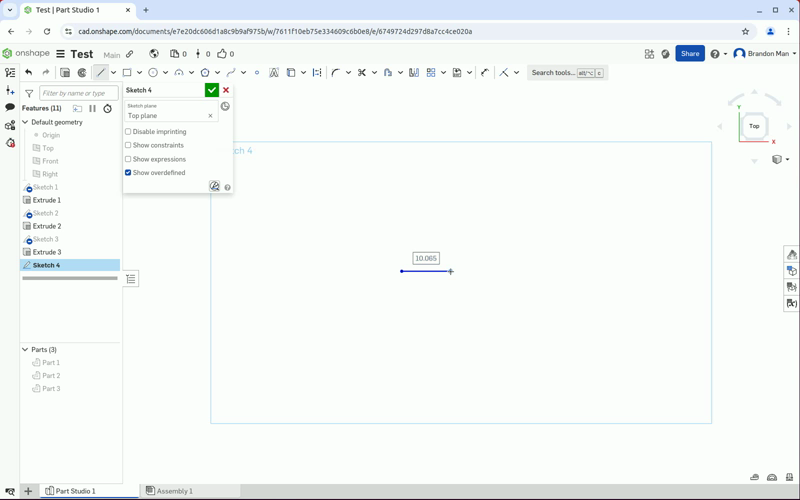
mouse_move(480, 271)
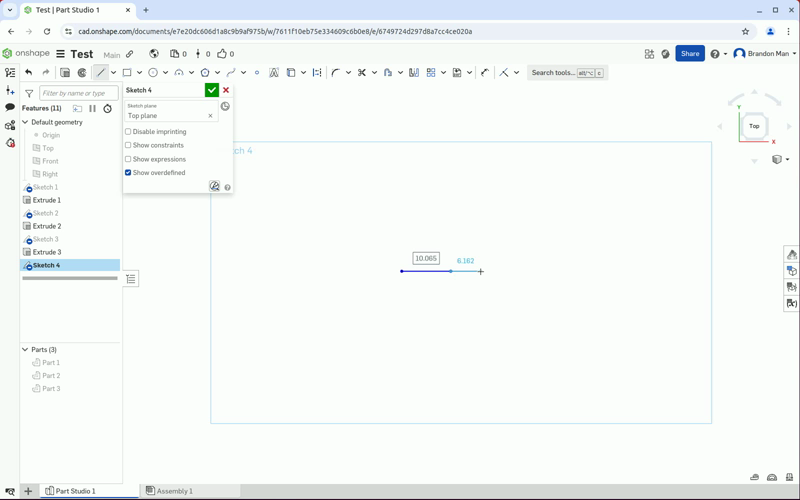
mouse_move(450, 225)
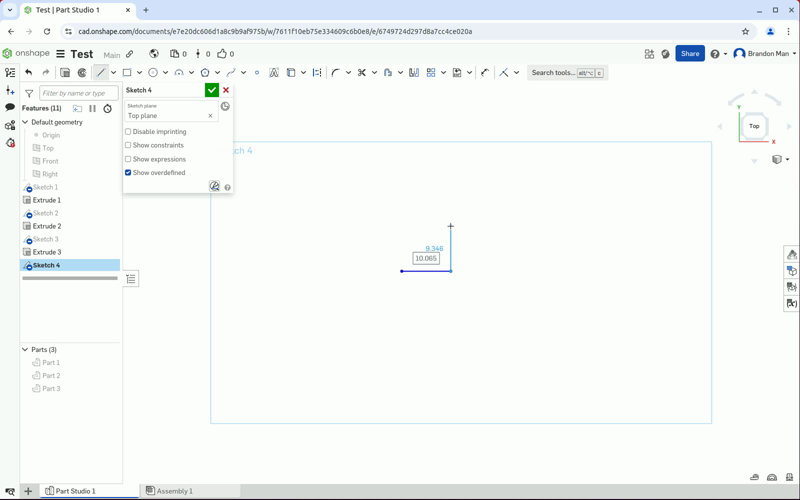
click(450, 225)
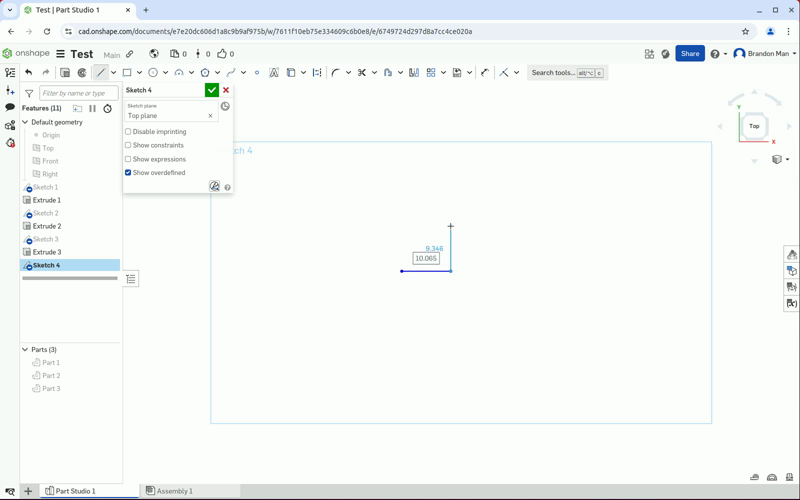
key_up(shift)
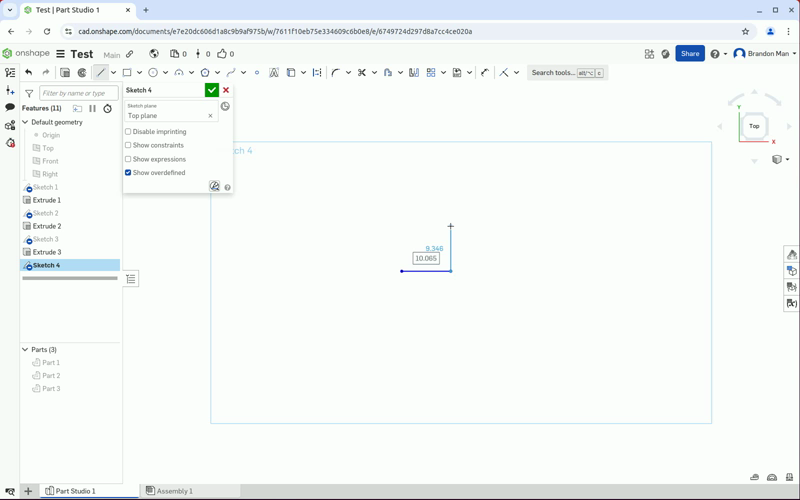
key_down(shift)
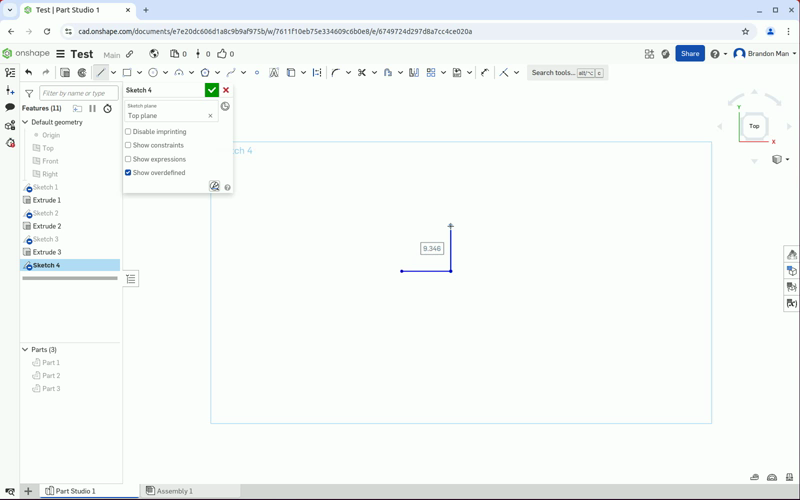
mouse_move(480, 225)
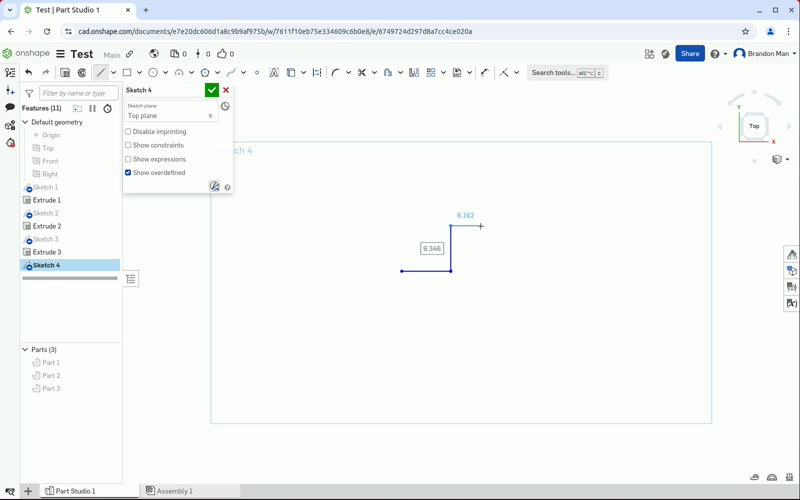
mouse_move(401, 225)
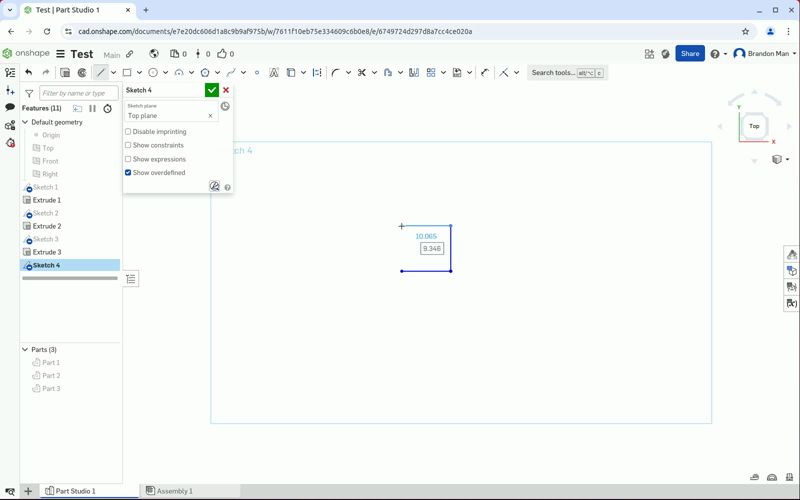
click(401, 225)
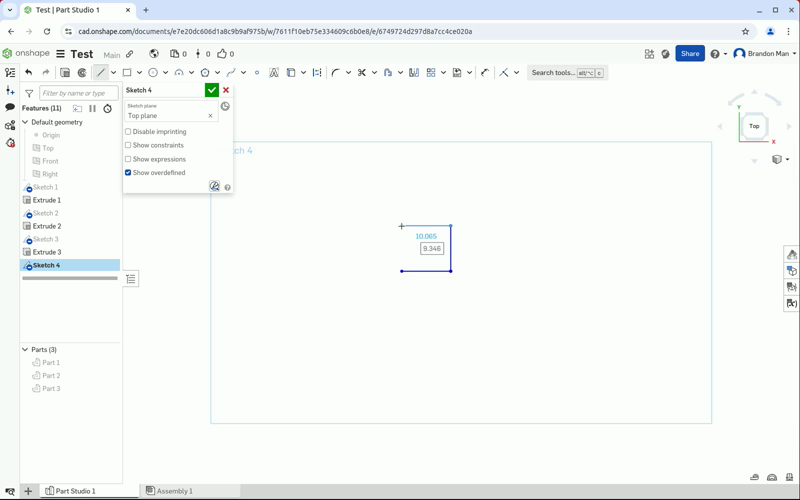
key_up(shift)
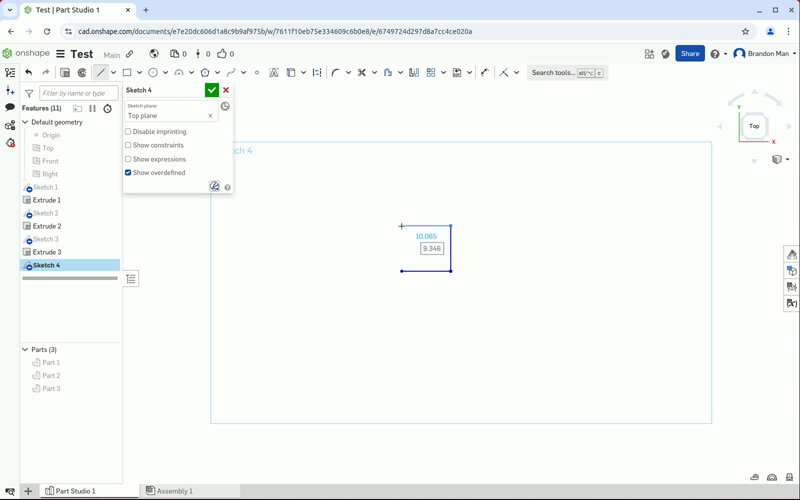
mouse_move(431, 225)
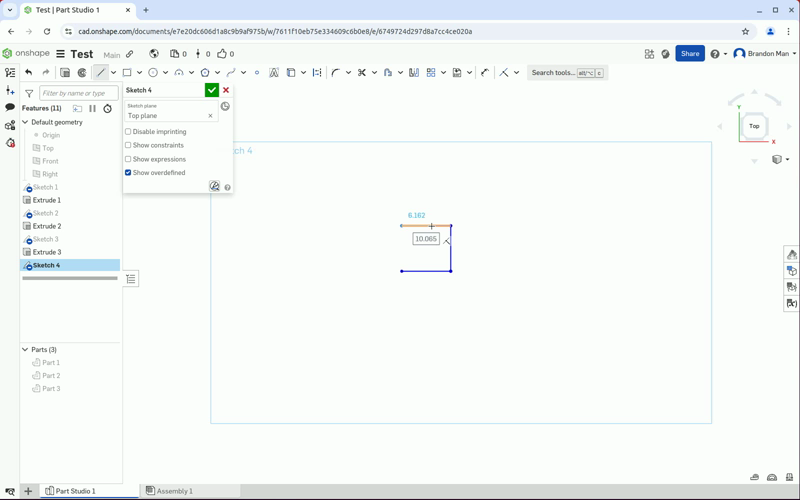
key_down(shift)
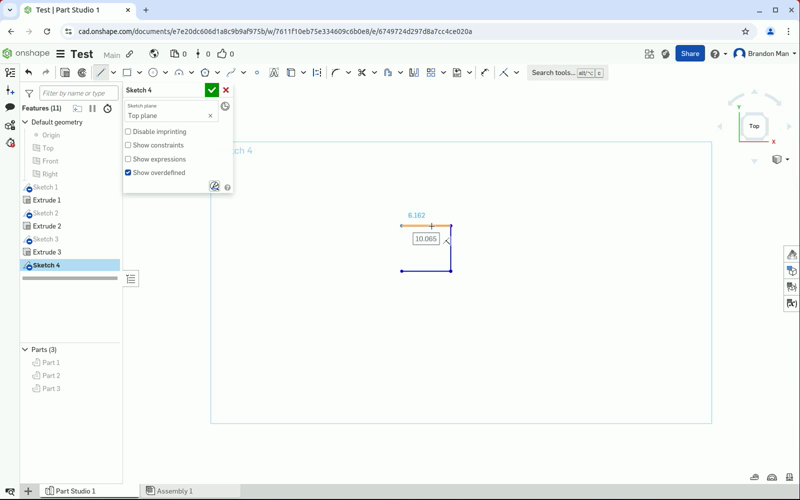
mouse_move(401, 271)
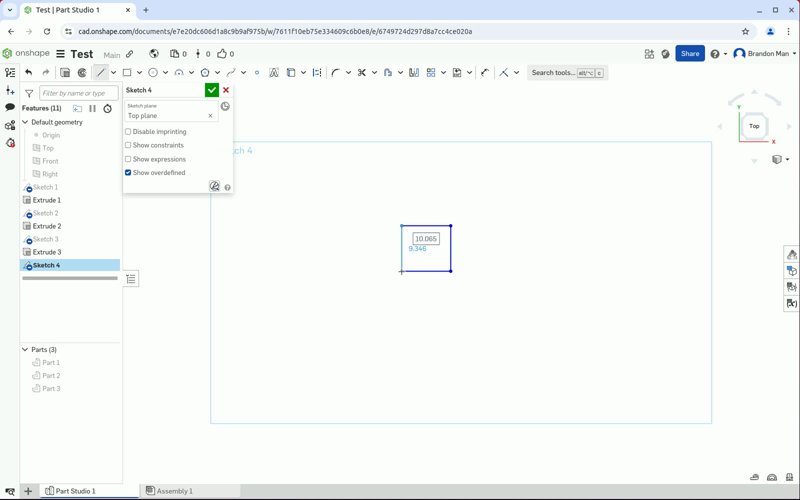
key_up(shift)
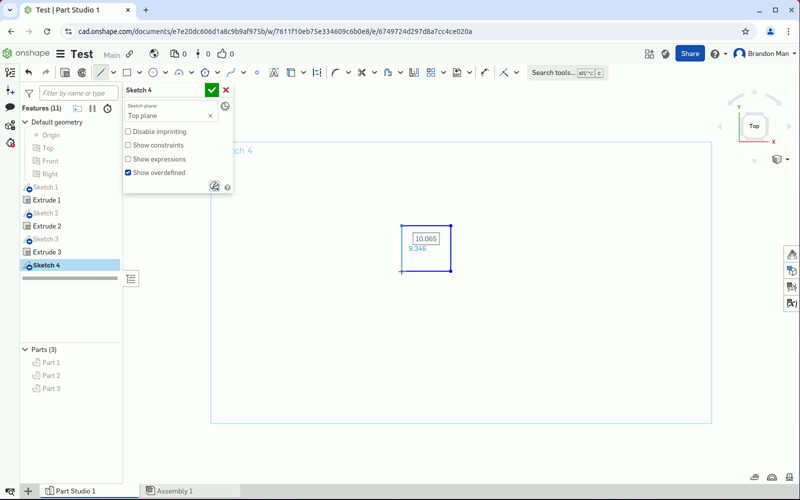
click(401, 271)
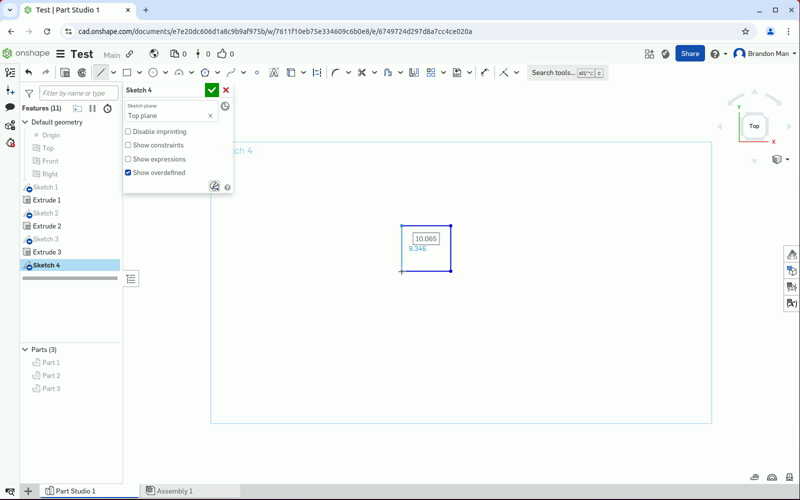
key(esc)
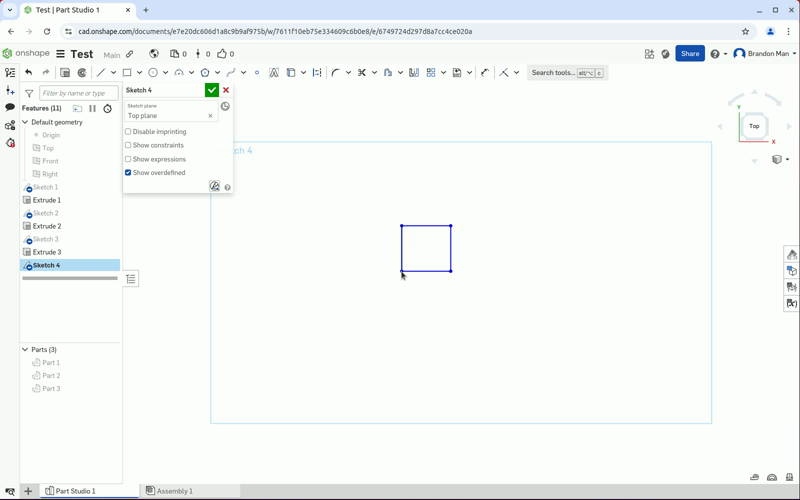
mouse_move(418, 267)
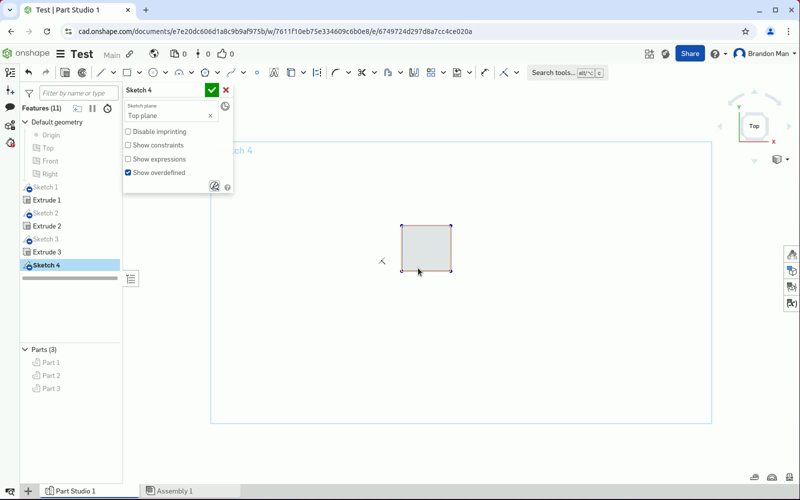
click(418, 267)
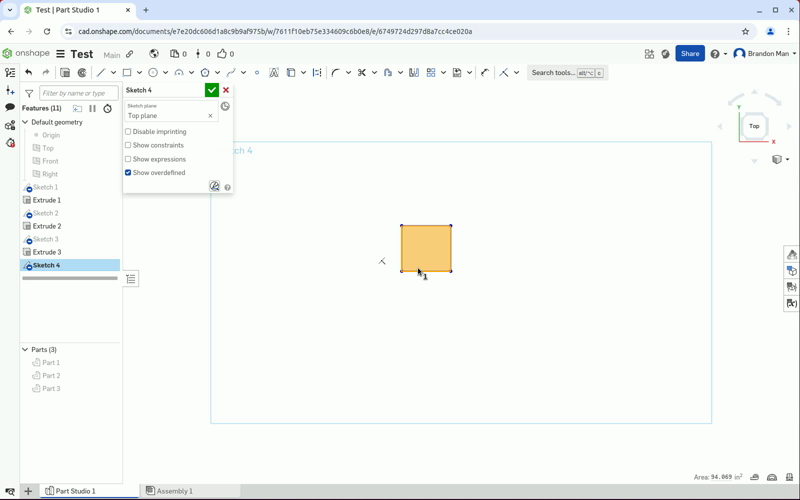
mouse_move(73, 352)
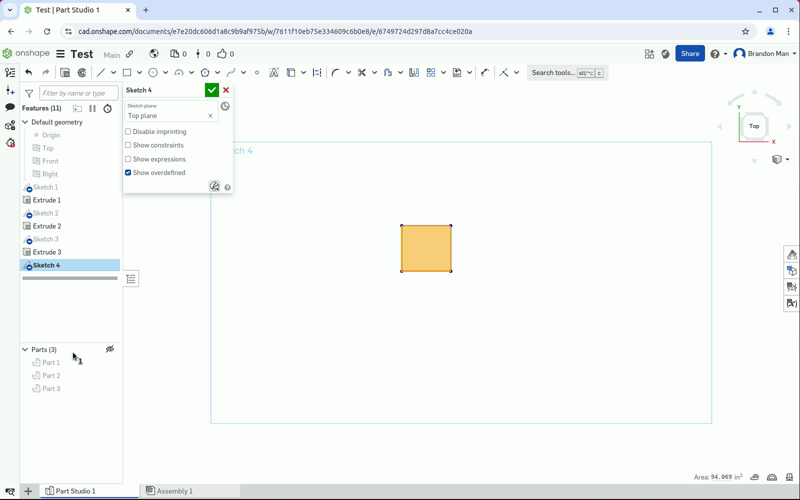
key(shift+y)
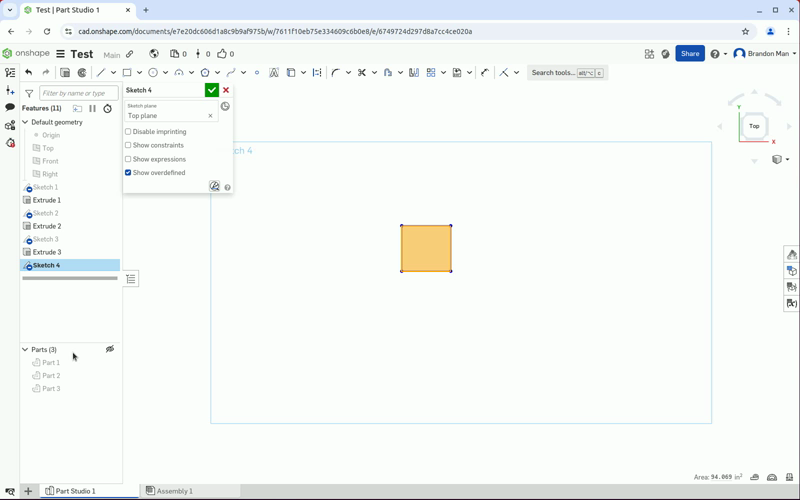
key(shift+e)
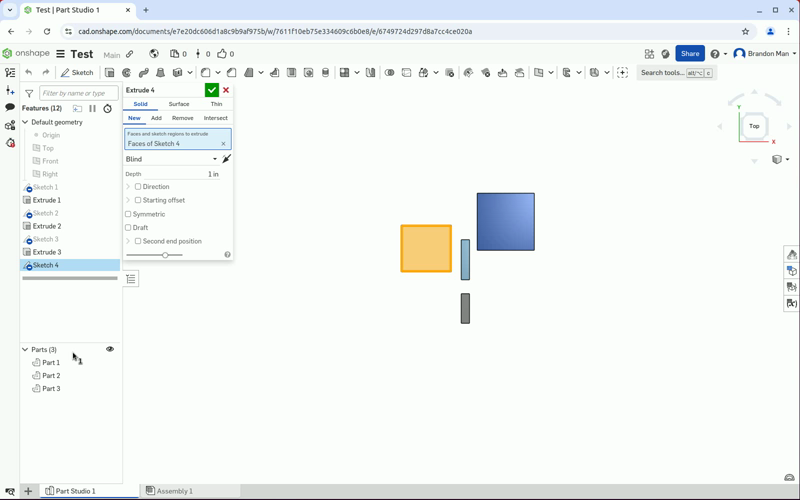
mouse_move(143, 106)
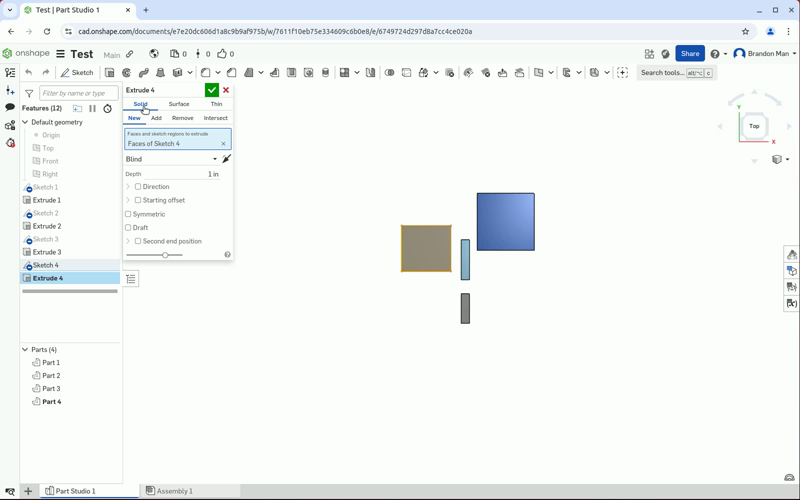
click(143, 106)
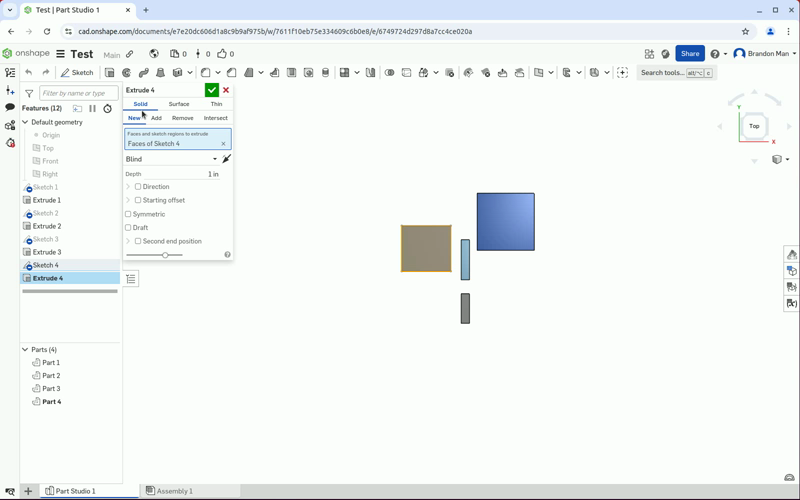
mouse_move(137, 120)
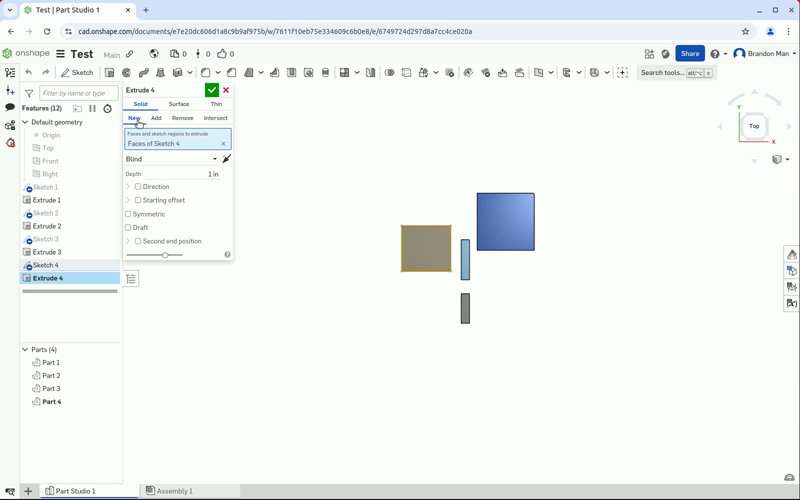
click(137, 120)
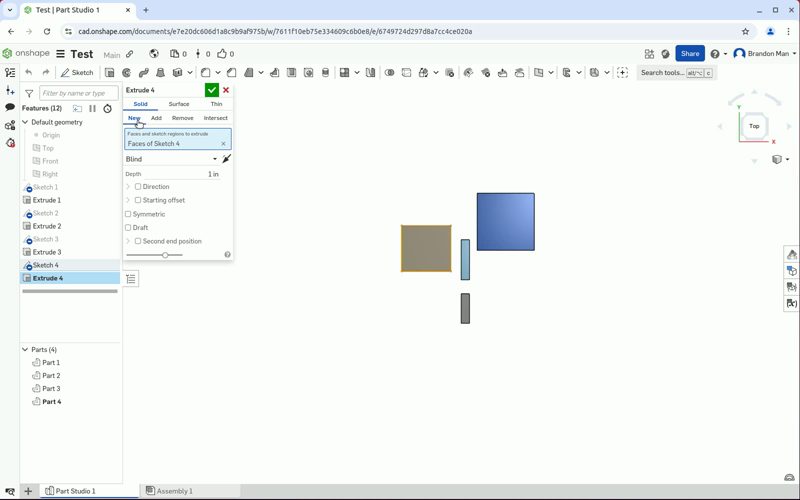
key(tab, 4)
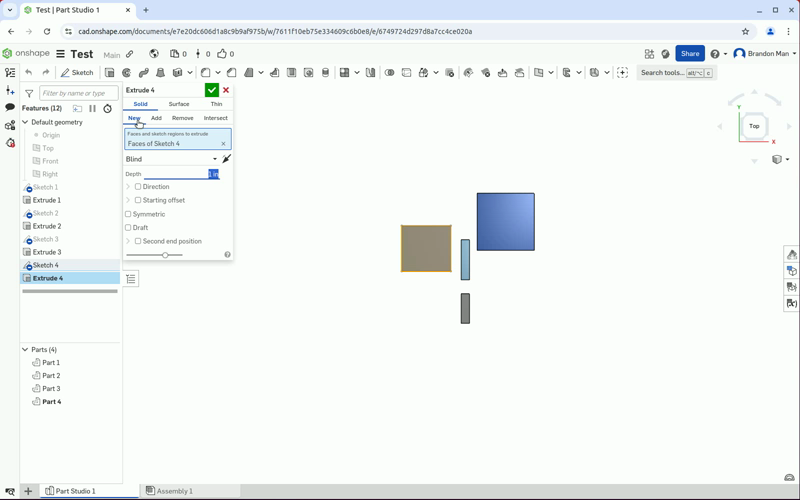
text(1.685)
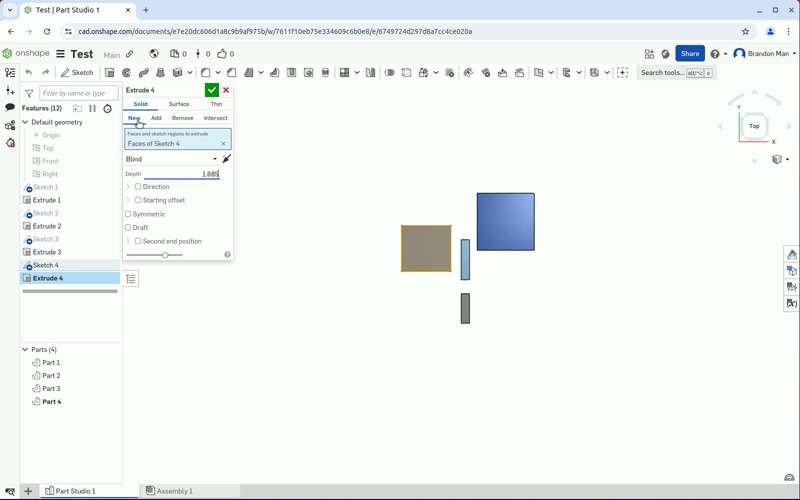
key(enter)
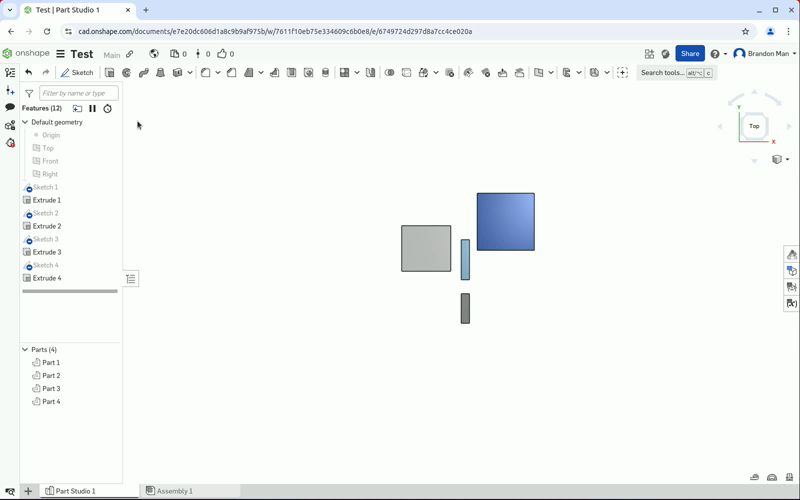
key(shift+h)
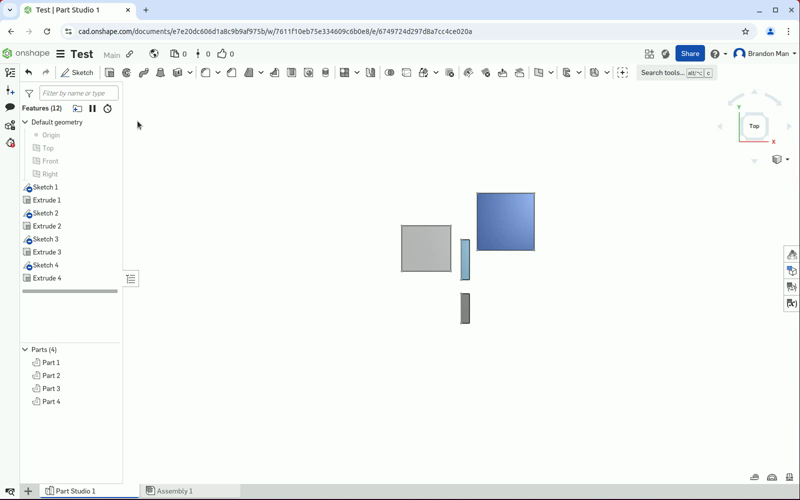
key(shift+h)
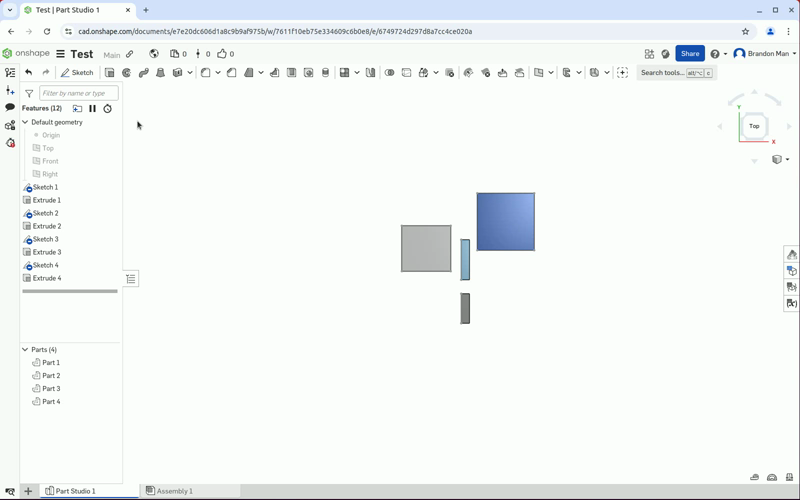
key(shift+7)
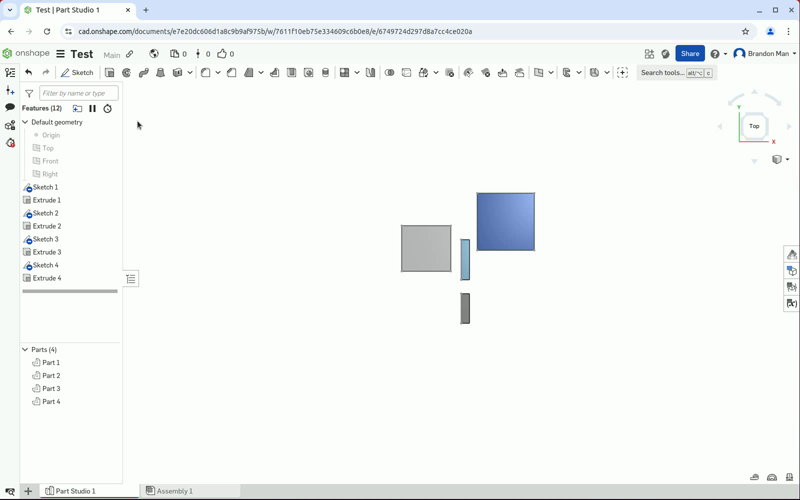
key(up, 3)
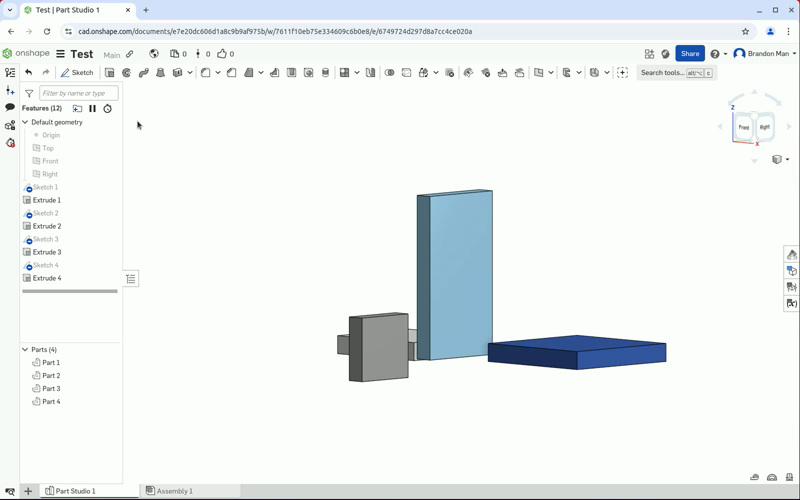
key(left, 3)
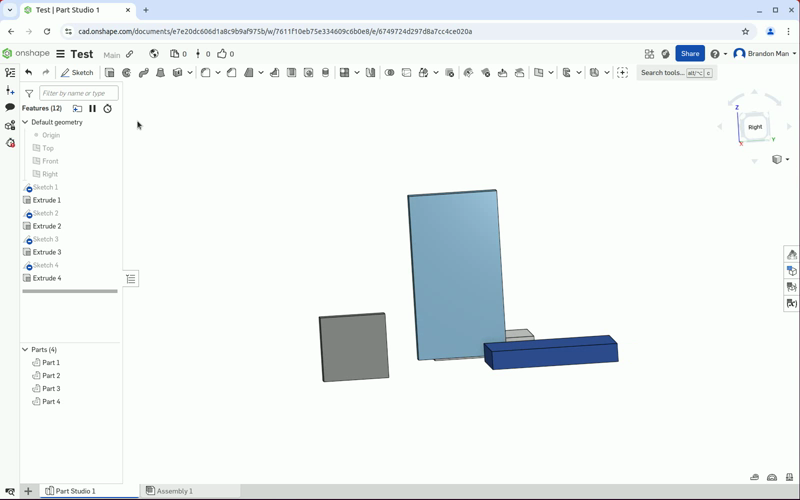
key(right, 3)
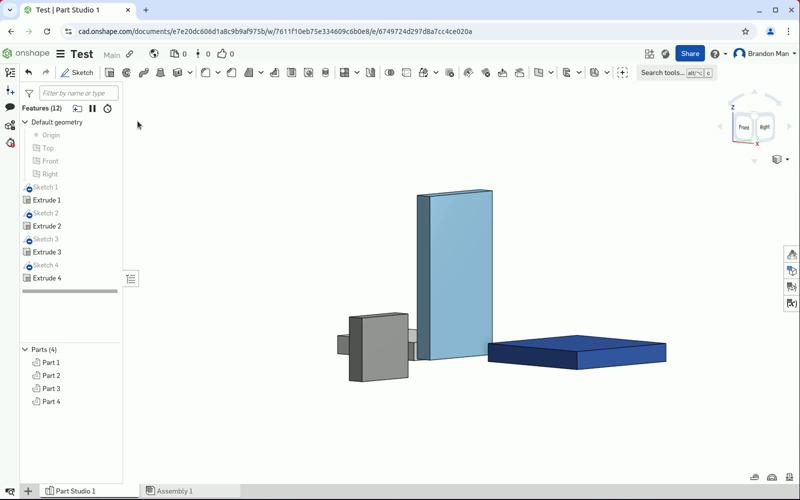
key(down, 3)
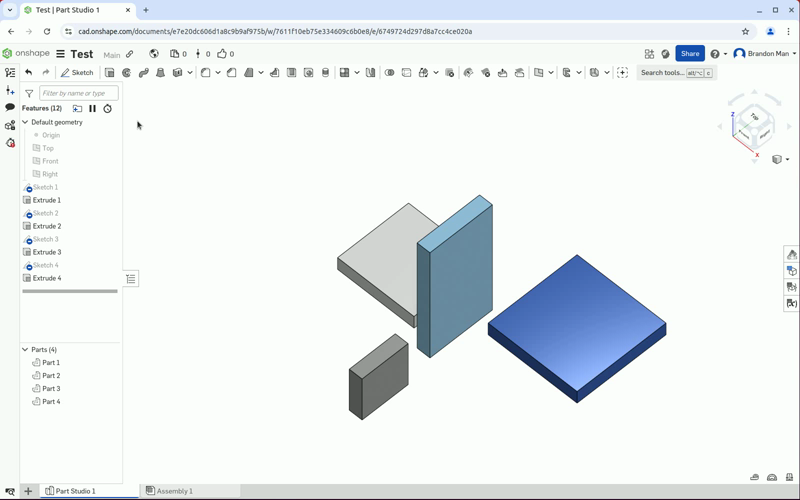
mouse_move(73, 189)
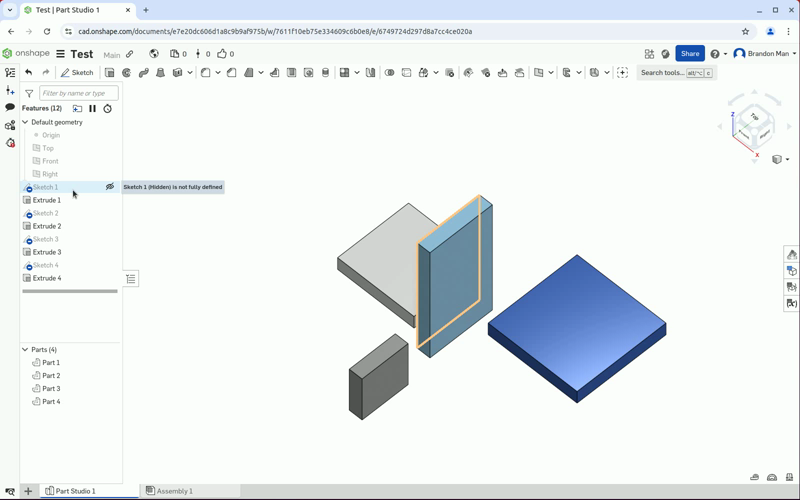
click(73, 189)